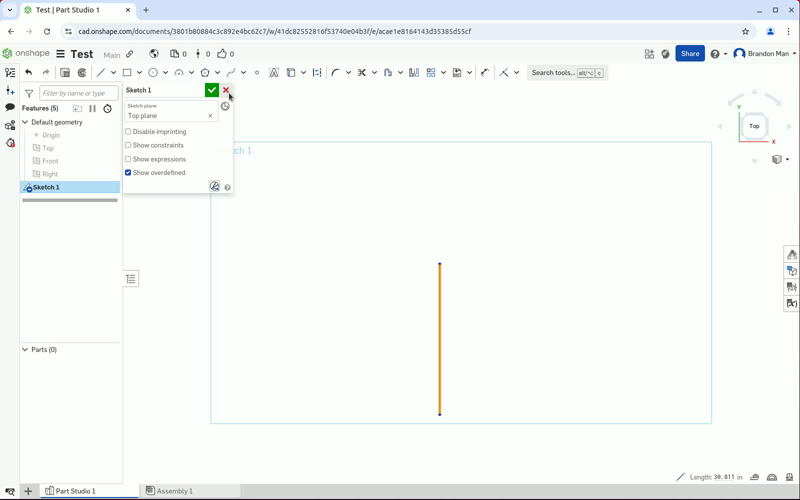
key(shift+h)
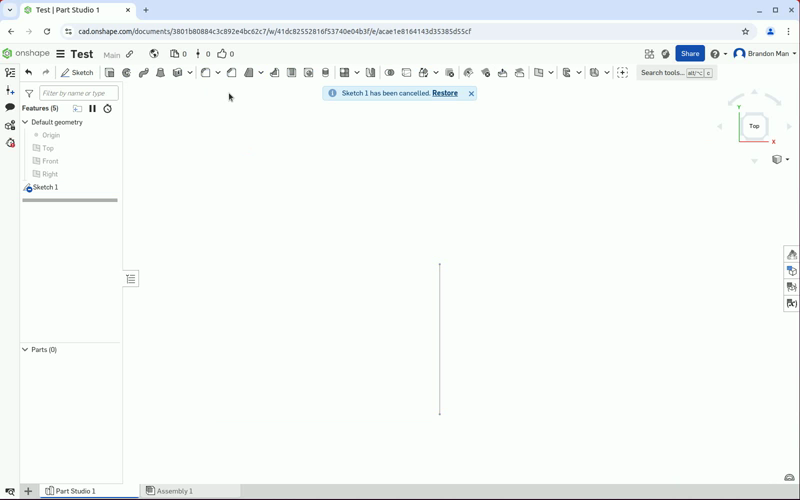
key(shift+s)
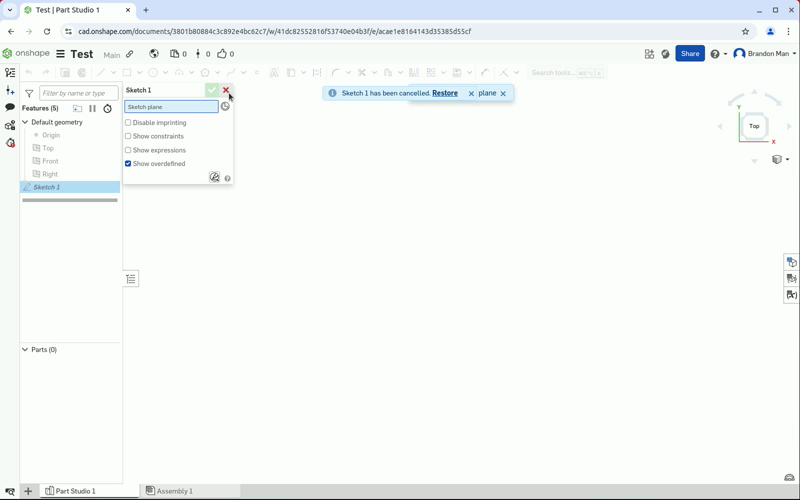
mouse_move(73, 150)
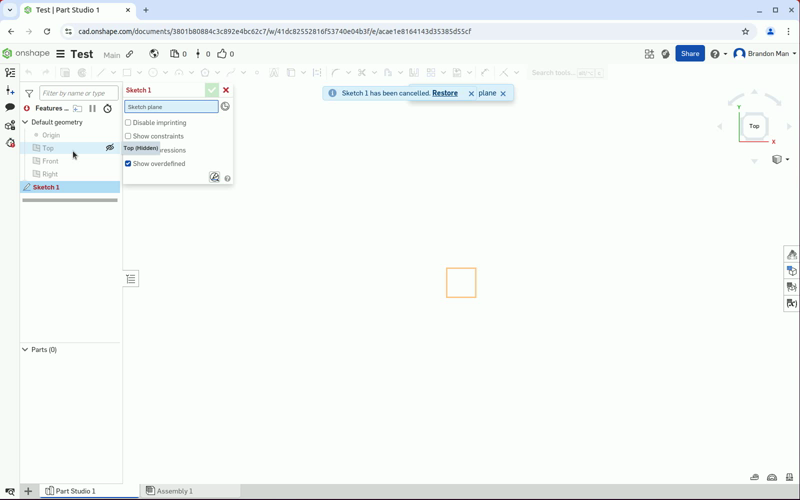
click(73, 150)
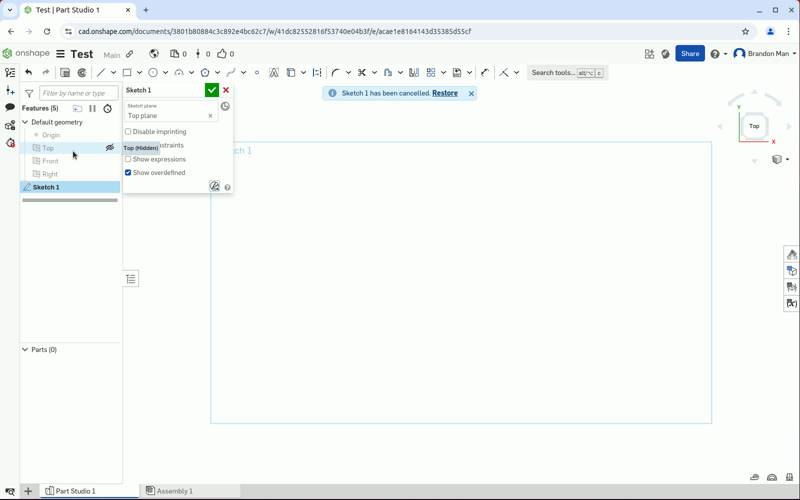
mouse_move(73, 352)
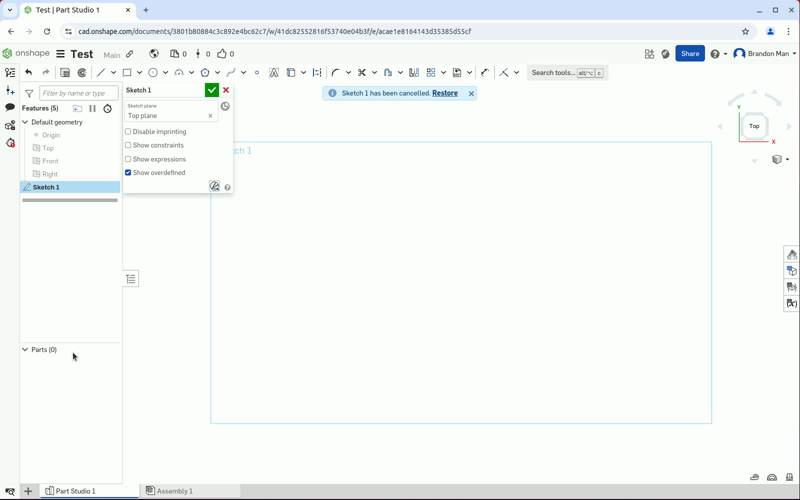
key(y)
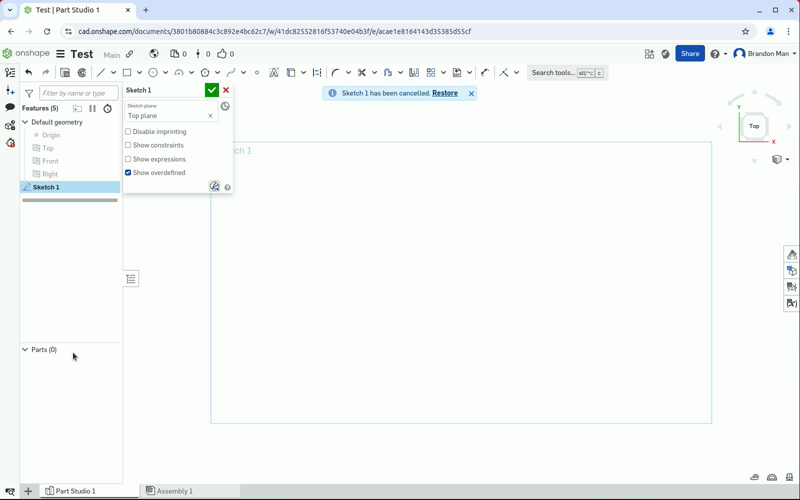
key(l)
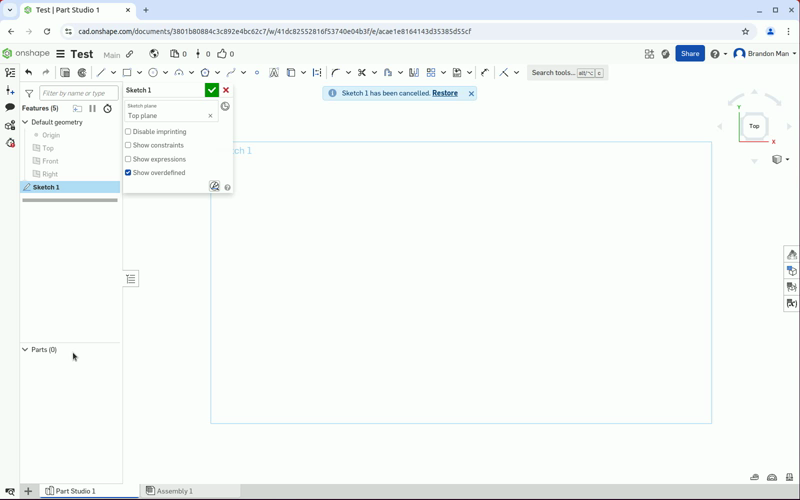
key_down(shift)
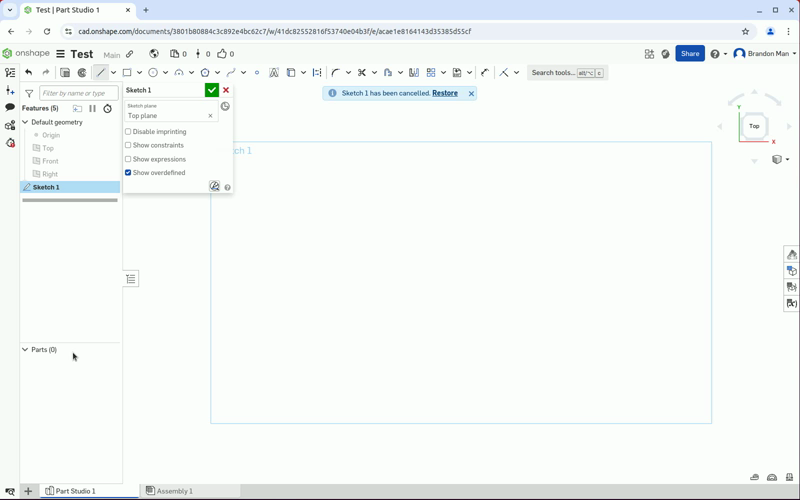
mouse_move(351, 383)
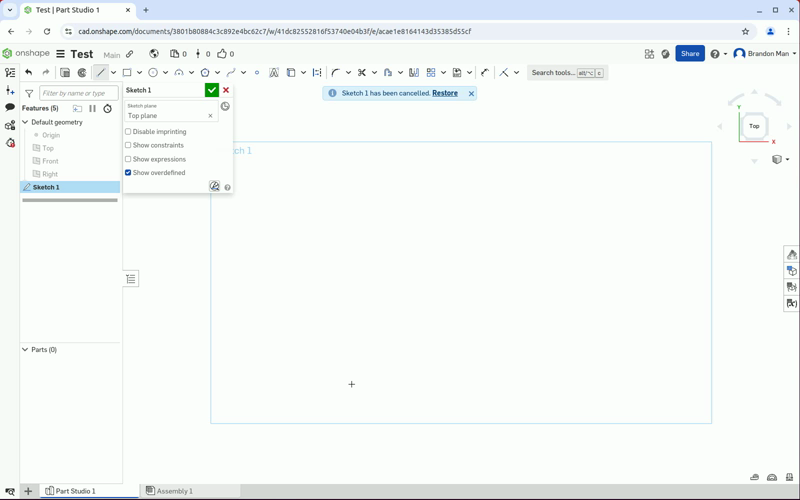
click(351, 383)
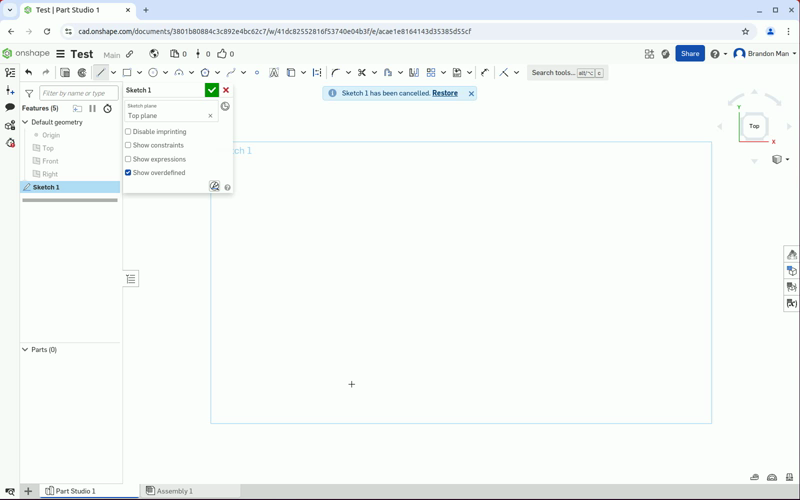
key_up(shift)
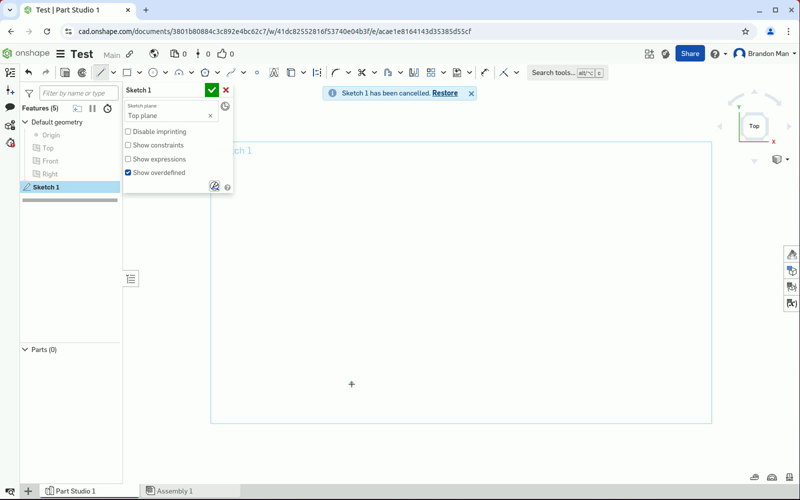
key_down(shift)
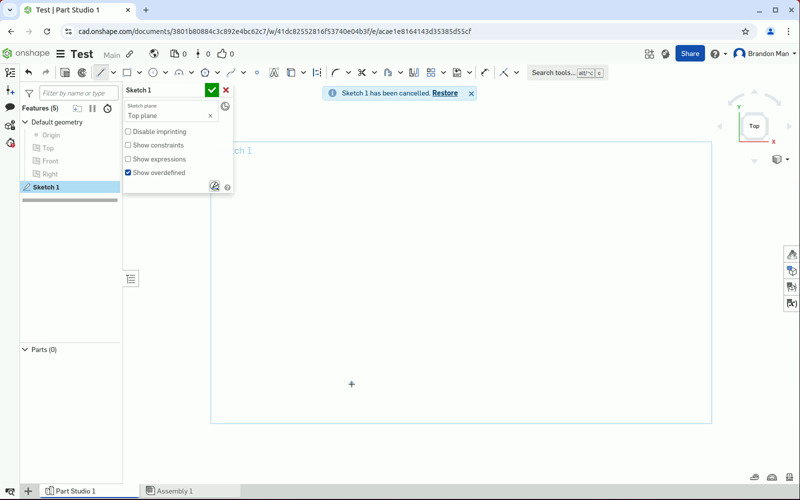
mouse_move(572, 383)
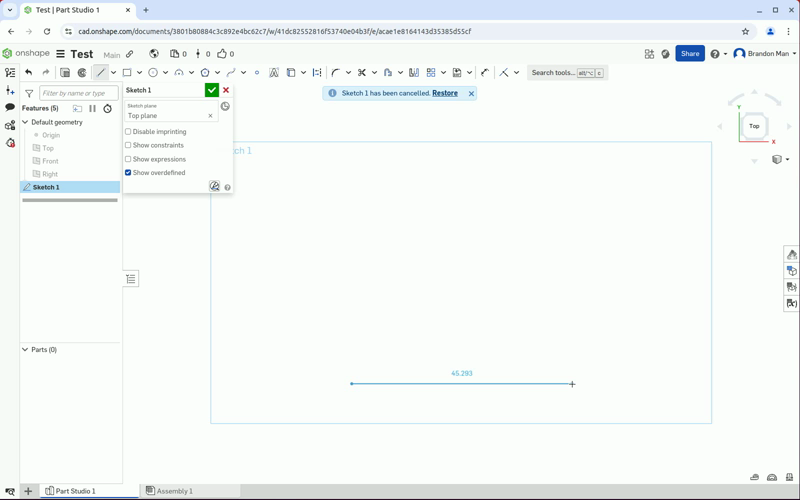
click(572, 383)
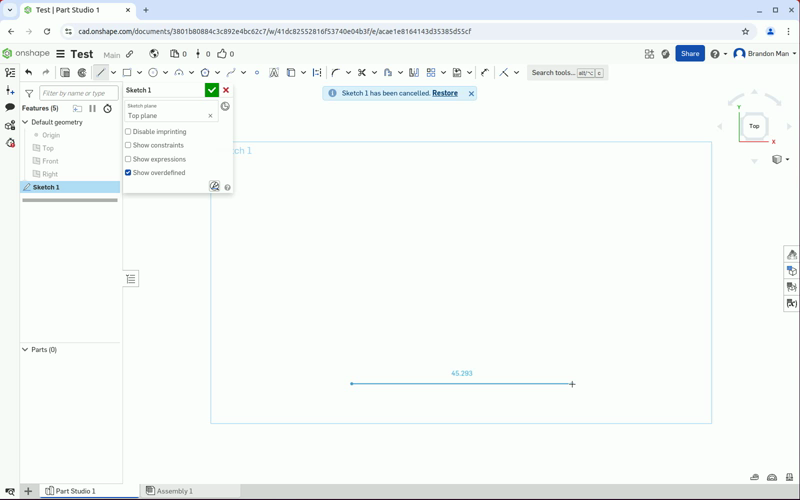
key_up(shift)
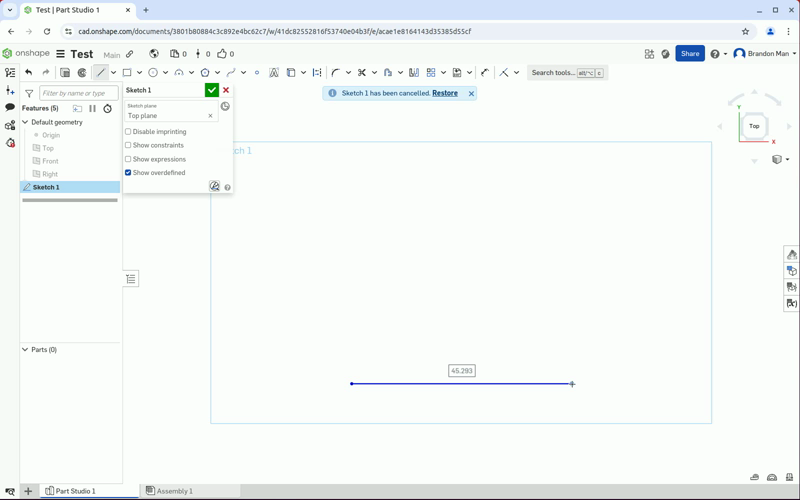
key_down(shift)
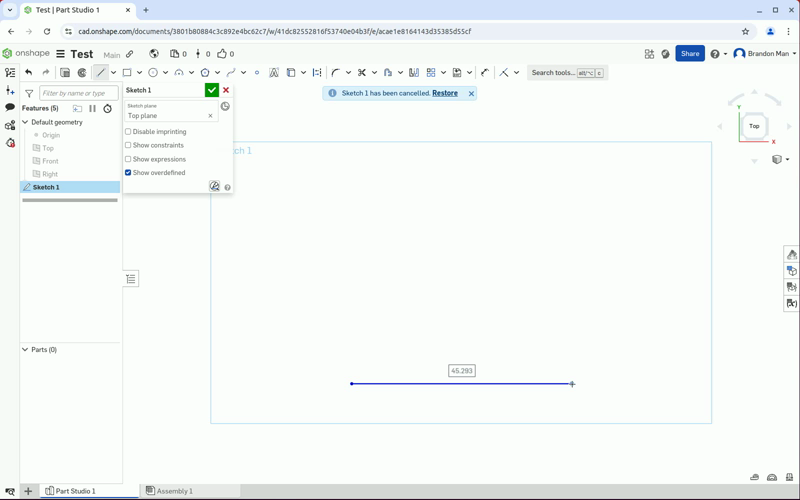
mouse_move(572, 219)
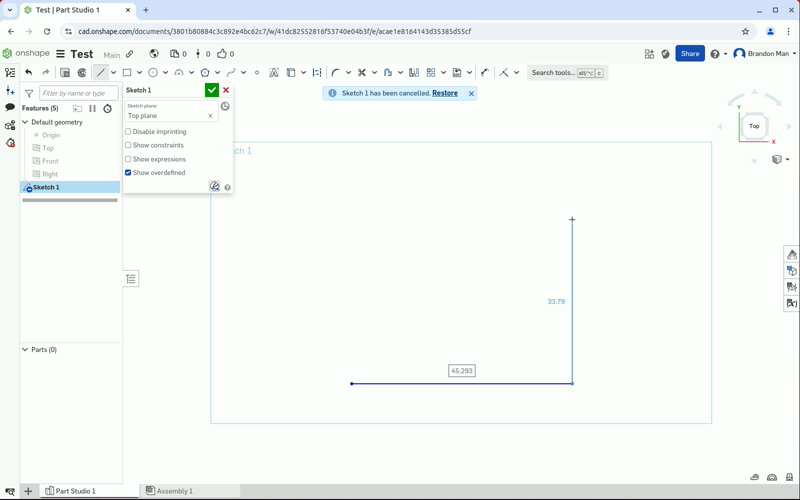
click(572, 219)
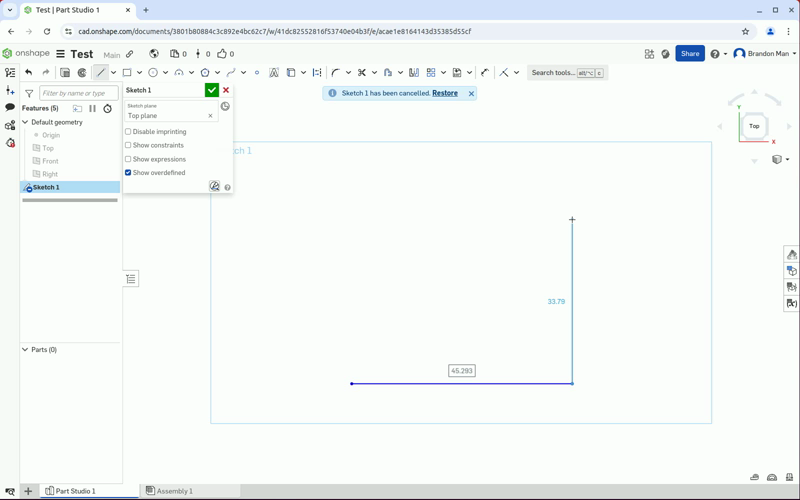
key_up(shift)
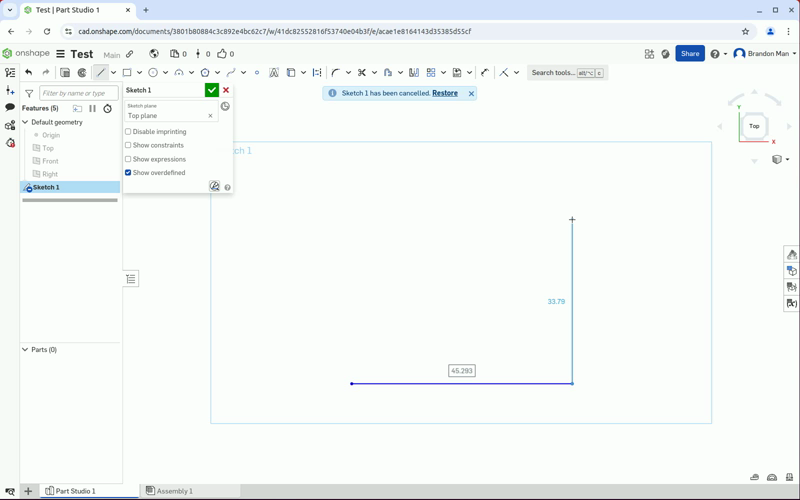
key_down(shift)
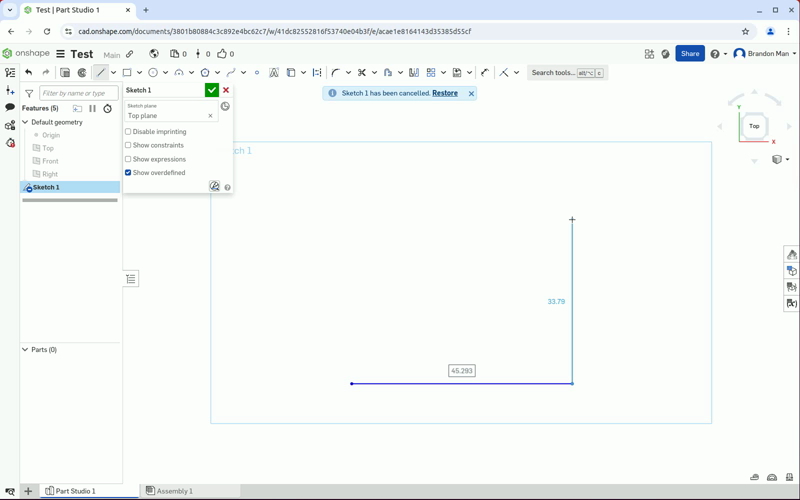
mouse_move(351, 219)
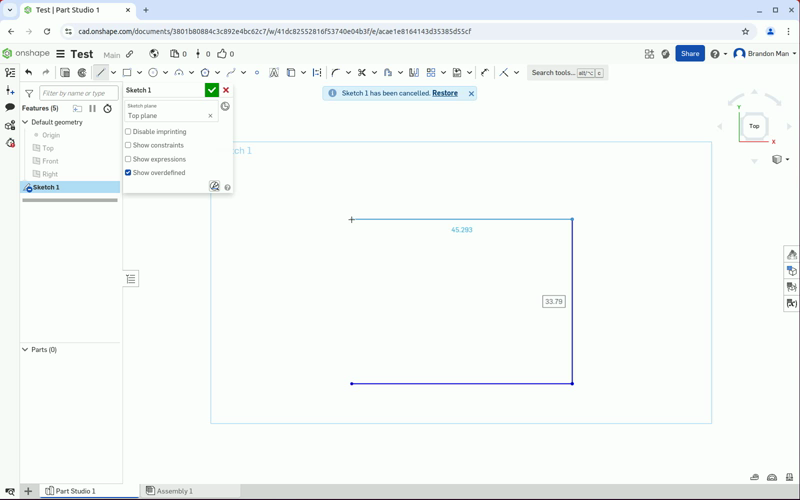
click(351, 219)
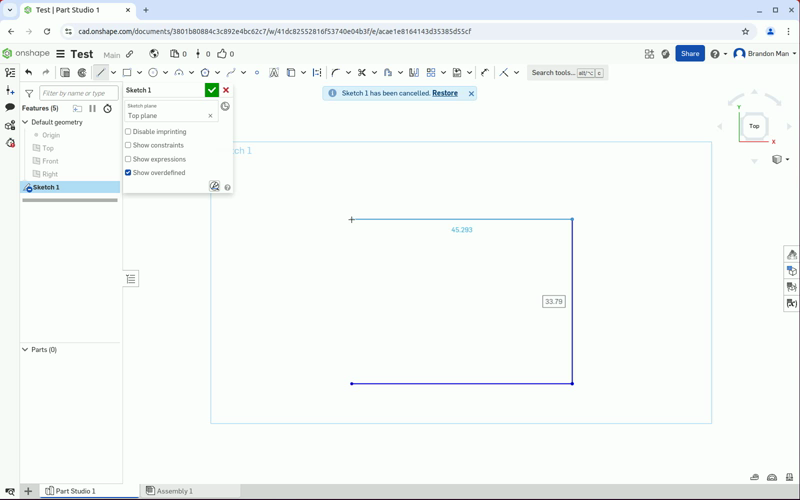
key_up(shift)
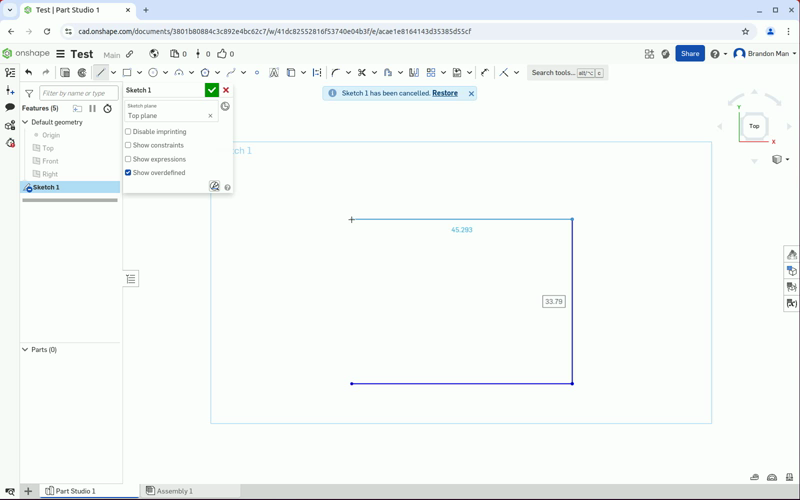
key_down(shift)
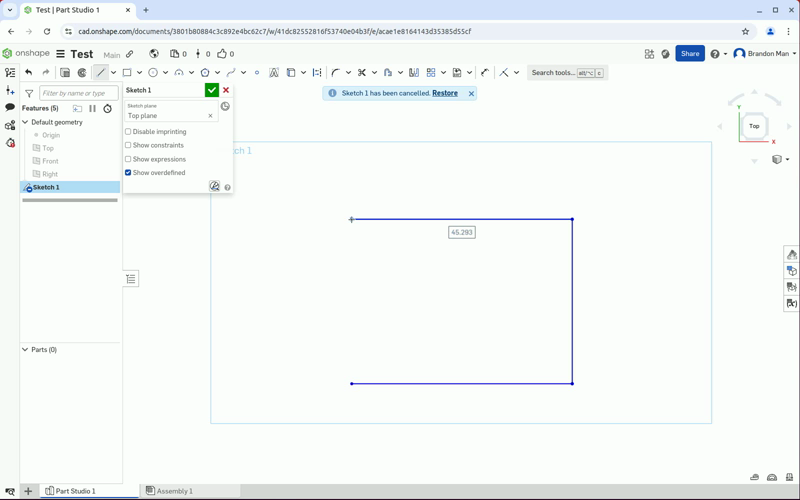
mouse_move(351, 383)
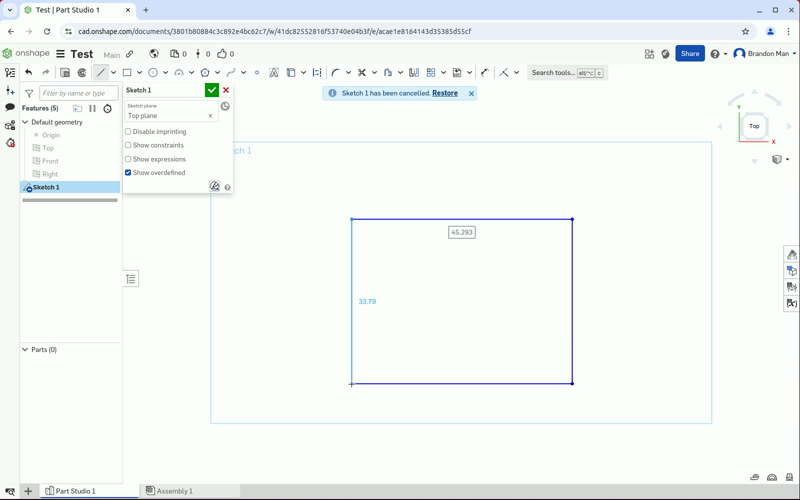
key_up(shift)
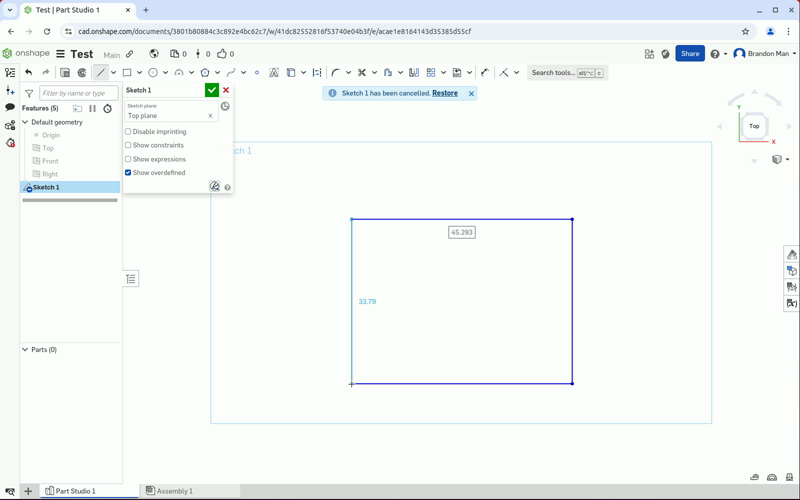
click(351, 383)
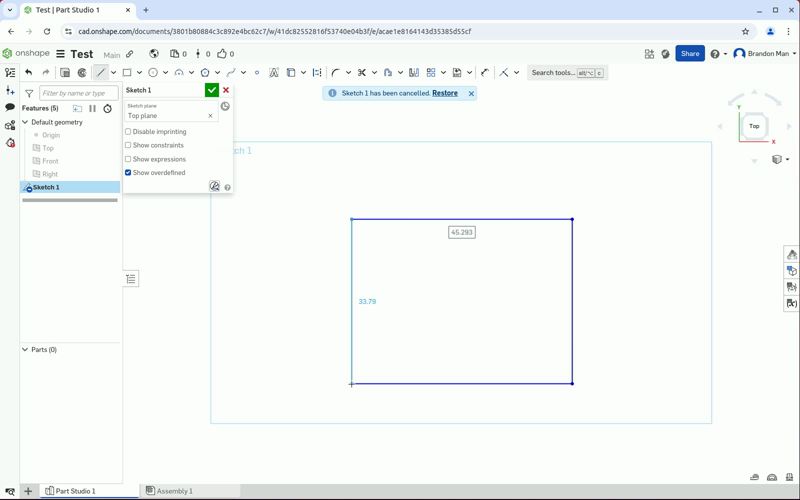
key(esc)
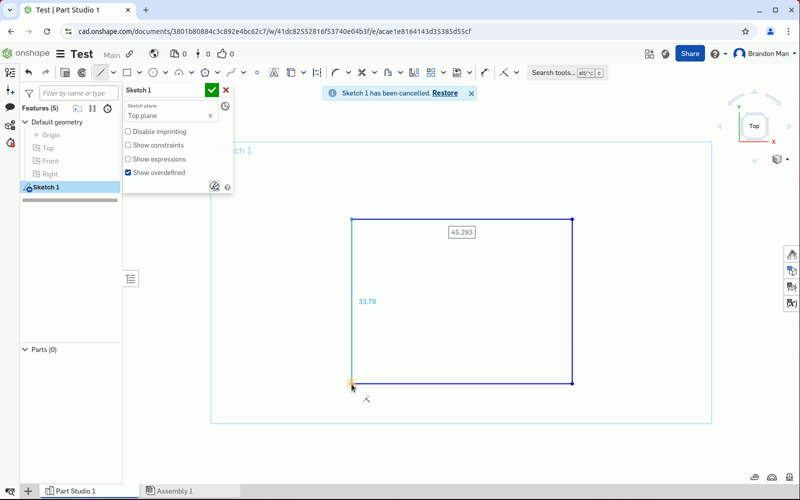
key(l)
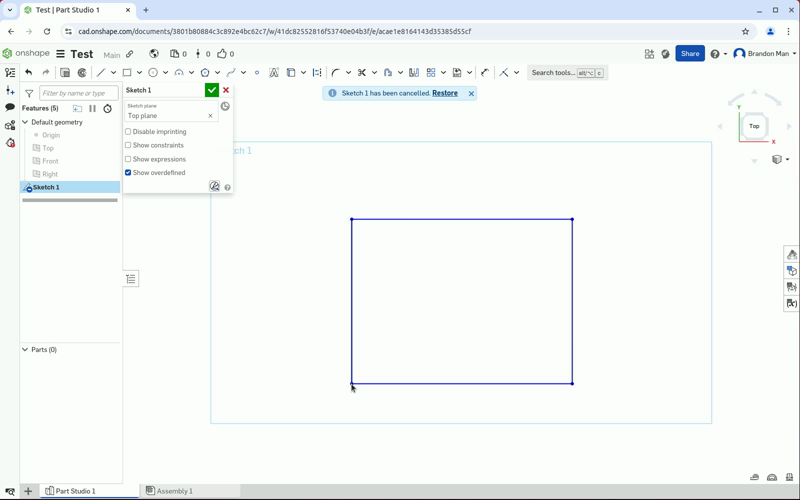
key_down(shift)
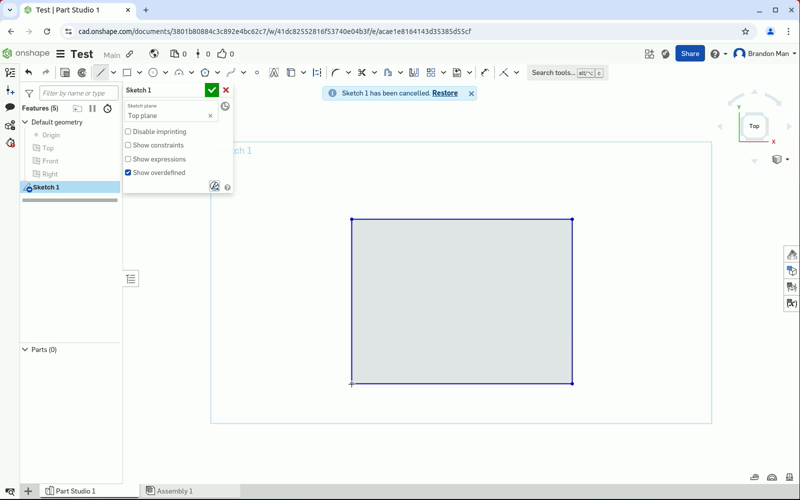
mouse_move(368, 330)
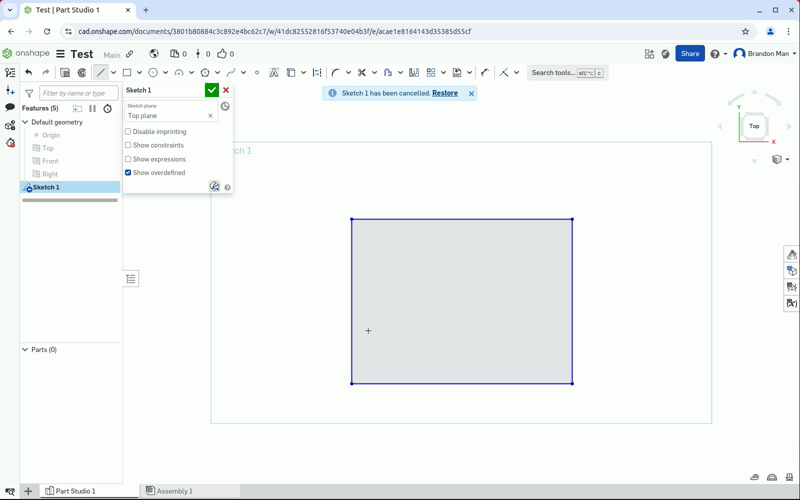
click(368, 330)
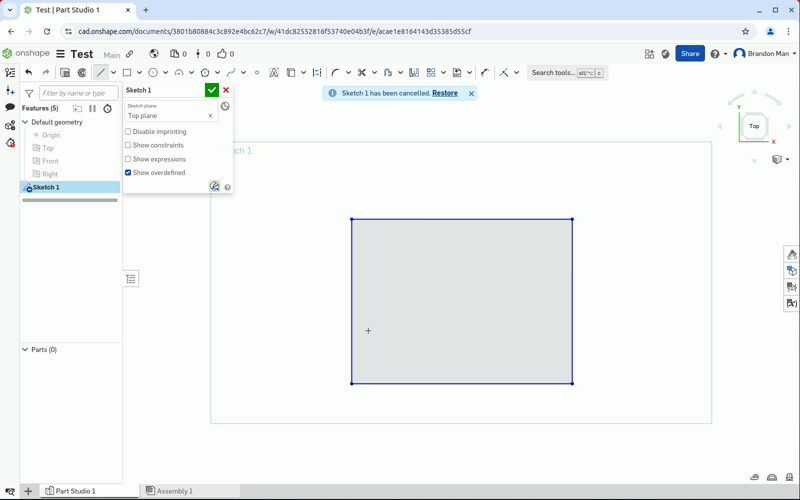
key_up(shift)
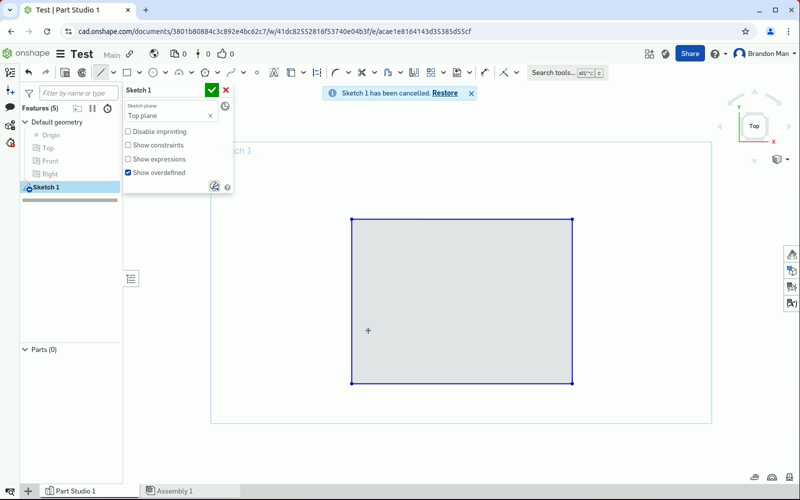
key_down(shift)
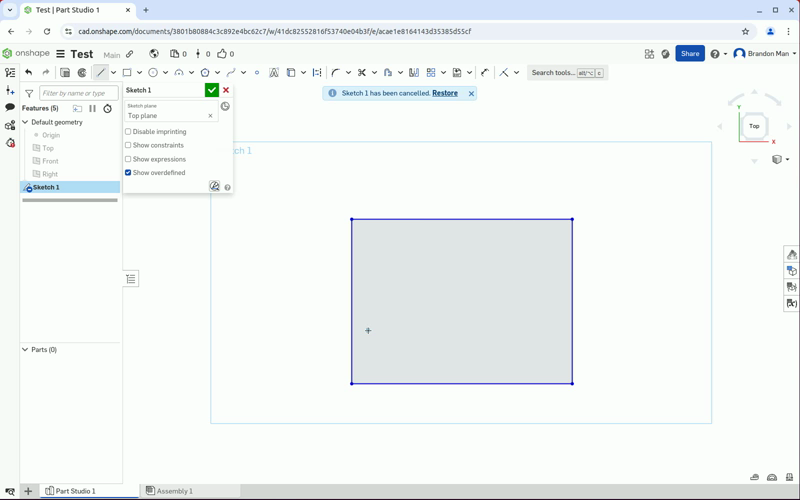
mouse_move(551, 330)
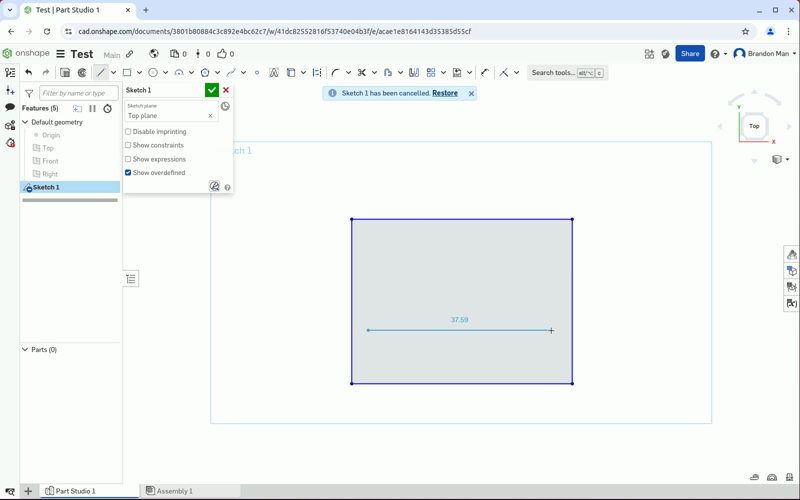
click(551, 330)
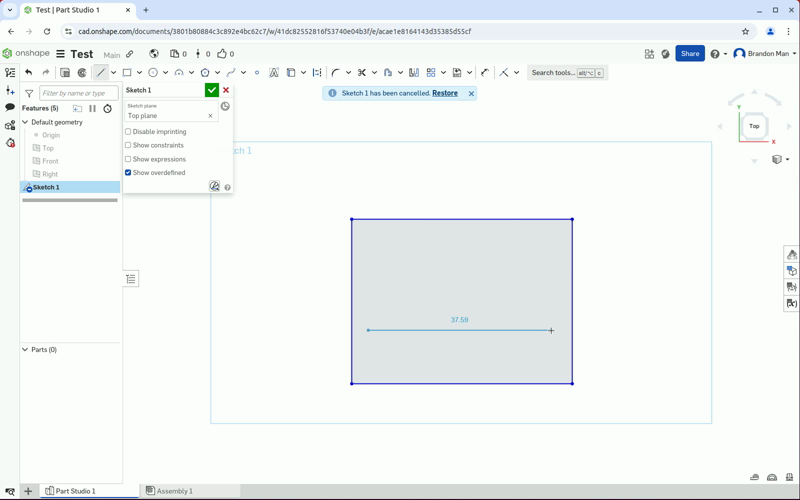
key_up(shift)
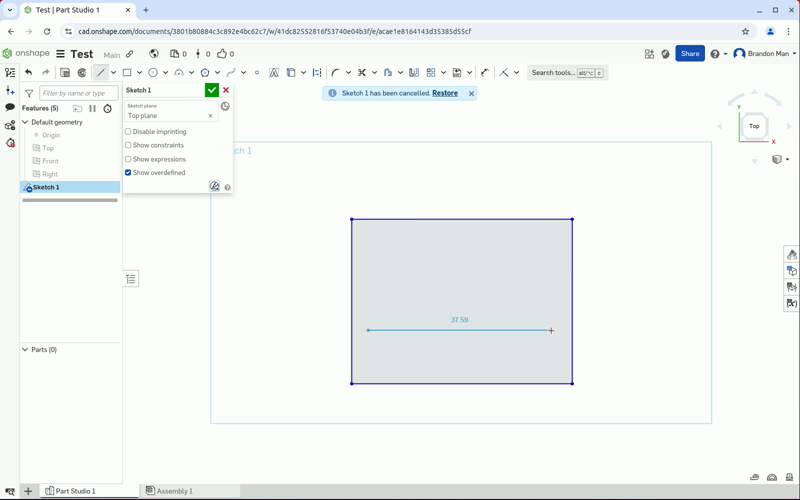
key_down(shift)
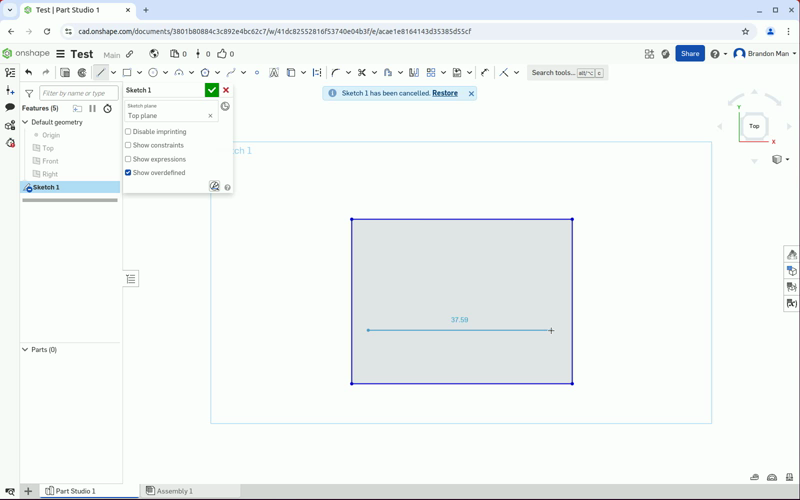
mouse_move(551, 235)
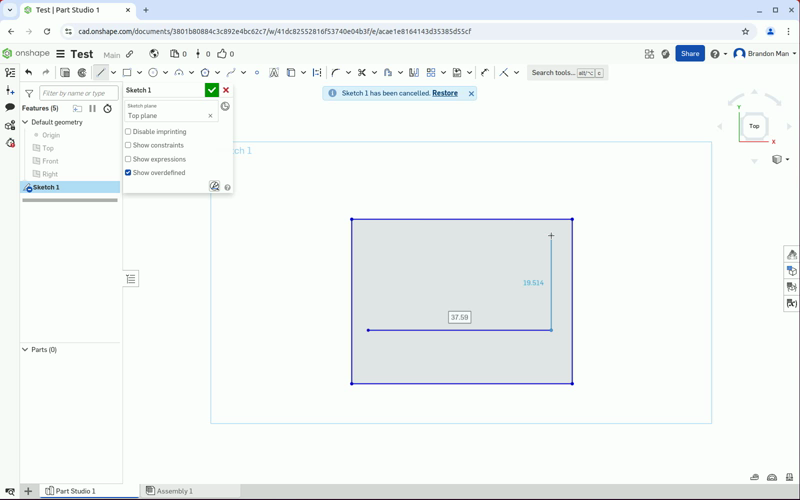
click(551, 235)
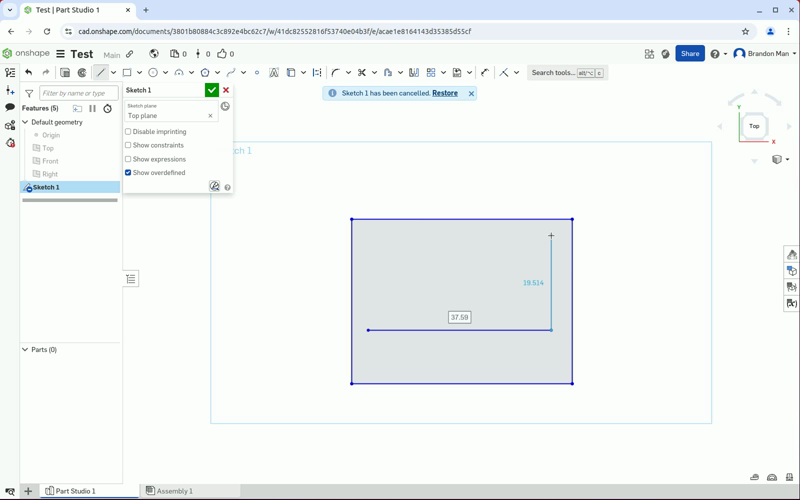
key_up(shift)
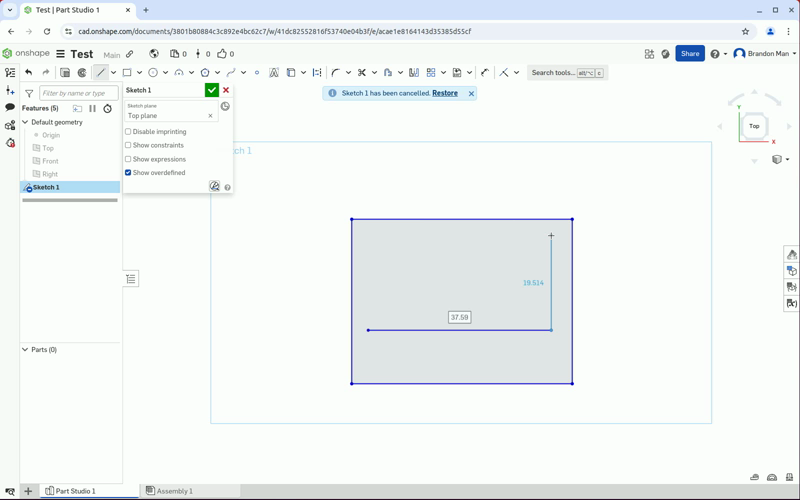
key_down(shift)
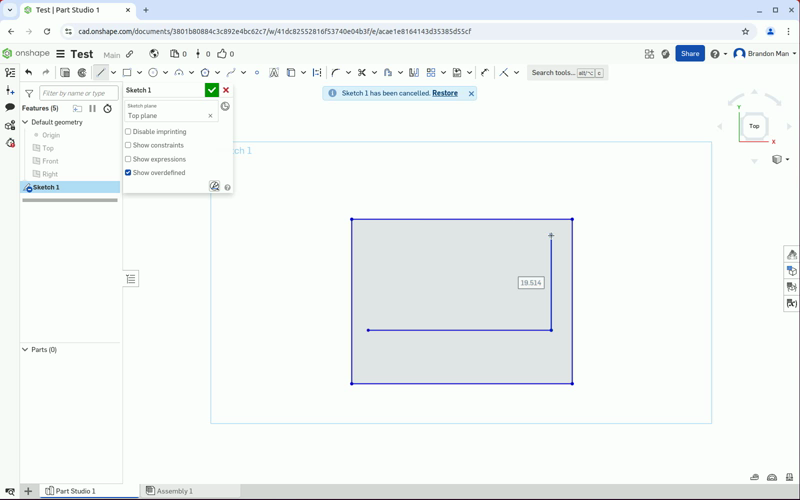
mouse_move(368, 235)
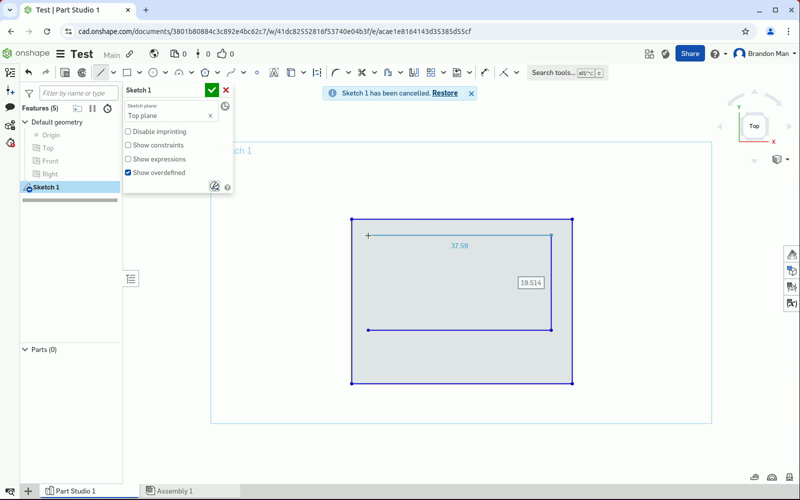
click(368, 235)
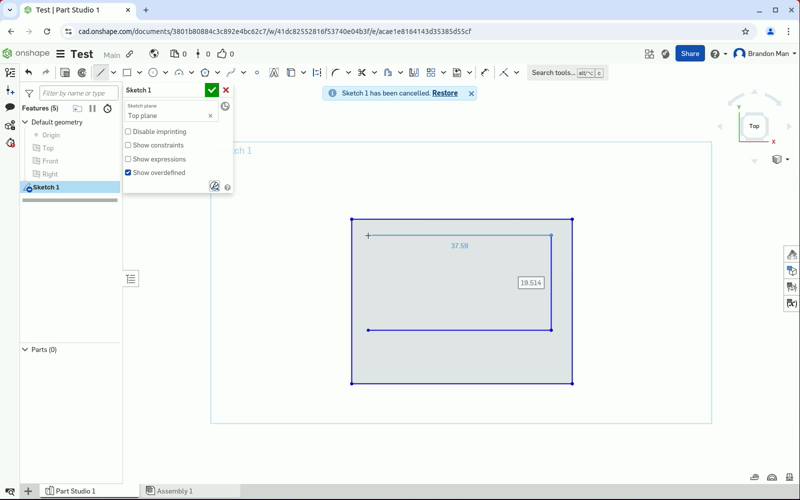
key_up(shift)
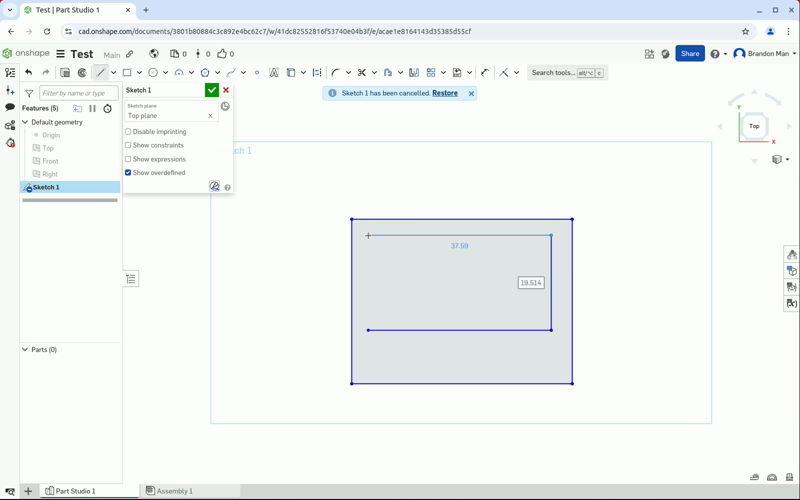
key_down(shift)
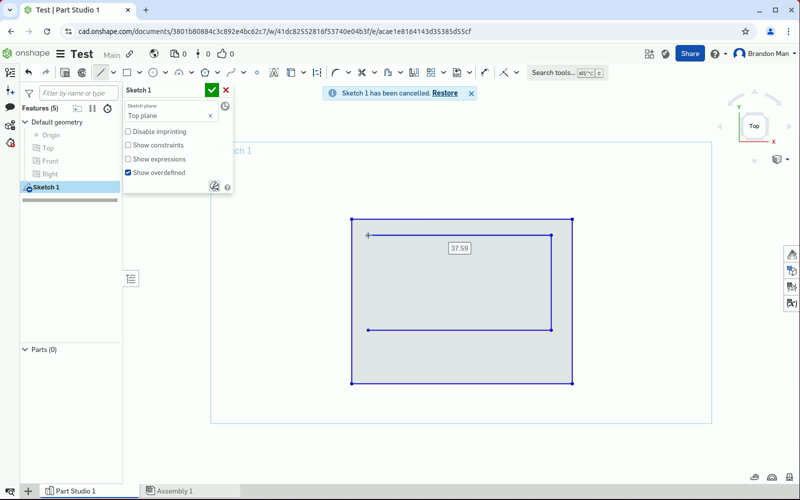
mouse_move(368, 330)
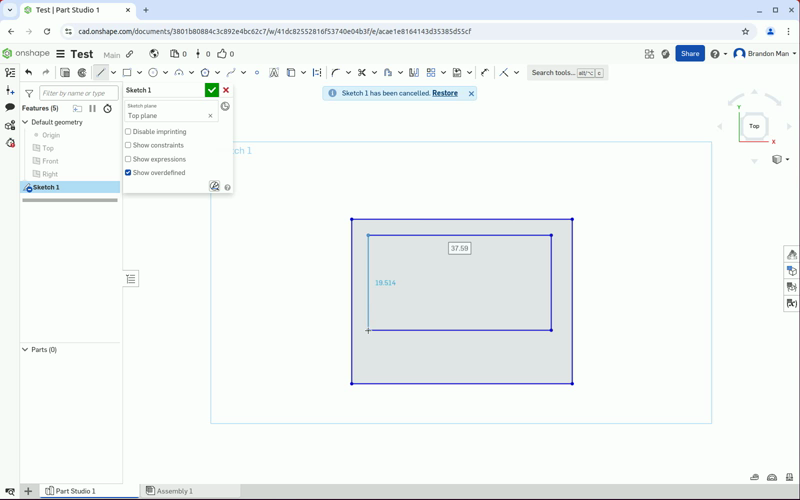
key_up(shift)
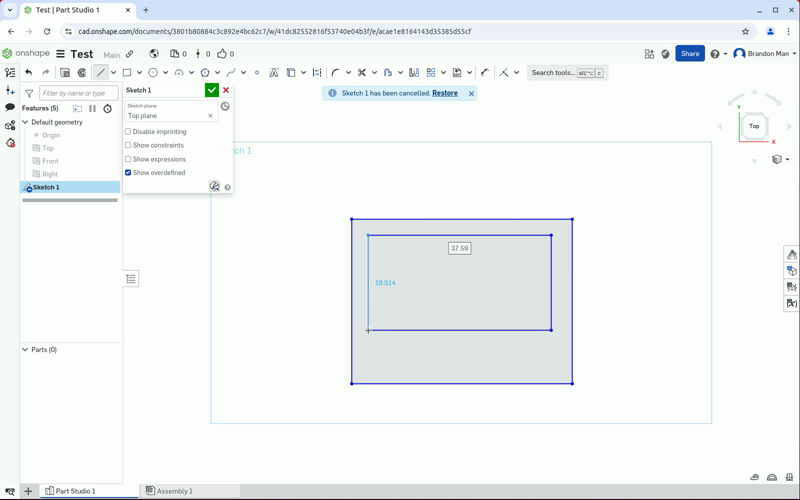
click(368, 330)
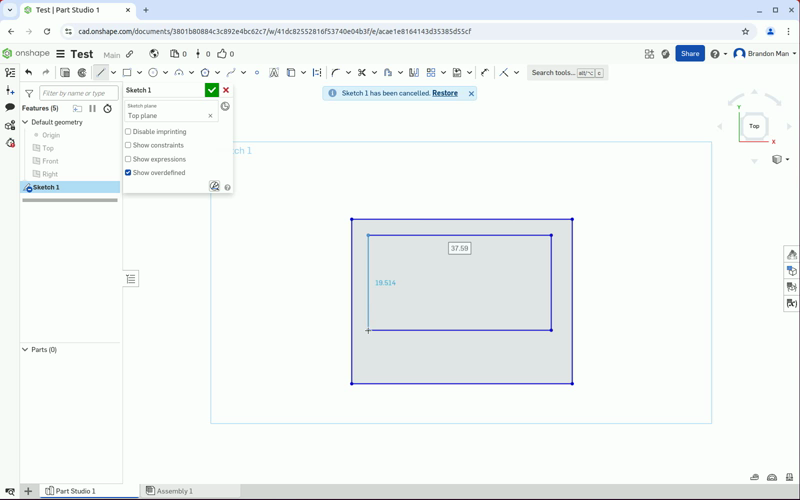
key(esc)
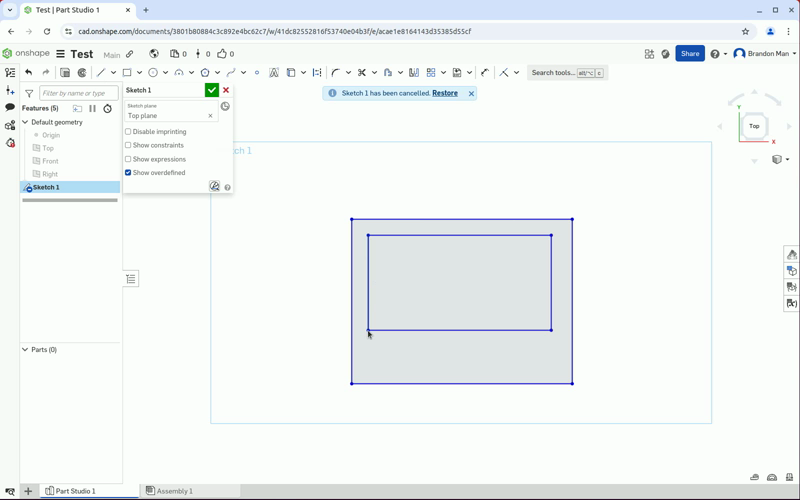
mouse_move(526, 351)
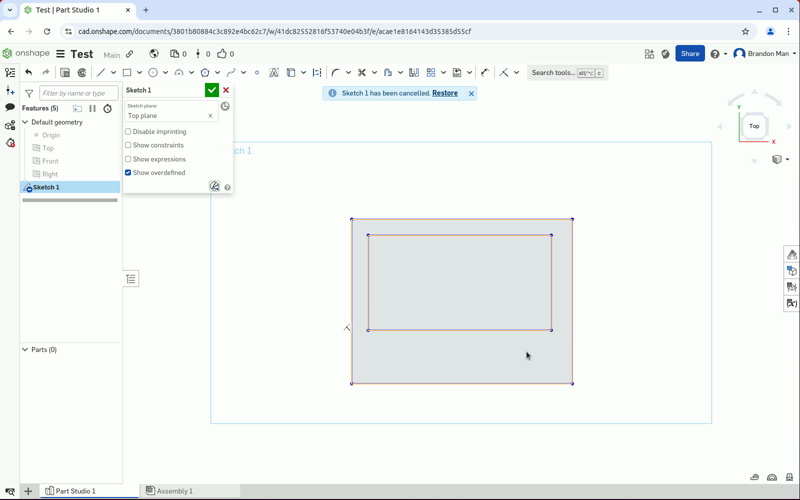
click(526, 351)
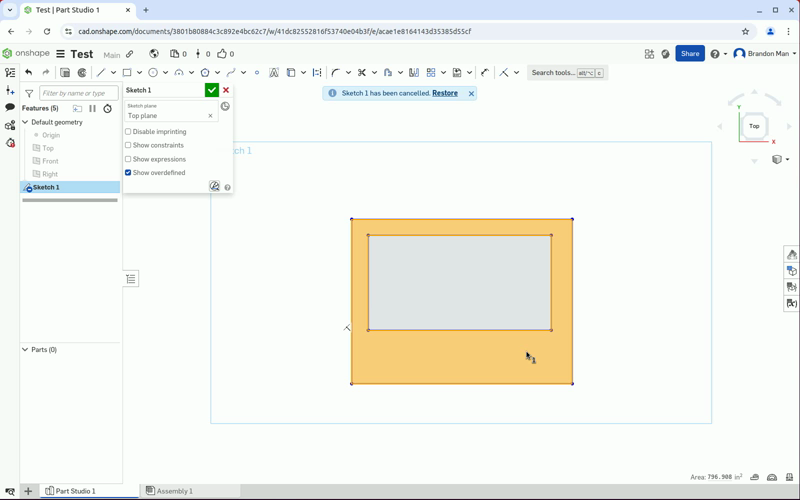
mouse_move(73, 352)
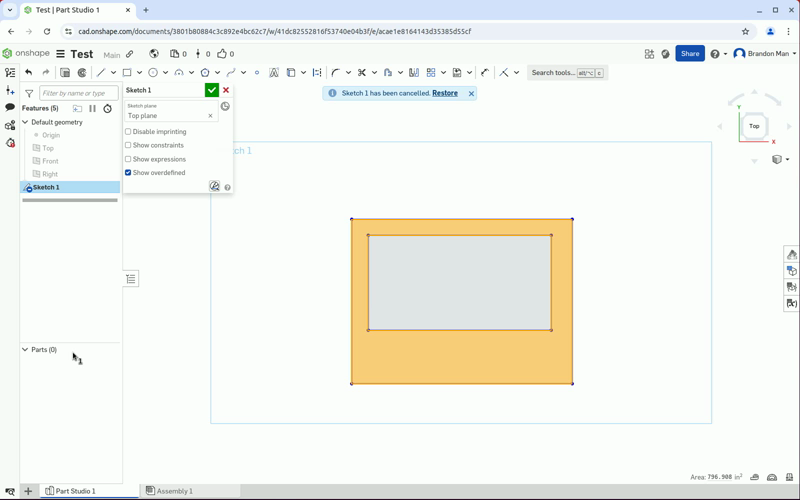
key(shift+y)
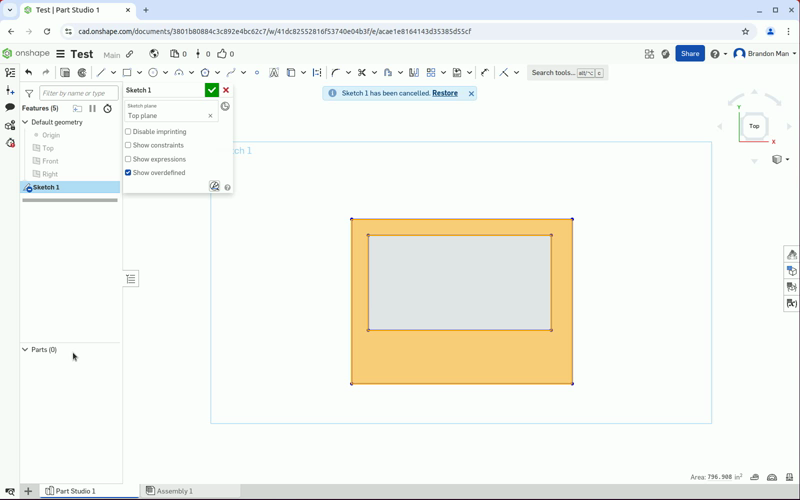
key(shift+e)
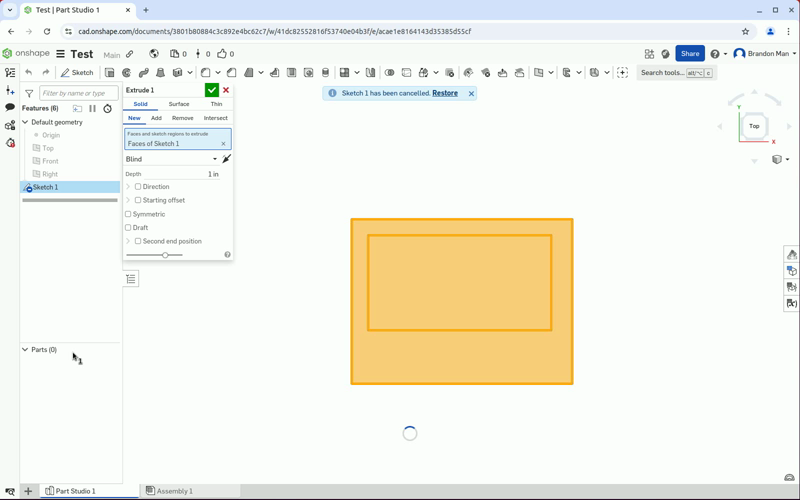
mouse_move(143, 106)
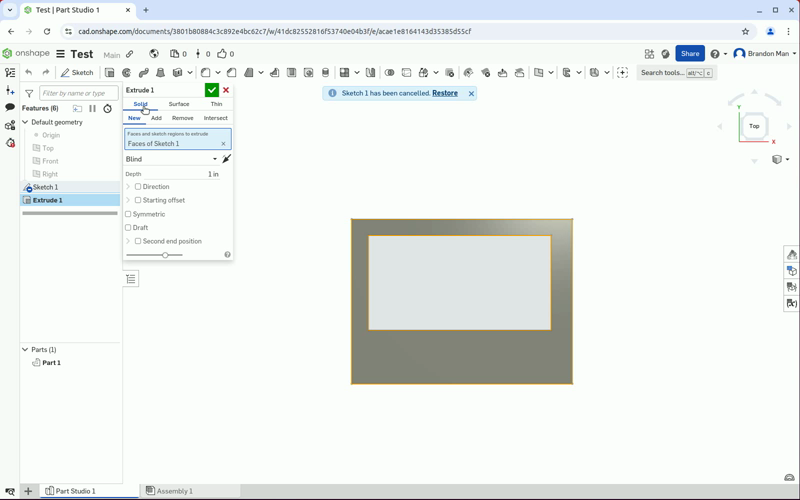
click(143, 106)
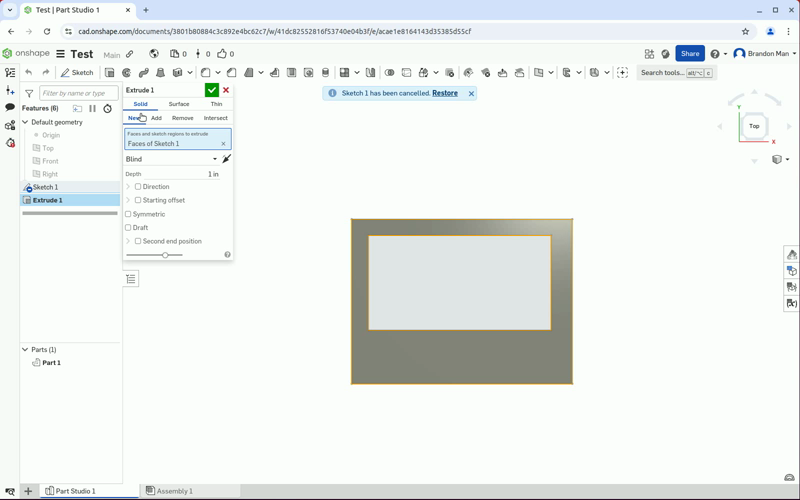
mouse_move(137, 120)
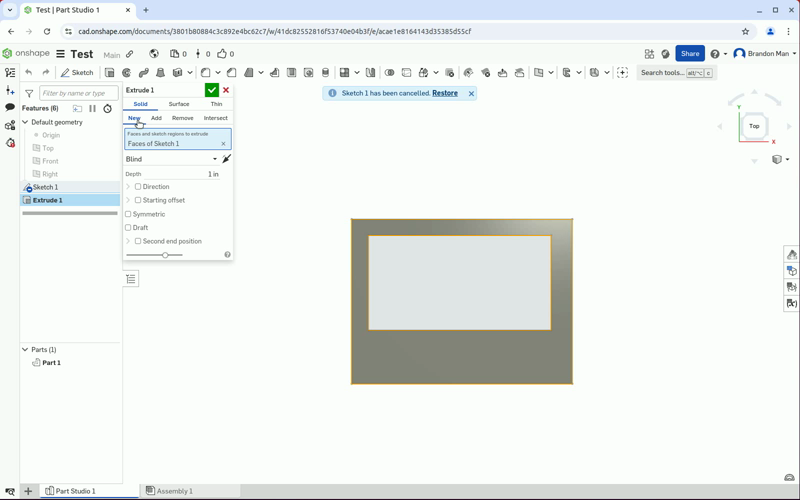
click(137, 120)
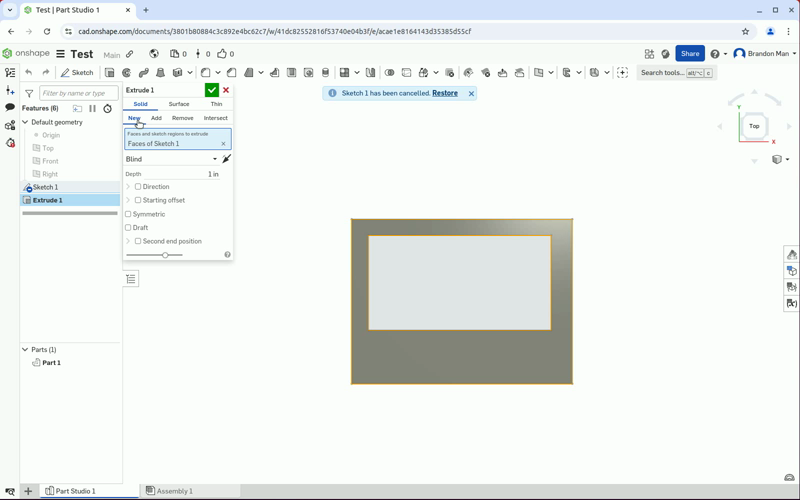
key(tab, 4)
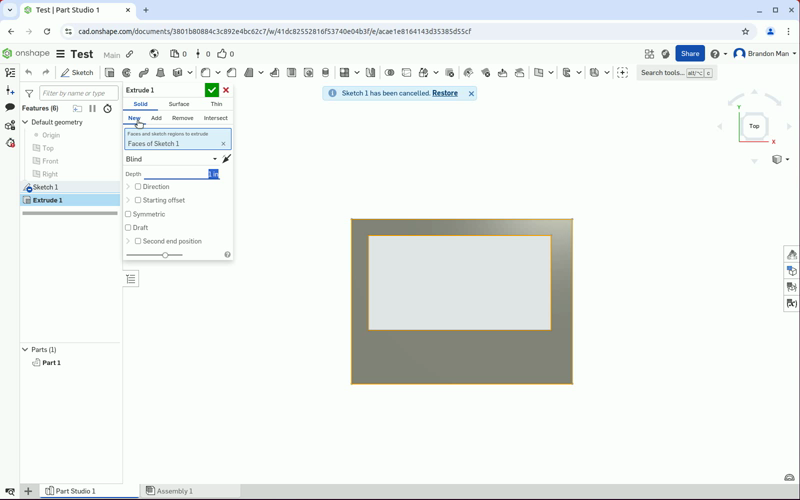
text(-1.444)
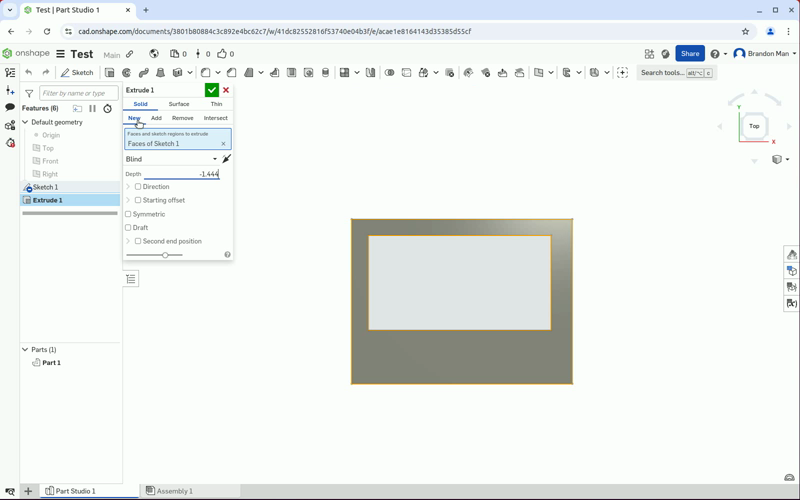
key(enter)
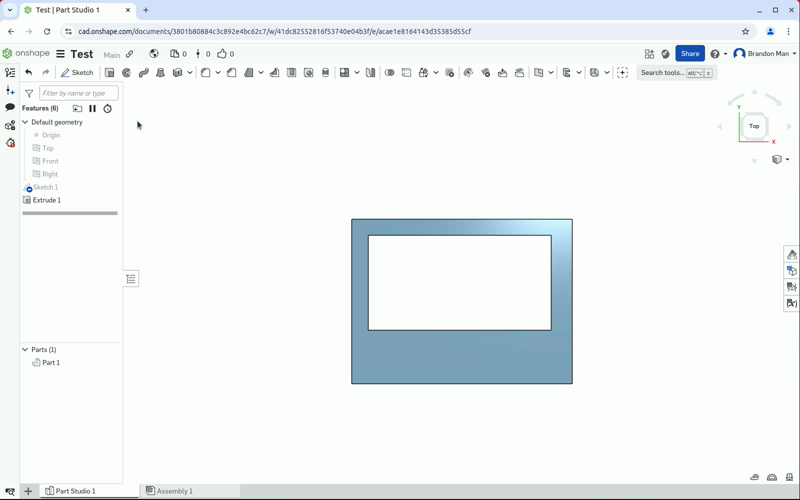
key(shift+h)
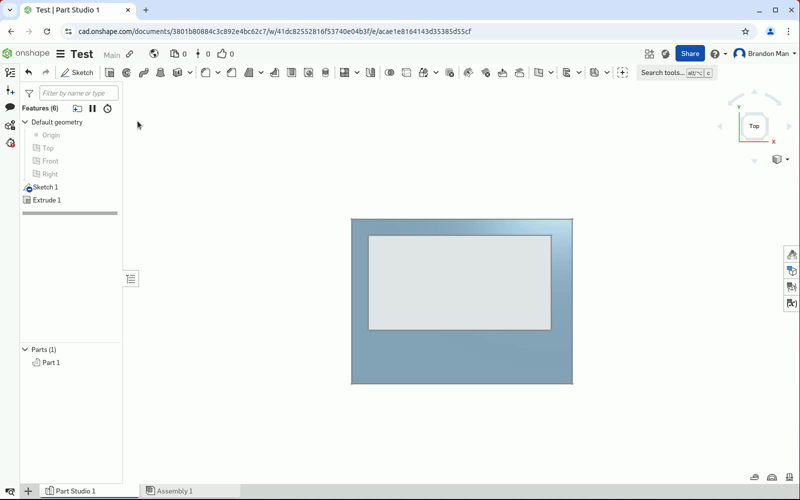
key(shift+h)
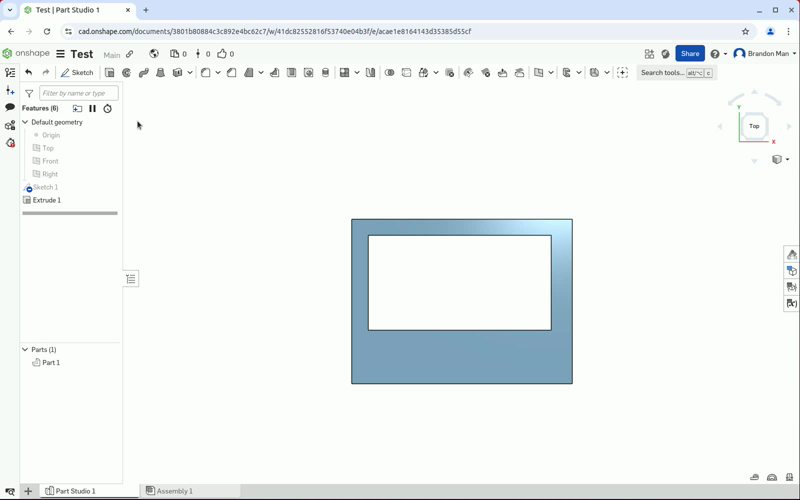
mouse_move(73, 189)
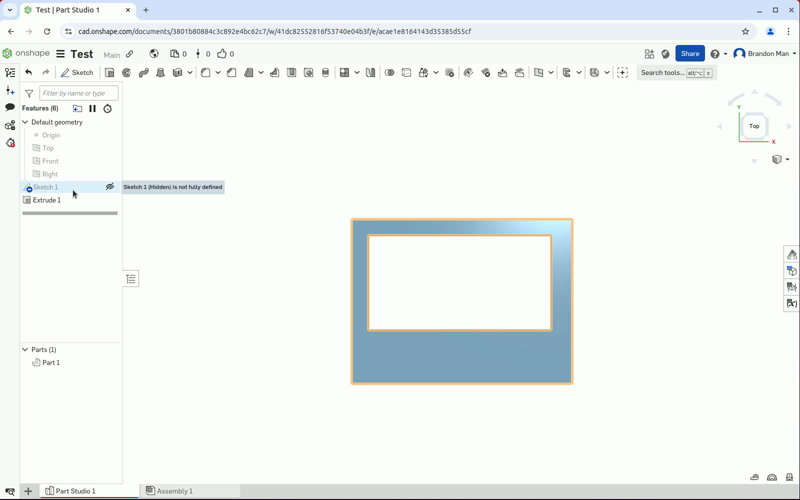
click(73, 189)
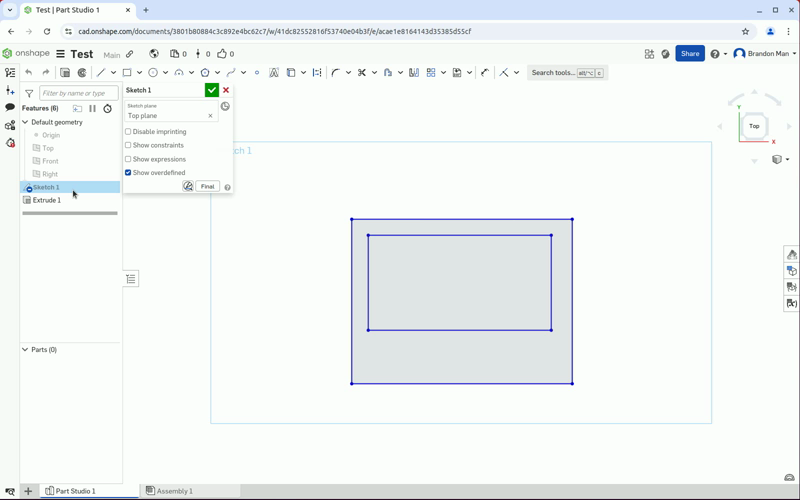
mouse_move(229, 92)
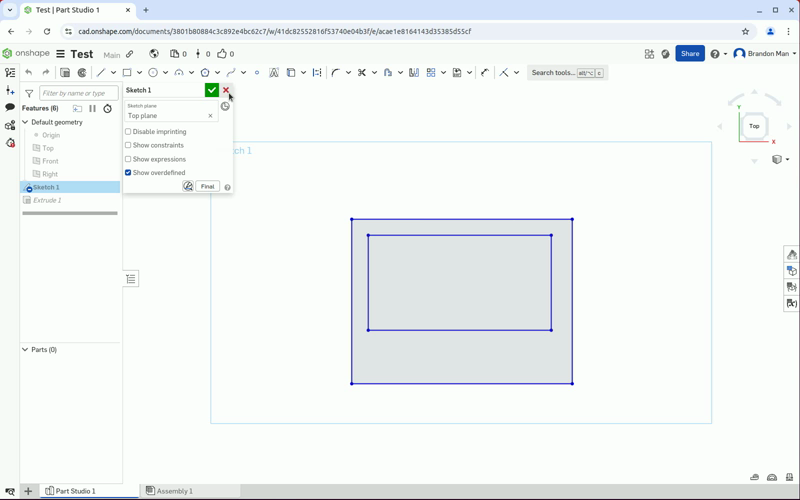
click(229, 92)
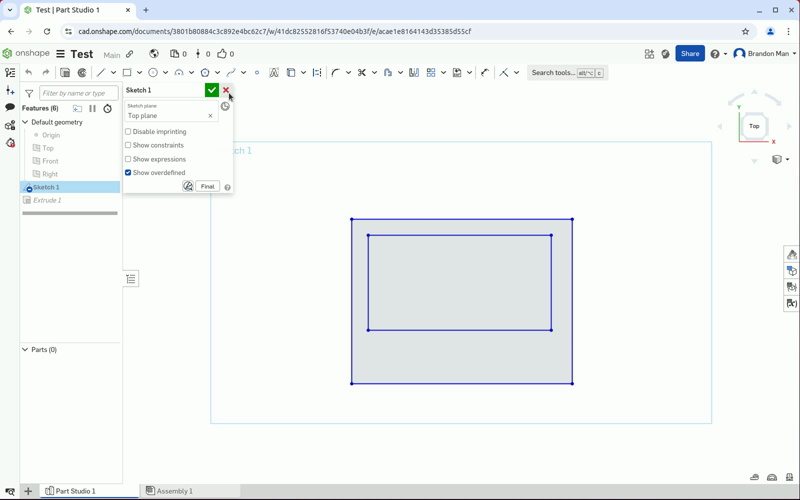
key(shift+s)
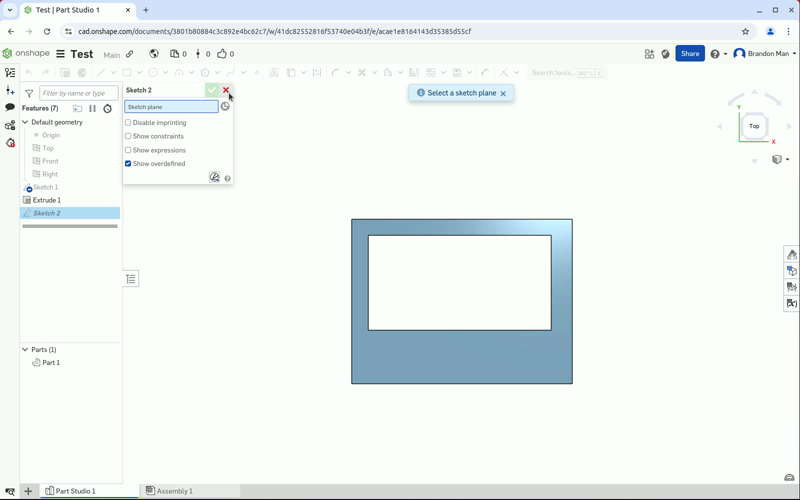
mouse_move(73, 150)
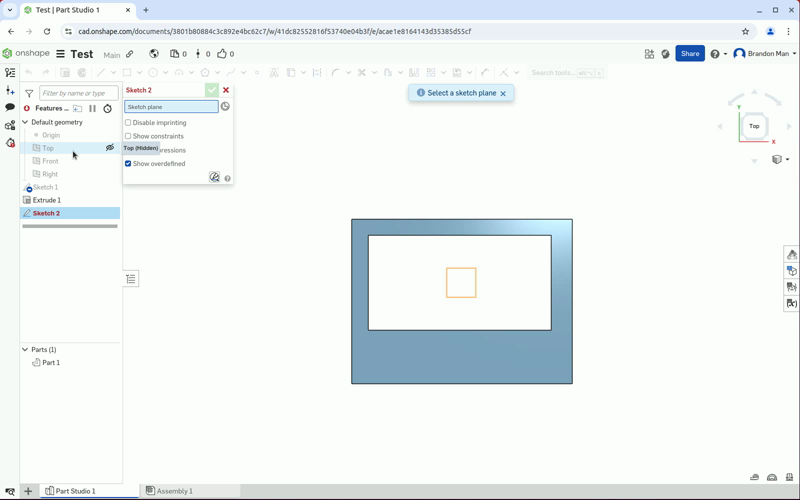
click(73, 150)
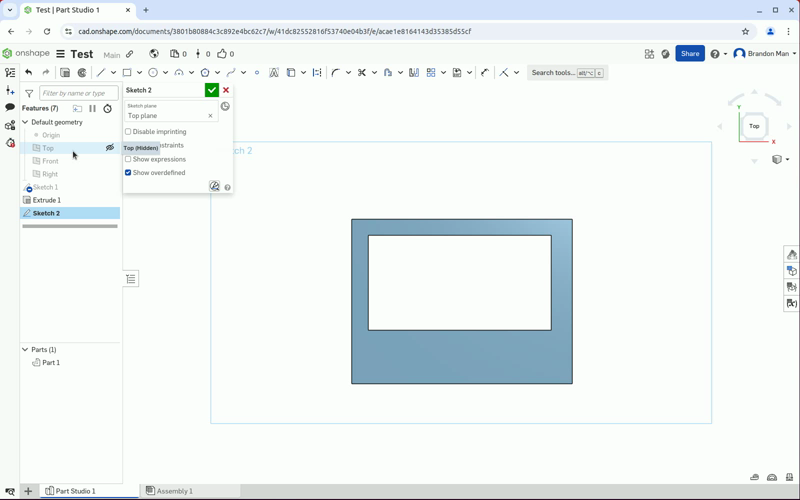
mouse_move(73, 352)
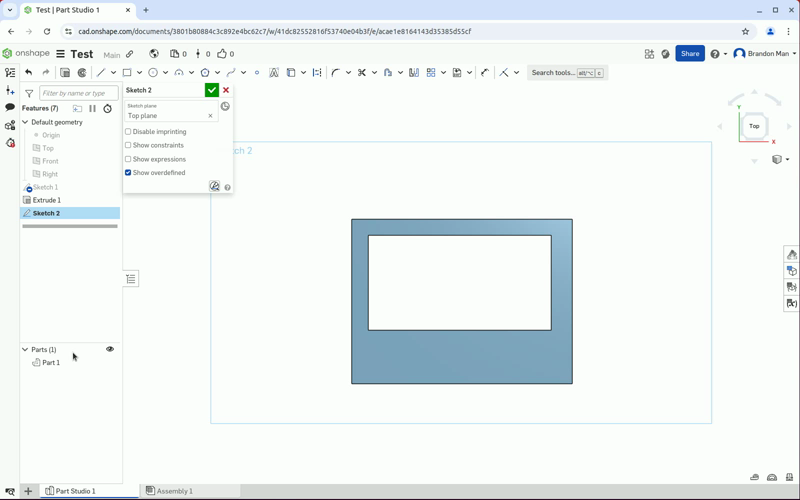
key(y)
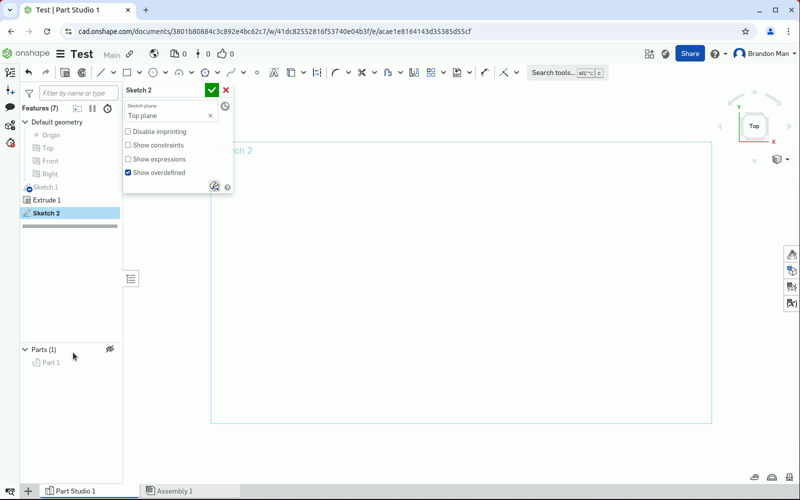
key(l)
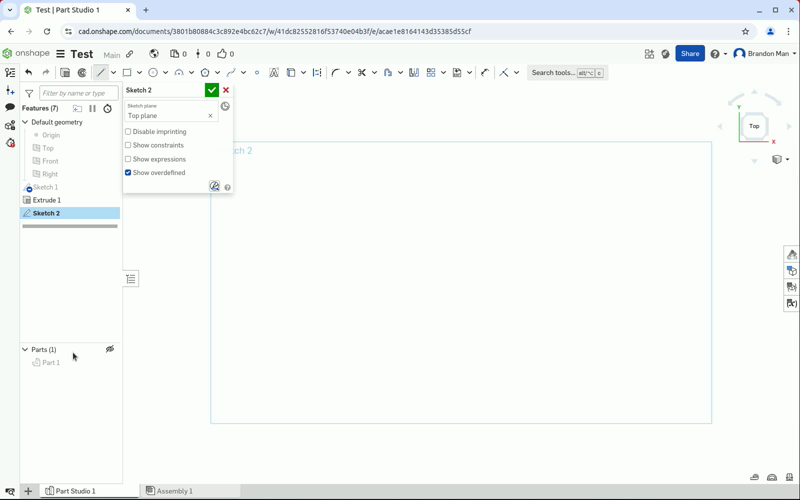
key_down(shift)
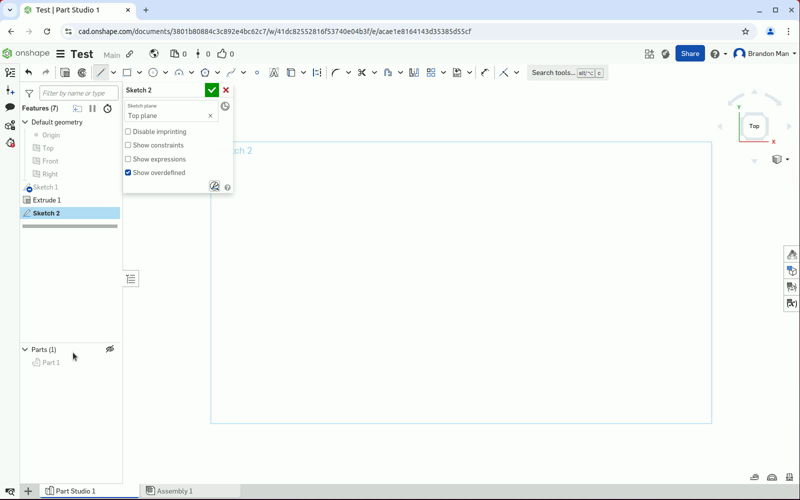
mouse_move(368, 330)
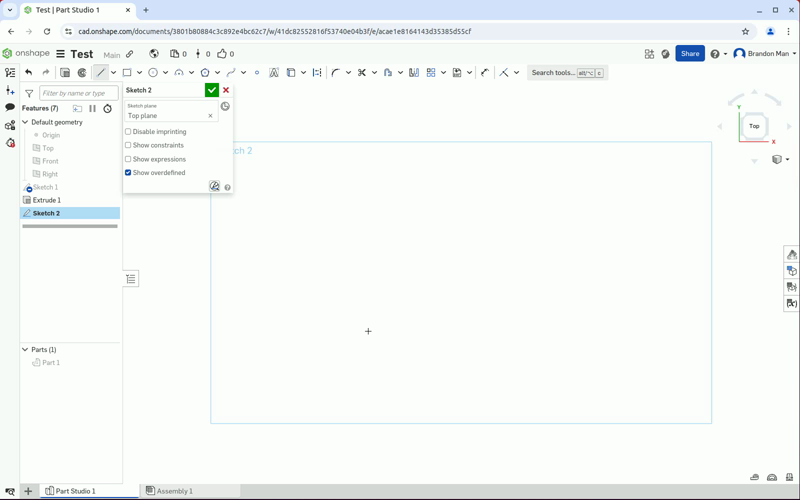
click(368, 330)
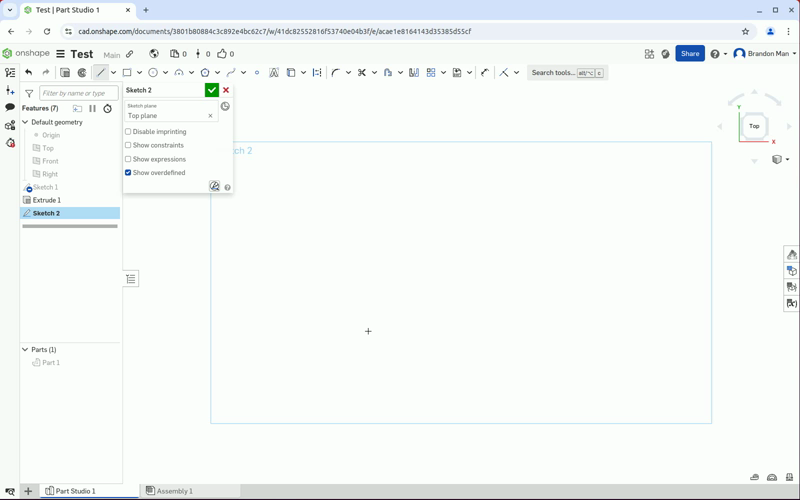
key_up(shift)
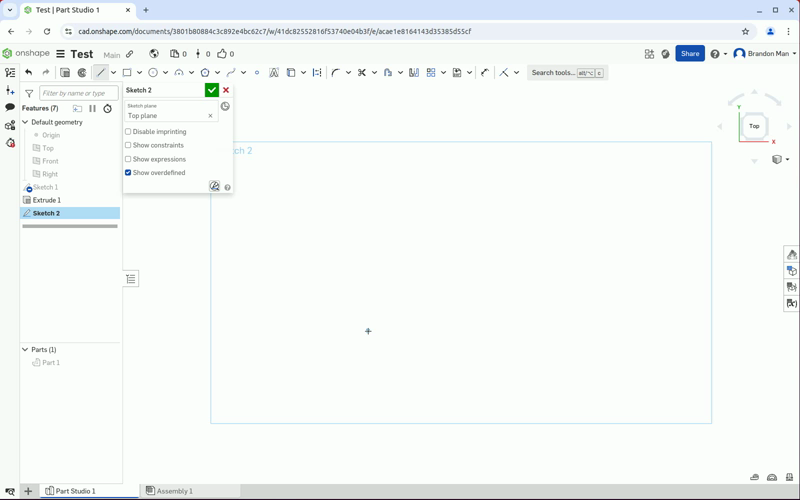
key_down(shift)
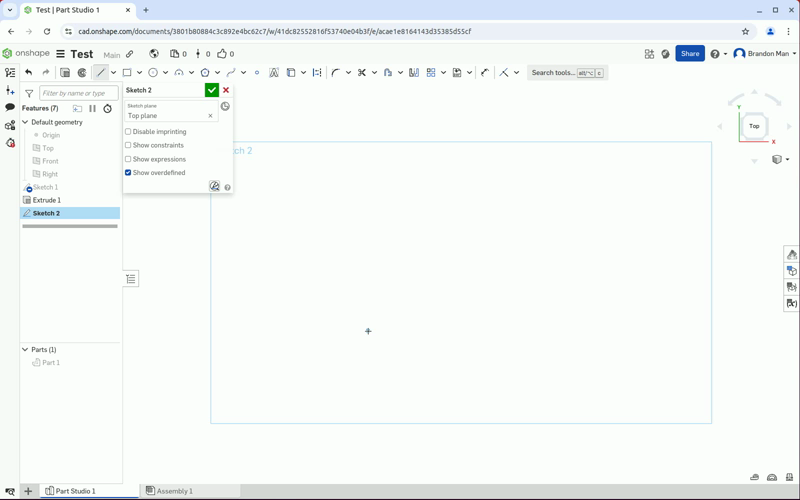
mouse_move(552, 330)
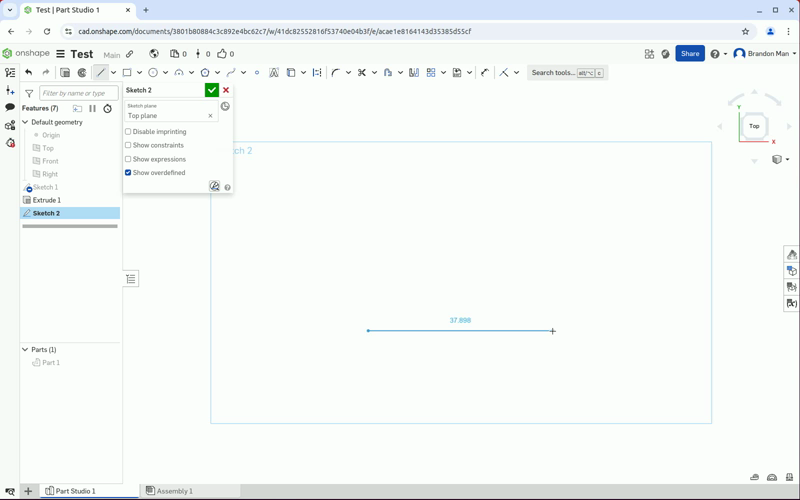
click(552, 330)
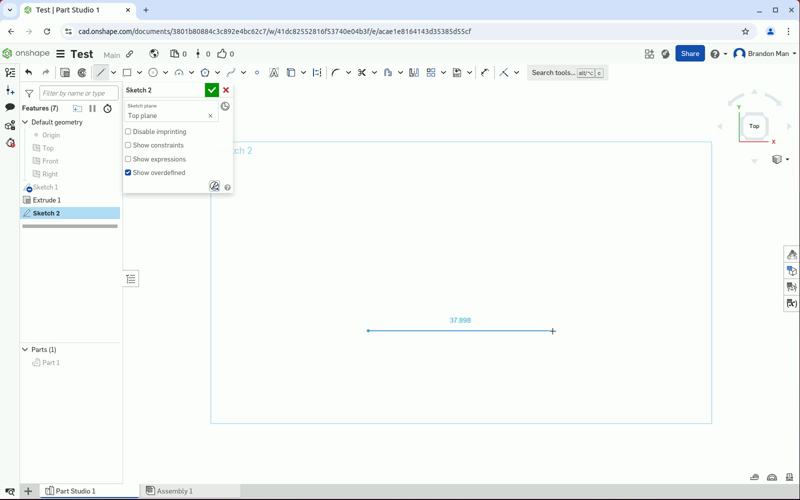
key_up(shift)
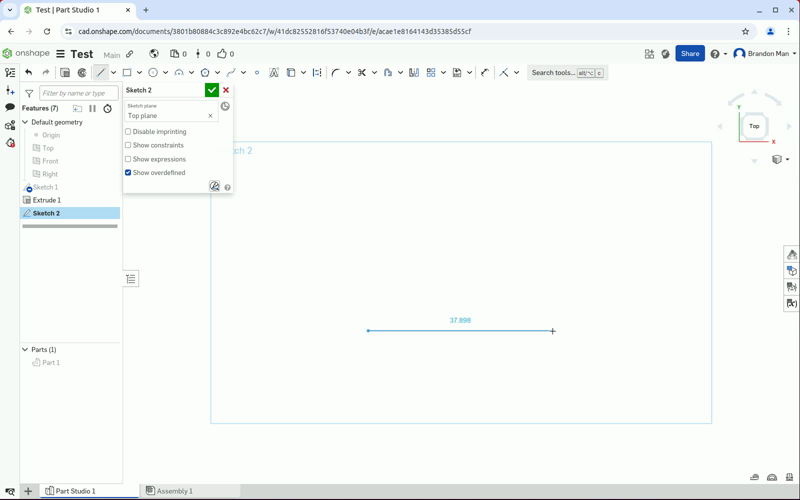
key_down(shift)
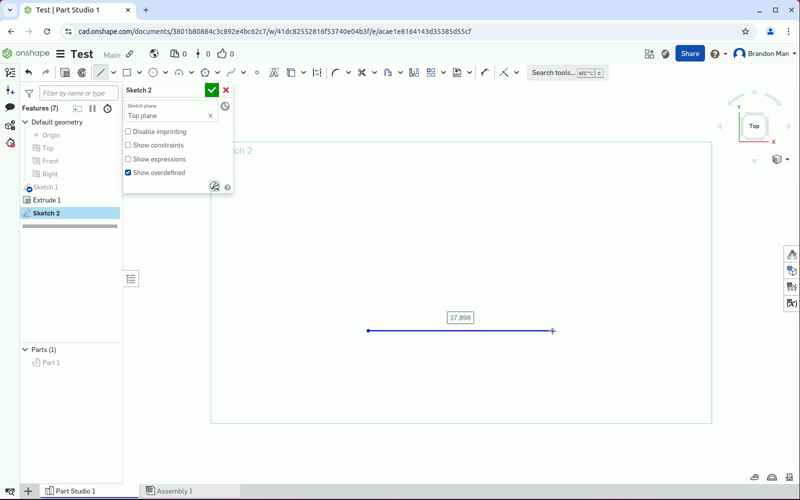
mouse_move(552, 235)
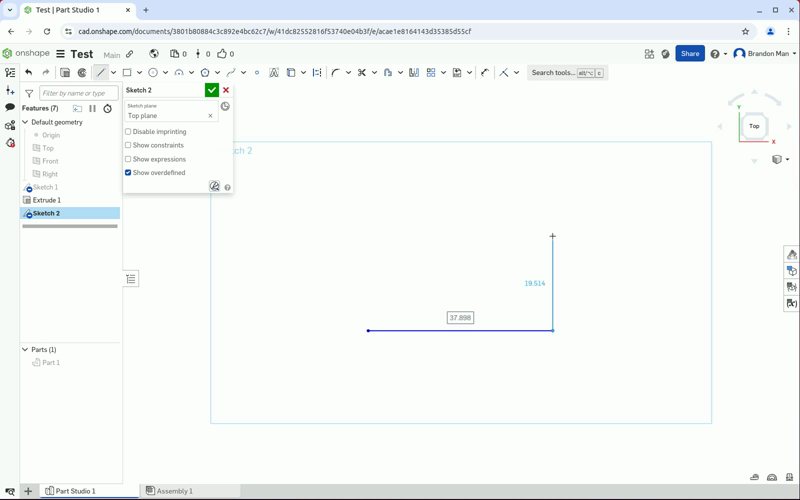
click(552, 235)
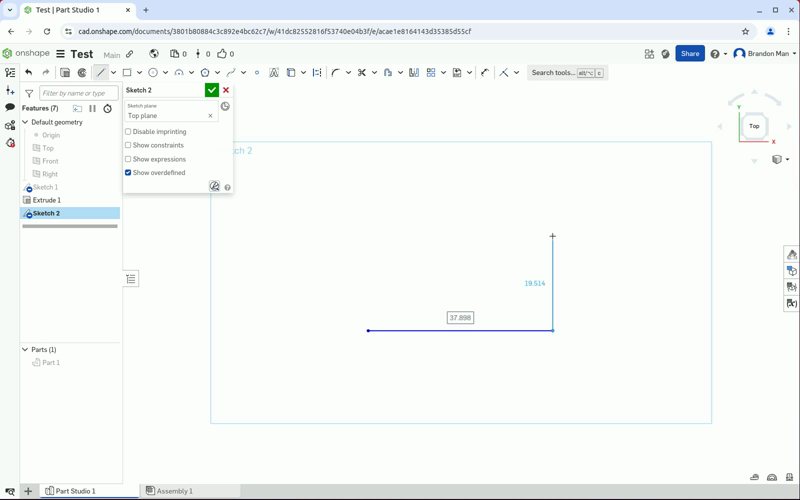
key_up(shift)
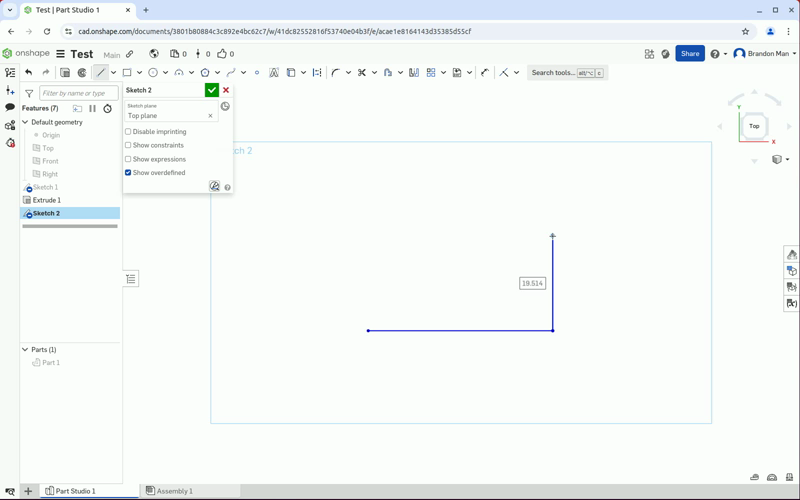
key_down(shift)
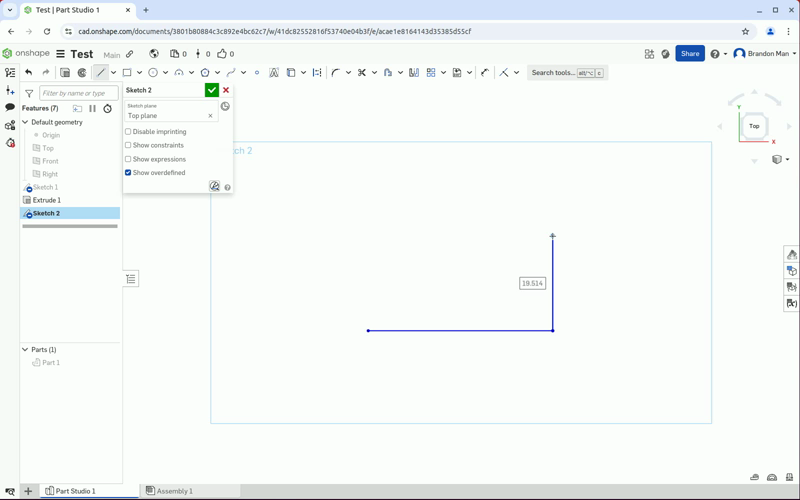
mouse_move(368, 235)
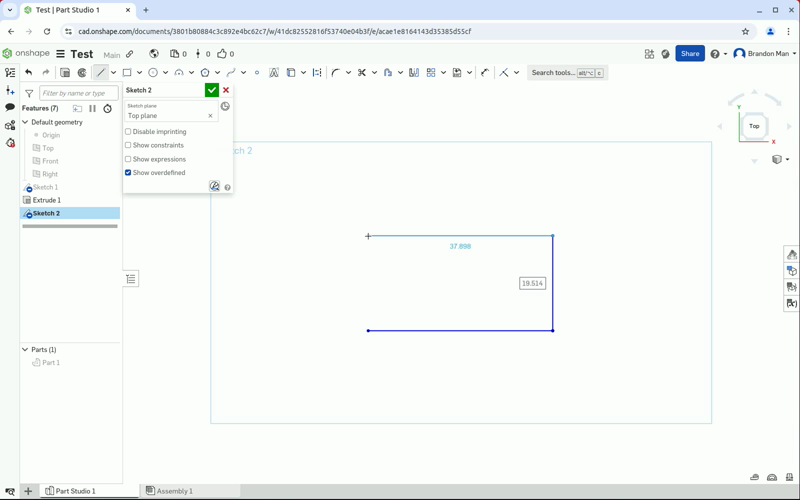
click(368, 235)
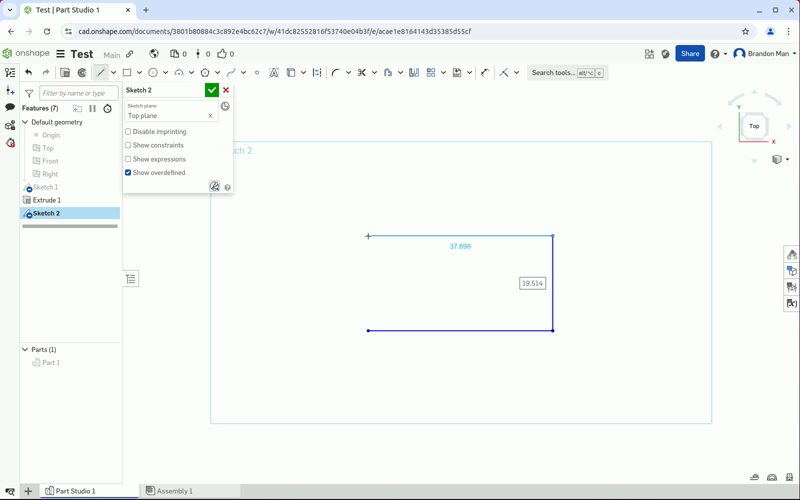
key_up(shift)
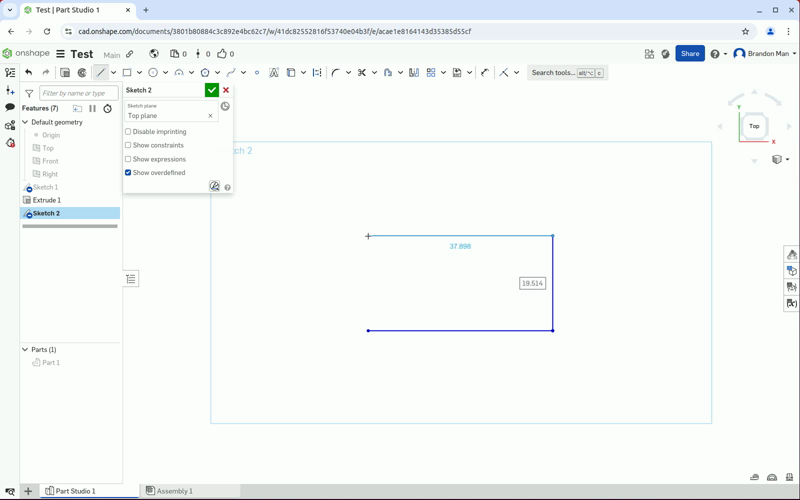
key_down(shift)
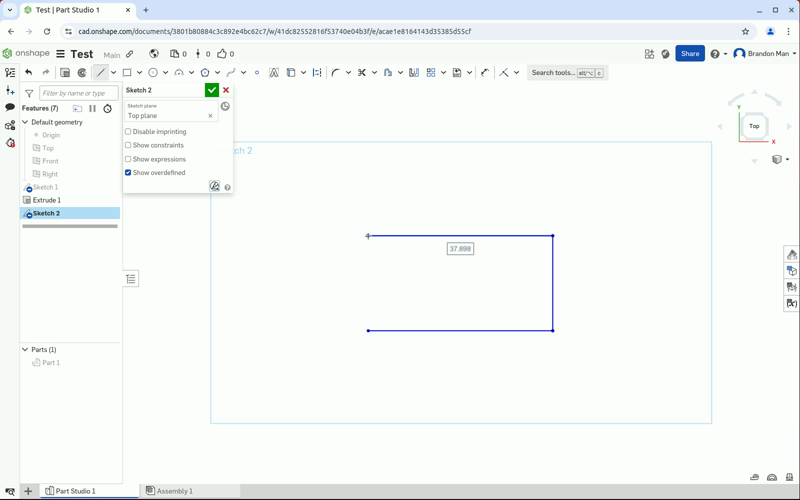
mouse_move(368, 330)
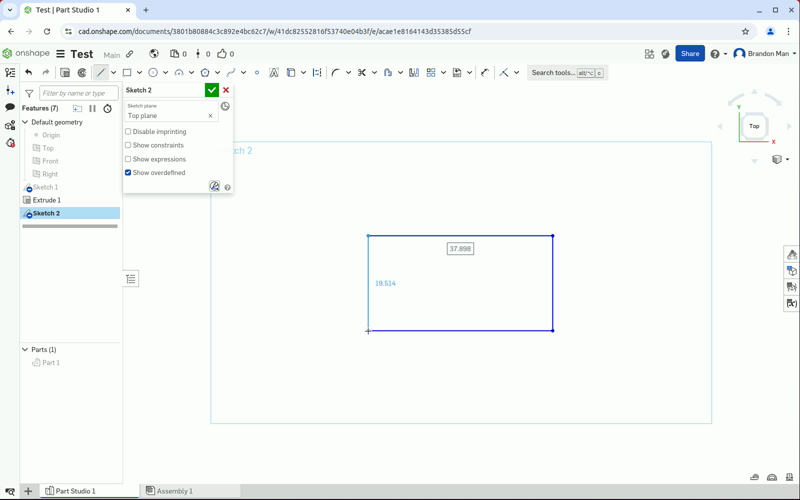
key_up(shift)
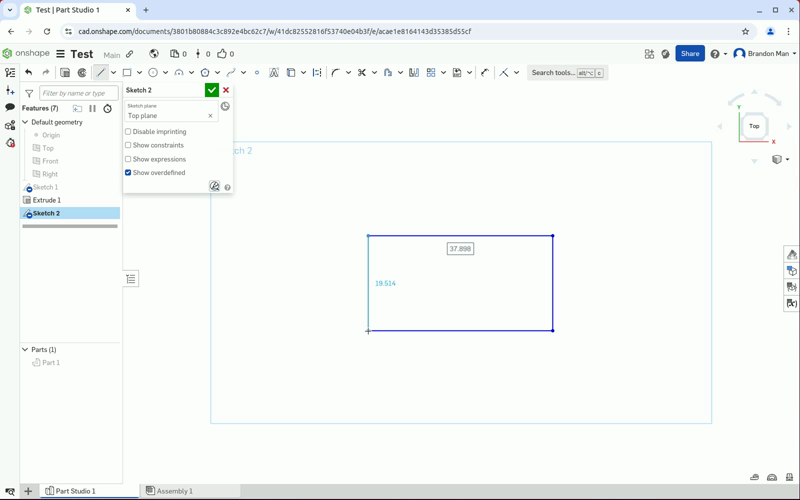
click(368, 330)
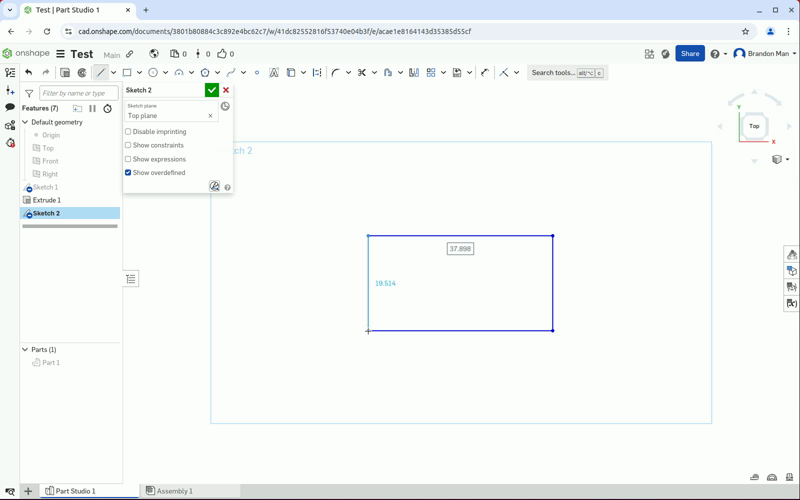
key(esc)
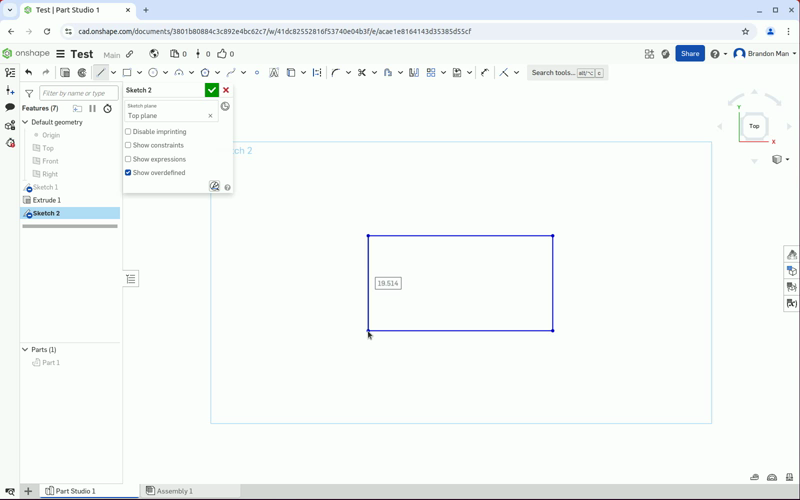
key(l)
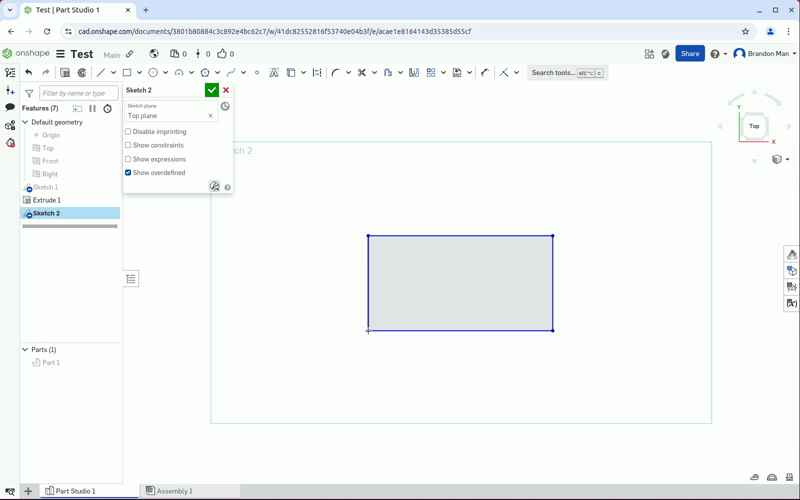
key_down(shift)
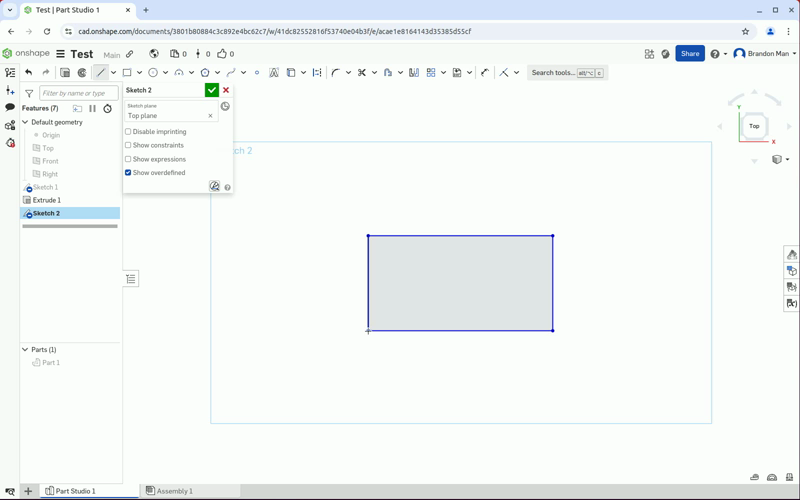
mouse_move(371, 266)
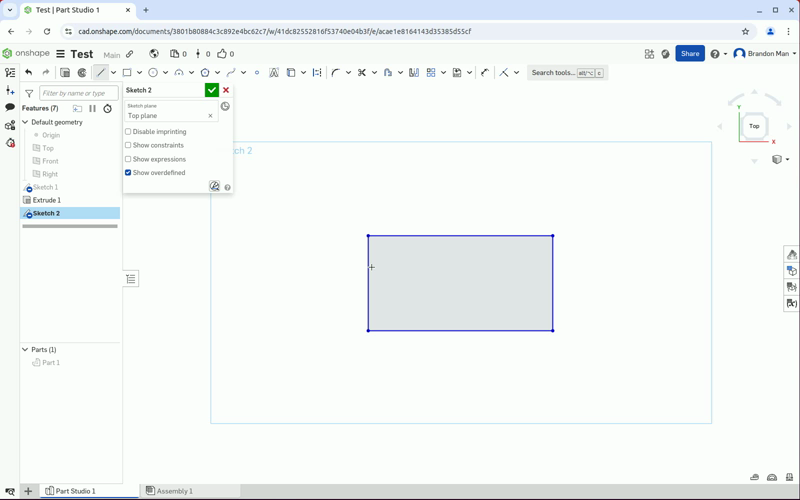
click(371, 266)
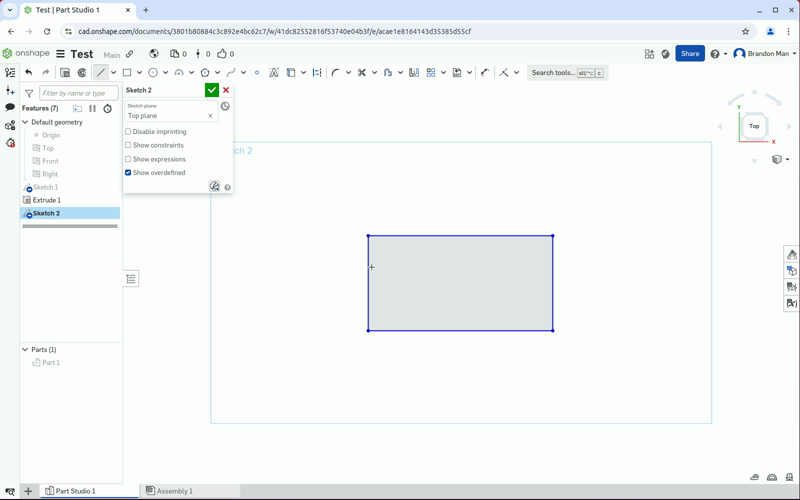
key_up(shift)
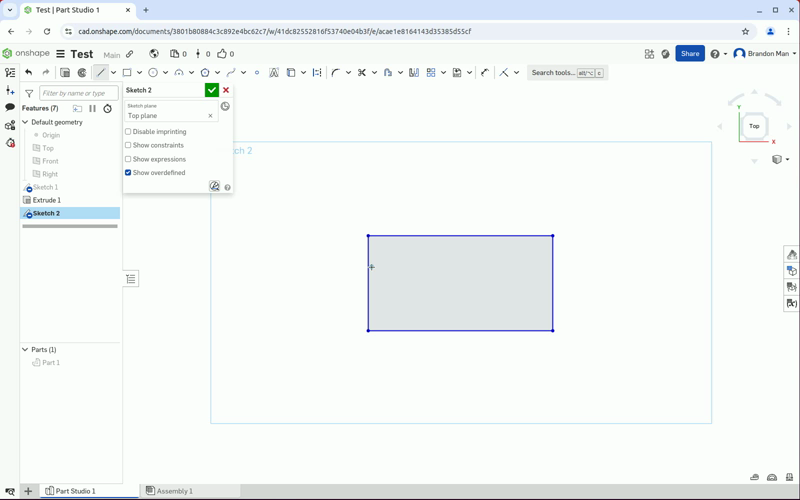
key_down(shift)
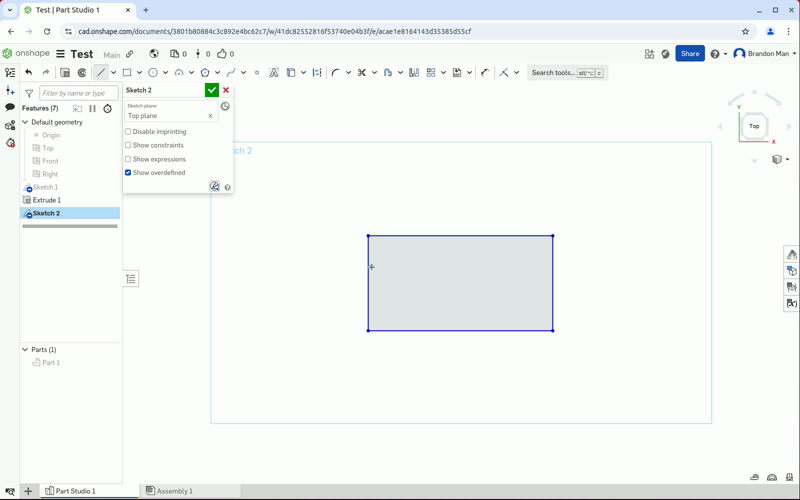
mouse_move(401, 266)
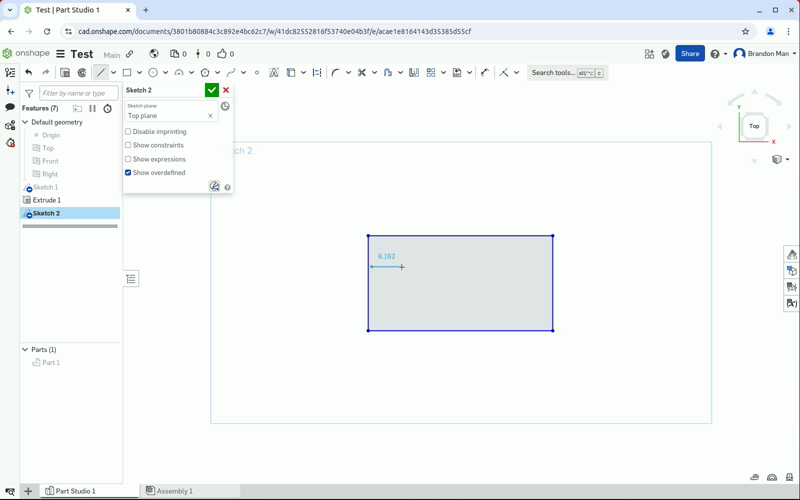
mouse_move(381, 266)
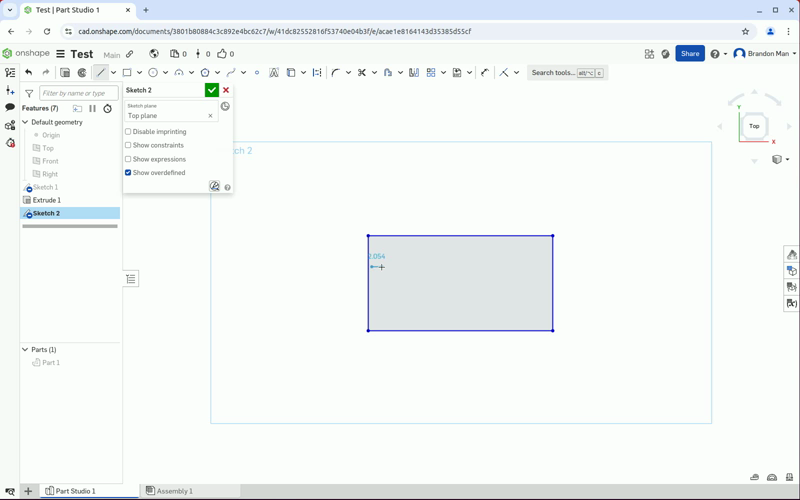
click(381, 266)
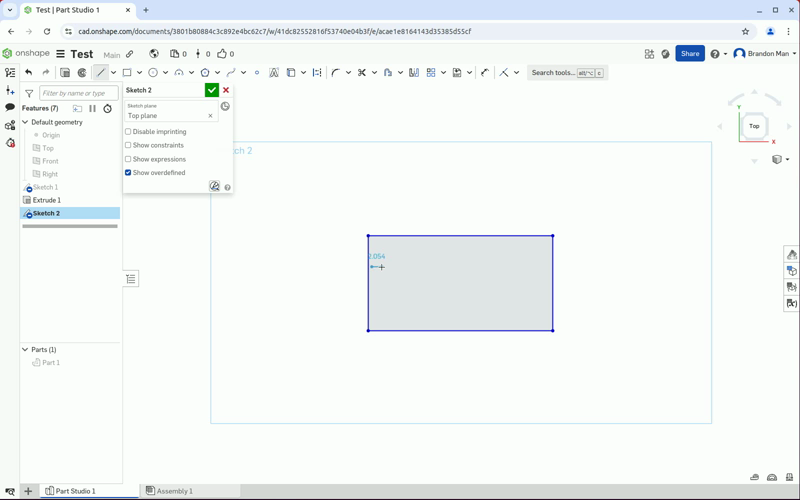
key_up(shift)
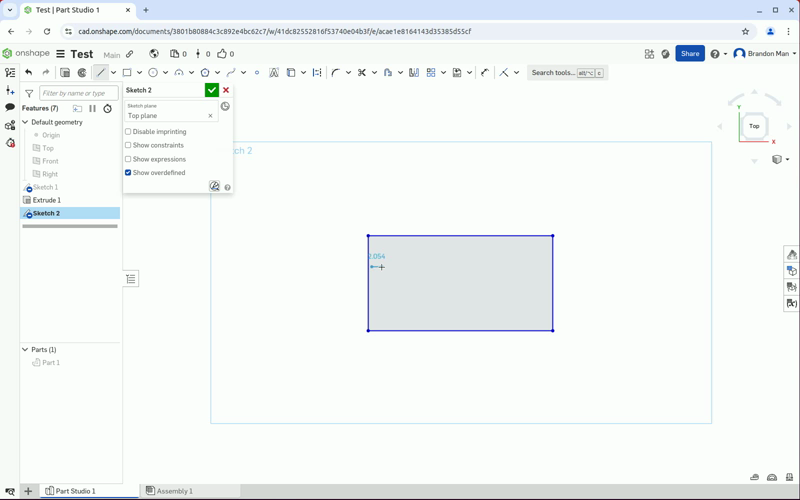
key_down(shift)
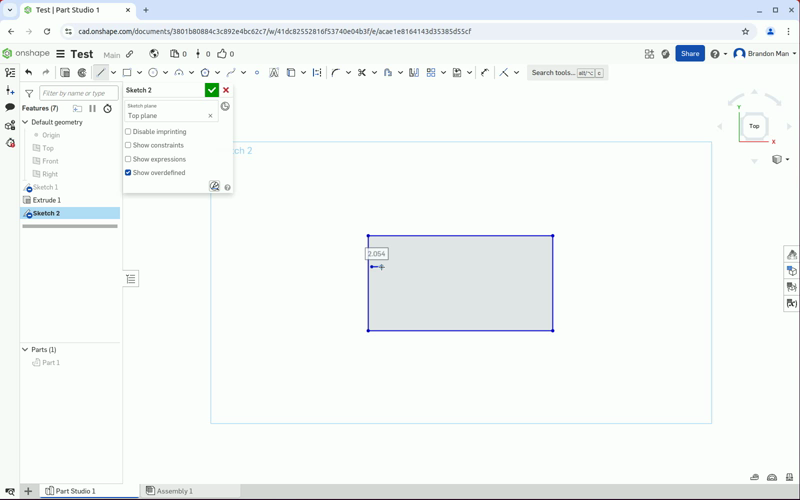
mouse_move(411, 266)
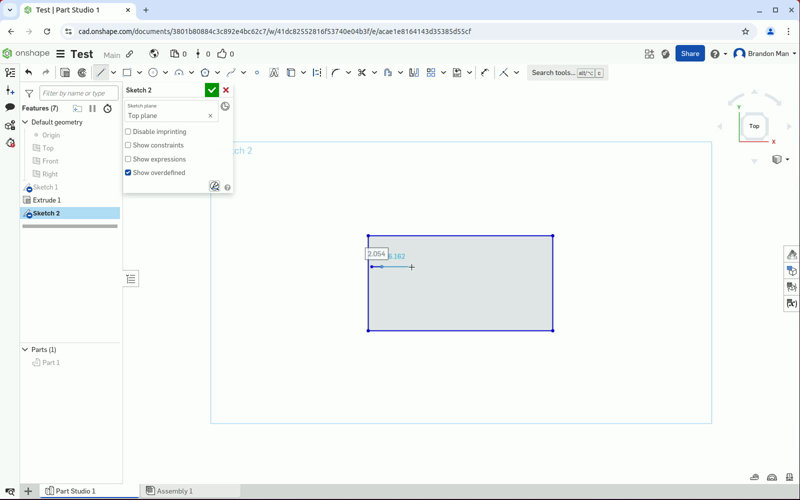
mouse_move(381, 247)
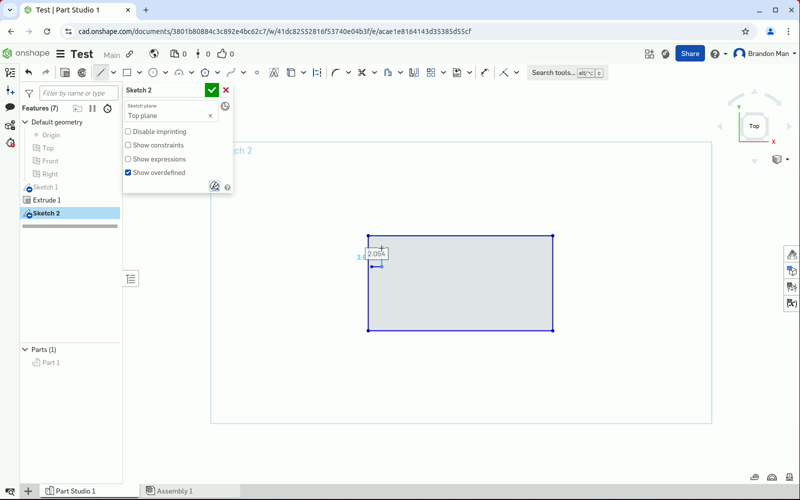
click(381, 247)
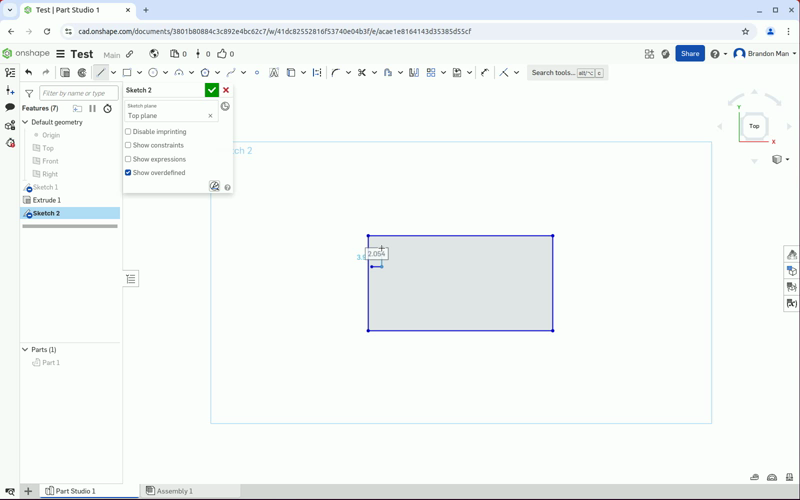
key_up(shift)
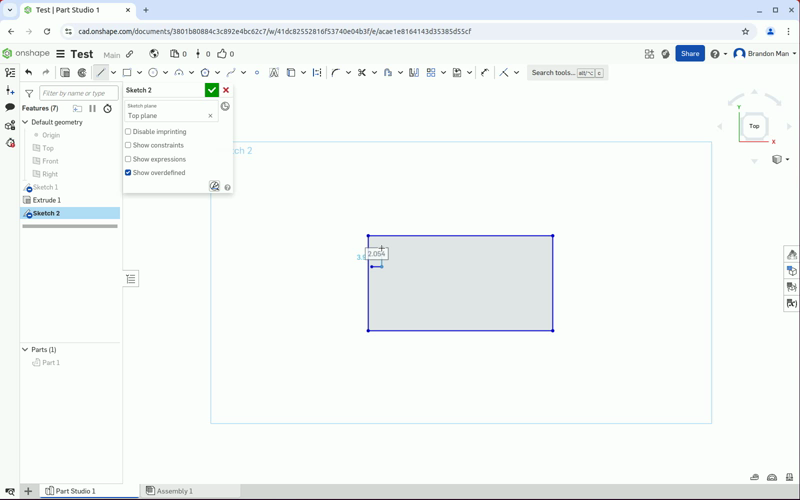
key_down(shift)
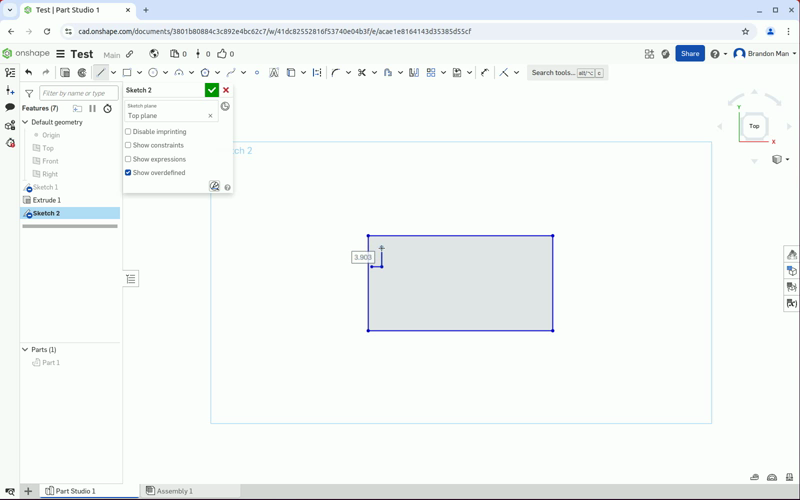
mouse_move(411, 247)
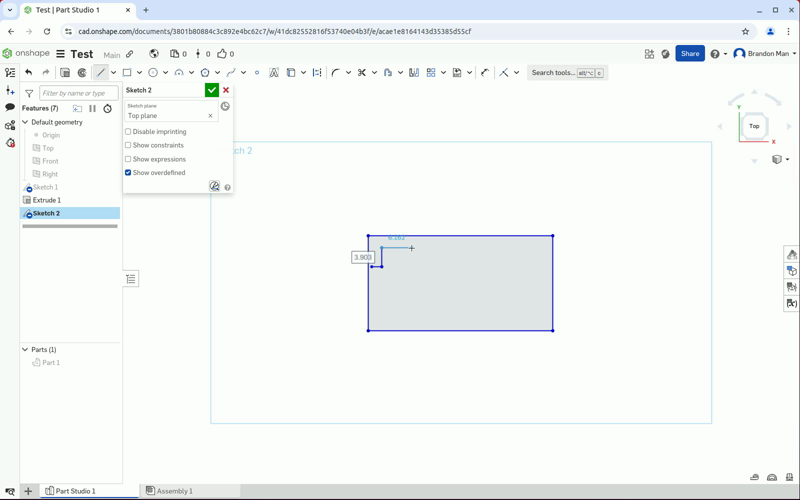
mouse_move(371, 247)
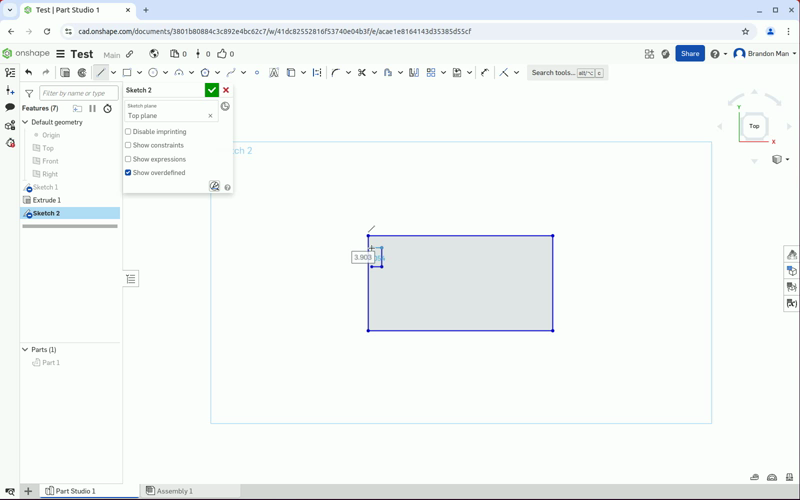
click(371, 247)
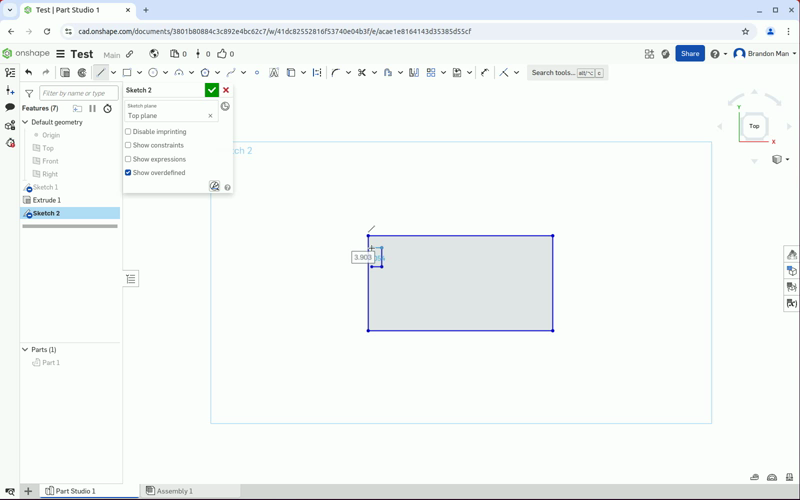
key_up(shift)
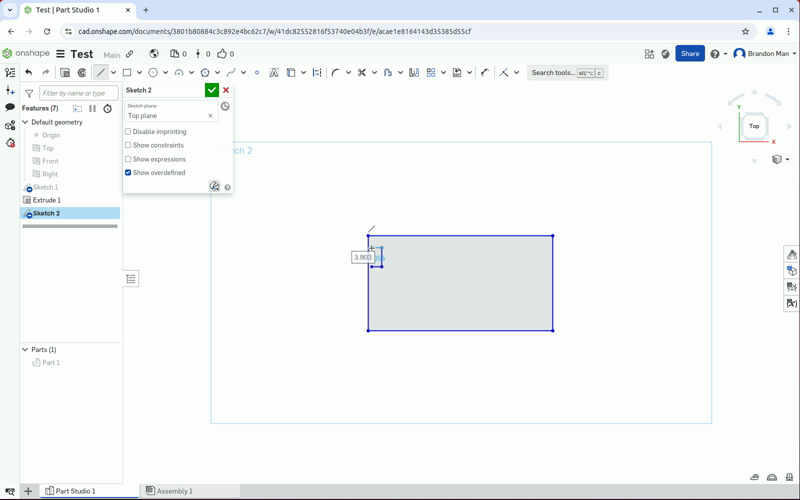
mouse_move(401, 247)
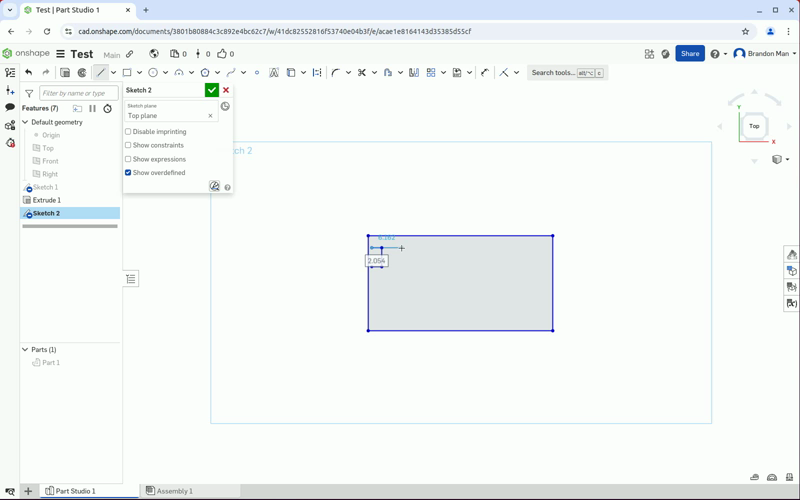
key_down(shift)
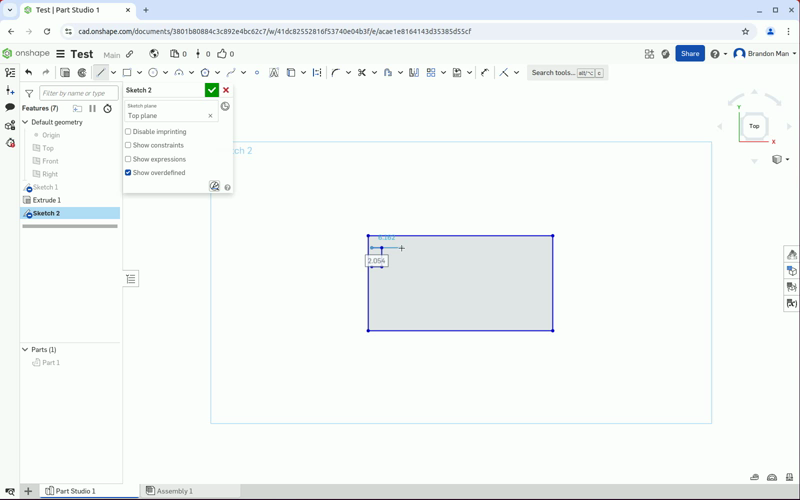
mouse_move(371, 266)
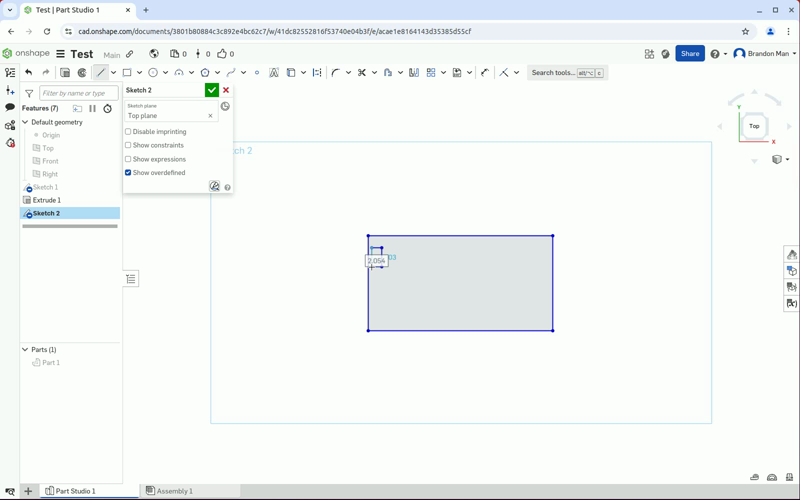
key_up(shift)
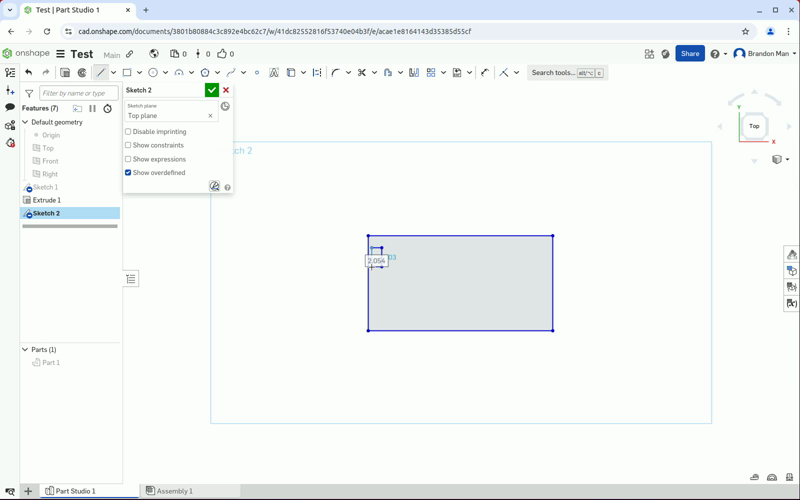
click(371, 266)
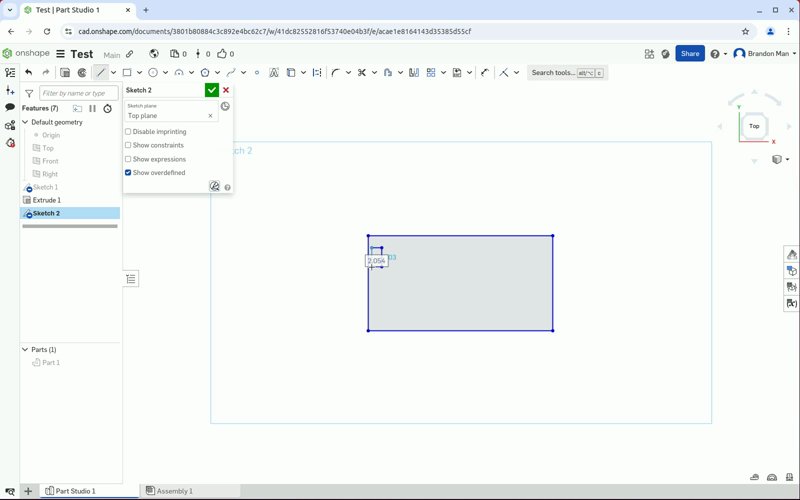
key(esc)
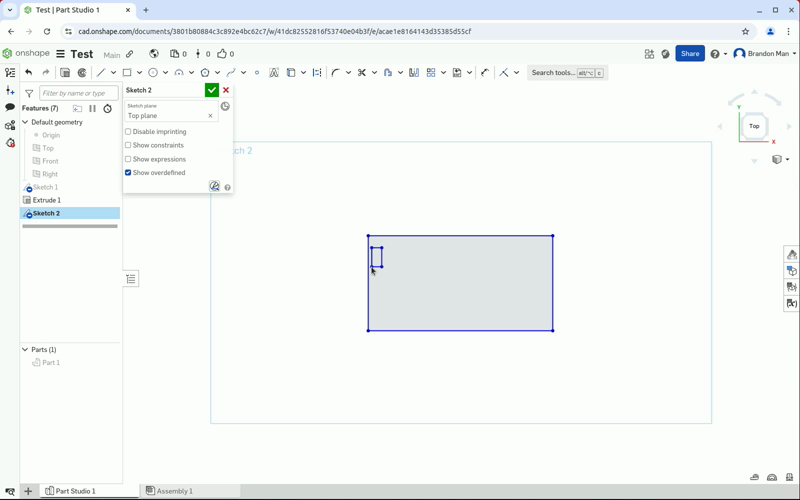
key(l)
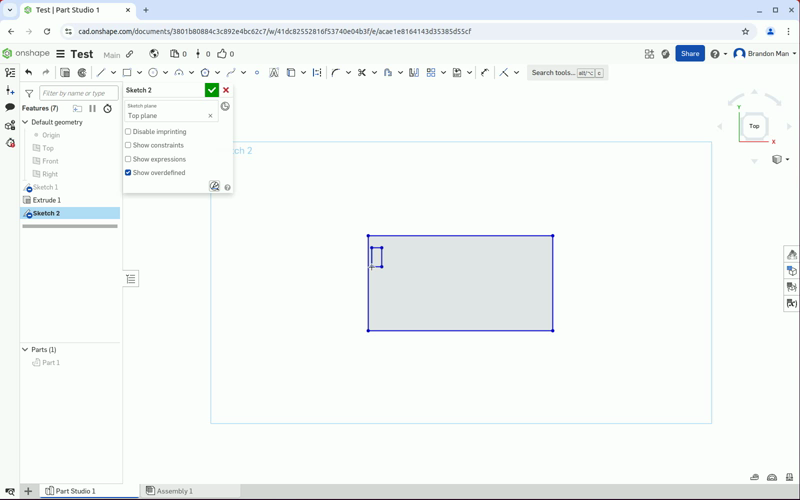
key_down(shift)
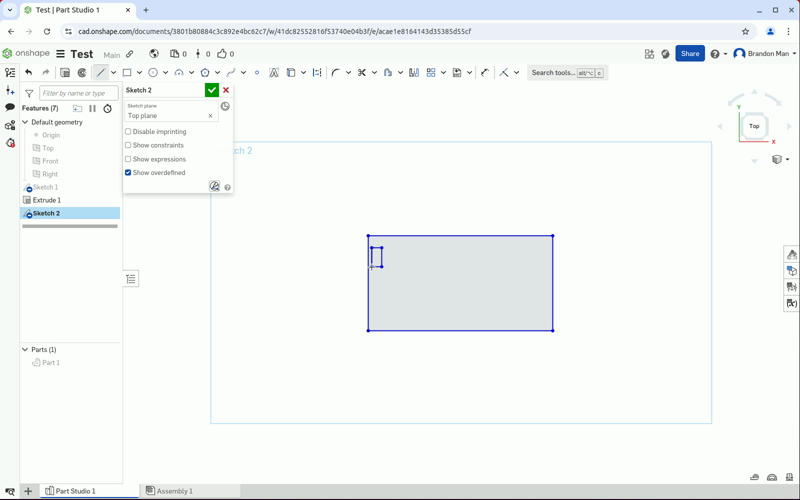
mouse_move(385, 319)
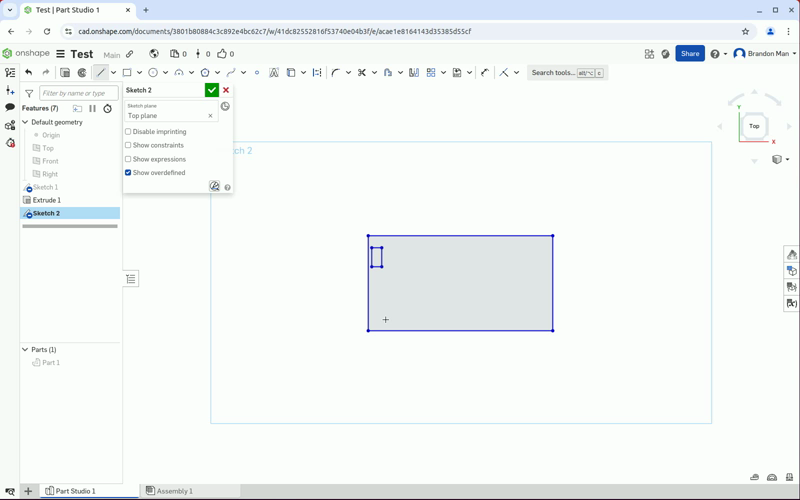
click(385, 319)
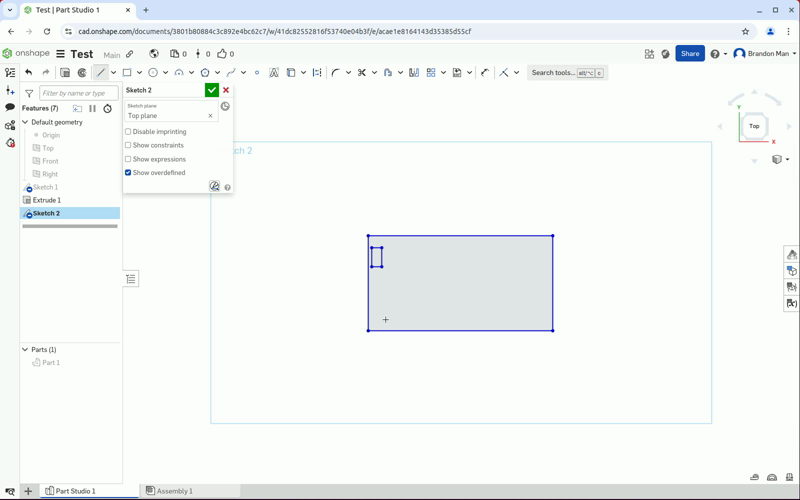
key_up(shift)
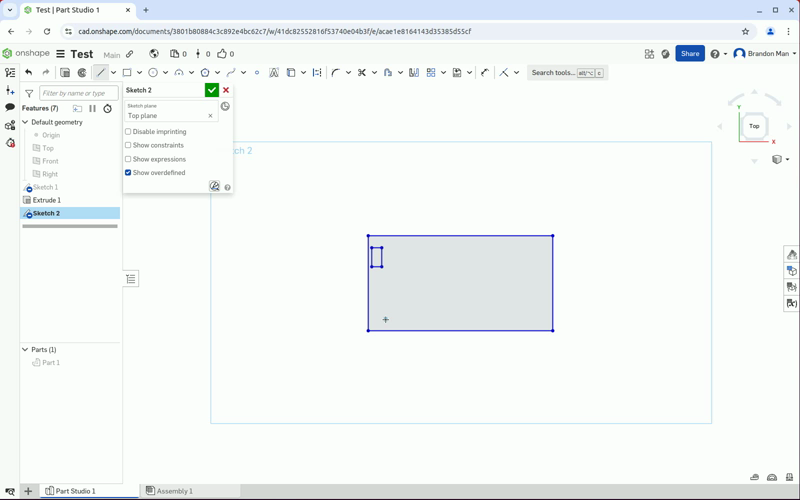
key_down(shift)
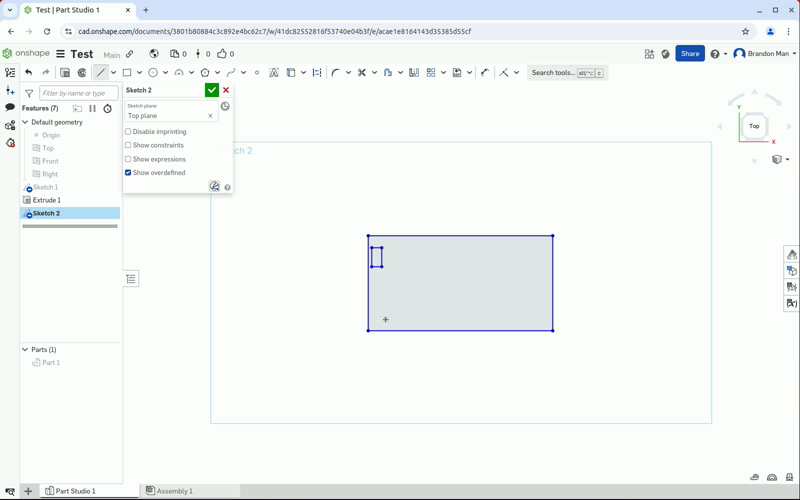
mouse_move(533, 319)
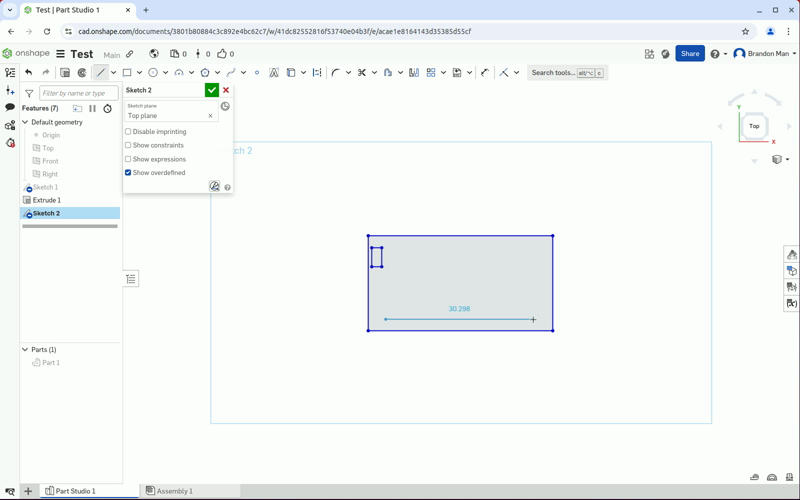
click(533, 319)
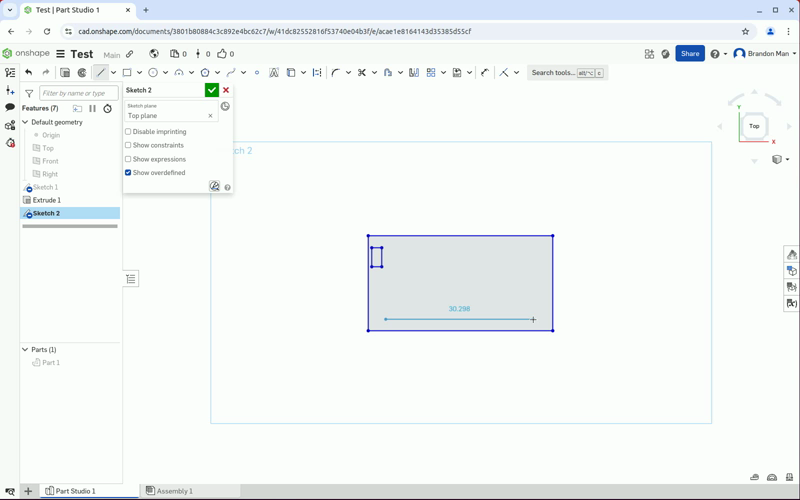
key_up(shift)
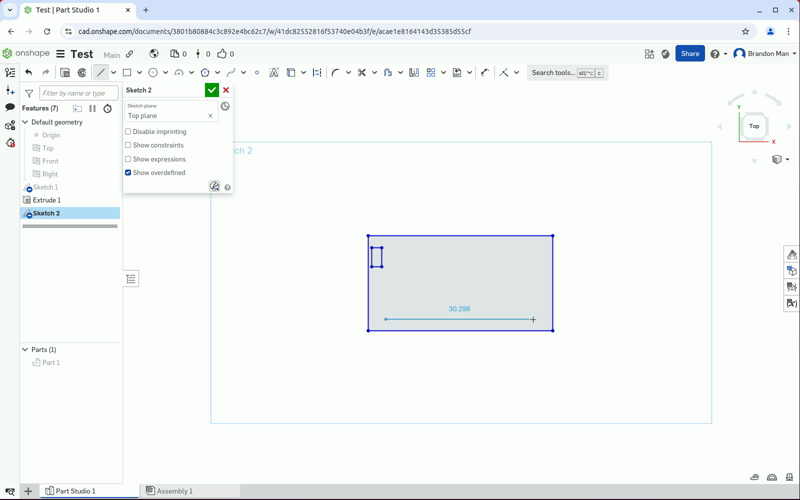
key_down(shift)
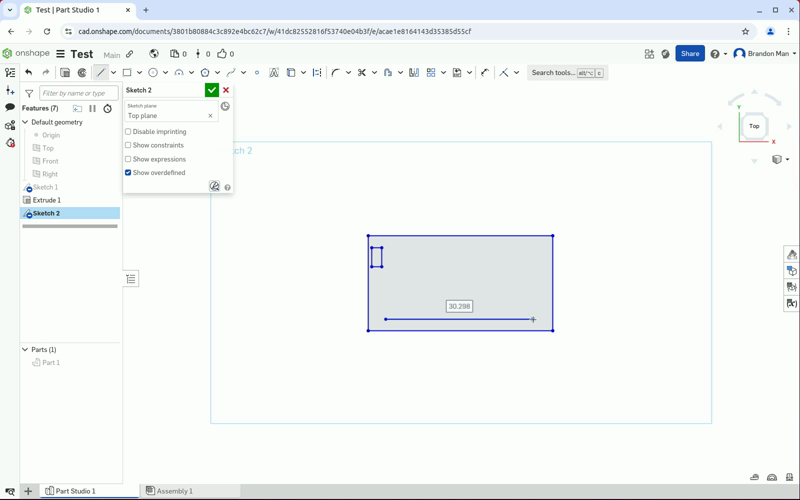
mouse_move(533, 245)
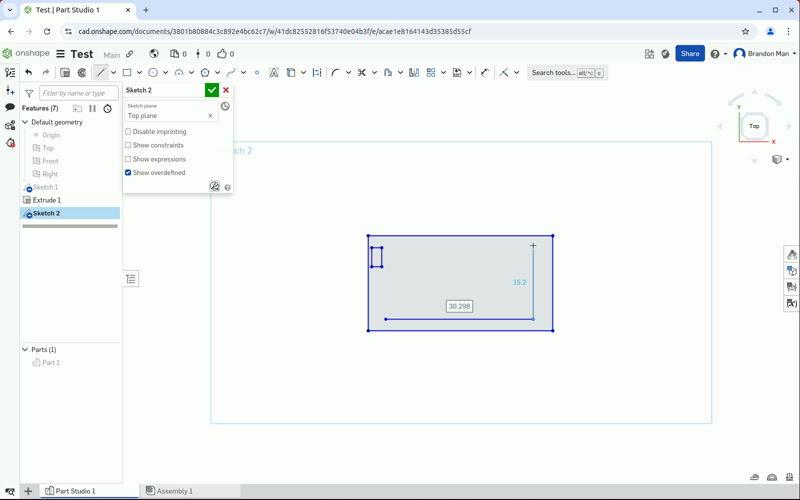
click(533, 245)
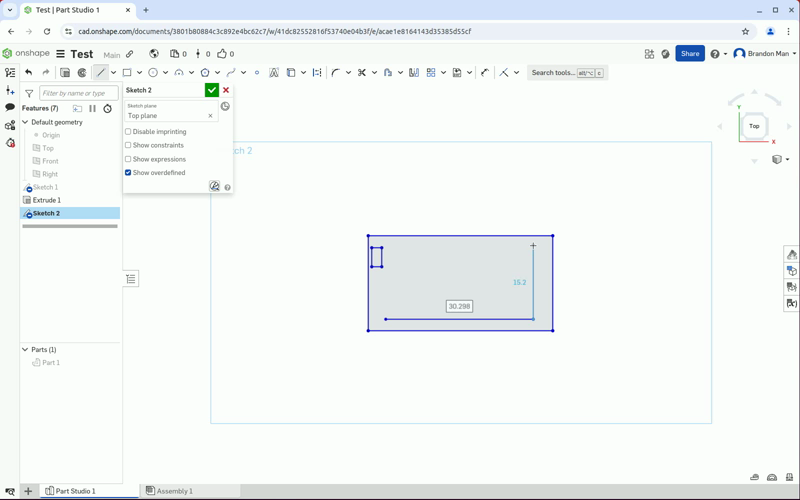
key_up(shift)
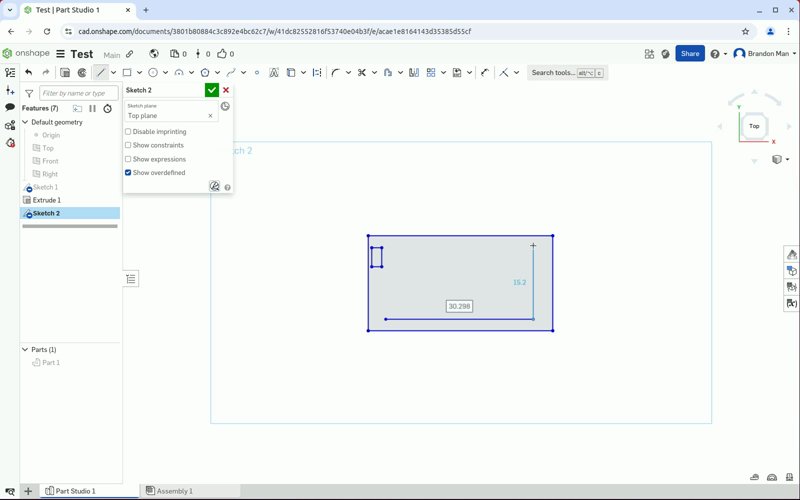
key_down(shift)
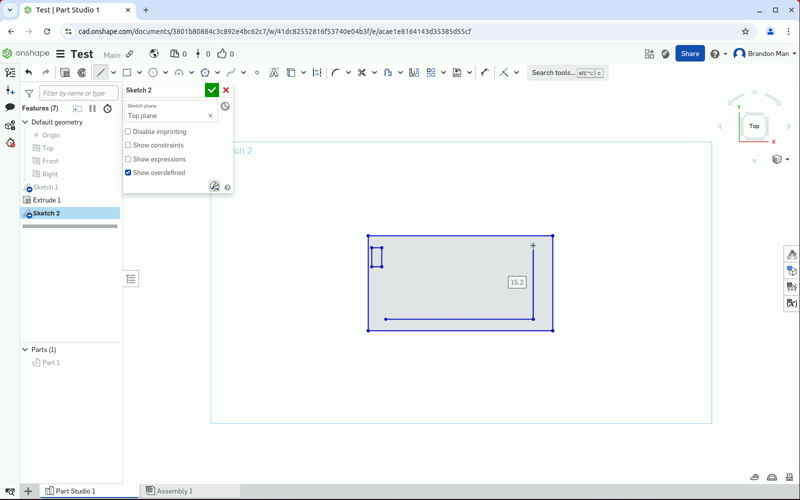
mouse_move(385, 245)
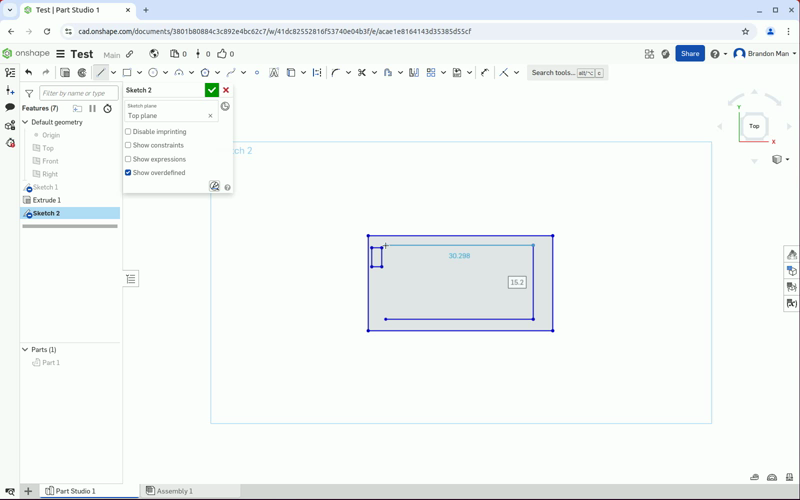
scroll(6)
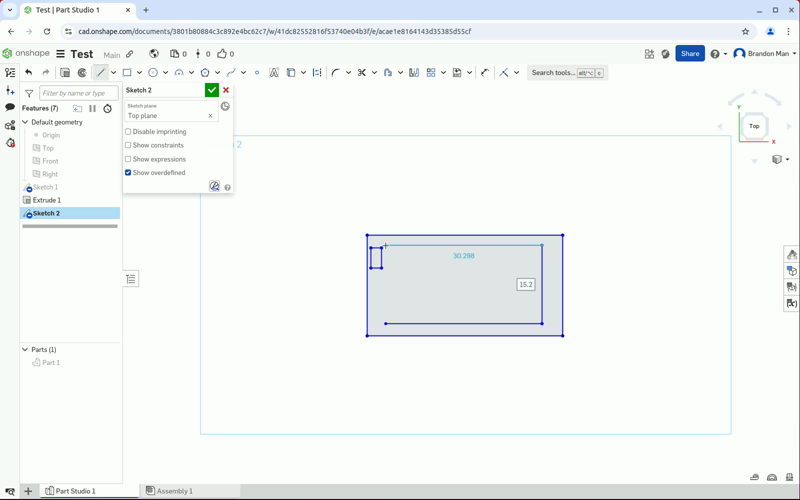
scroll(6)
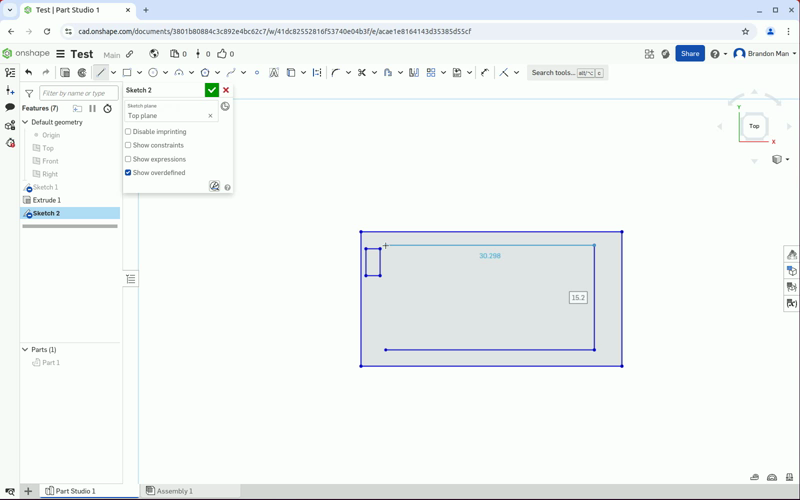
scroll(6)
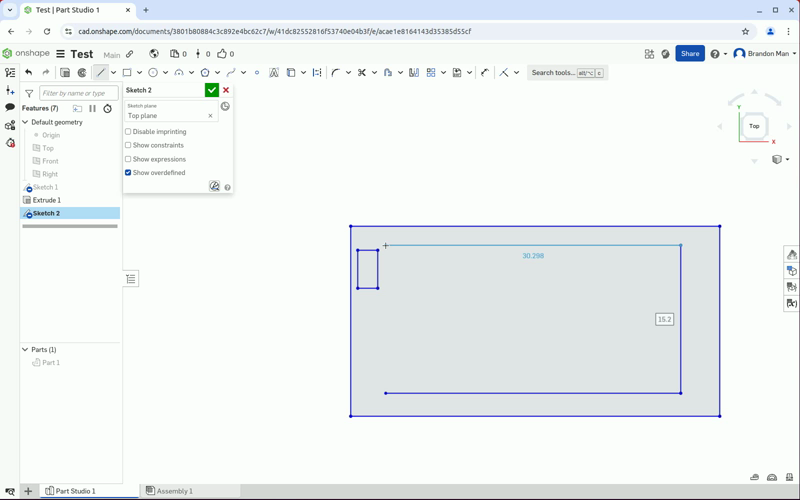
scroll(6)
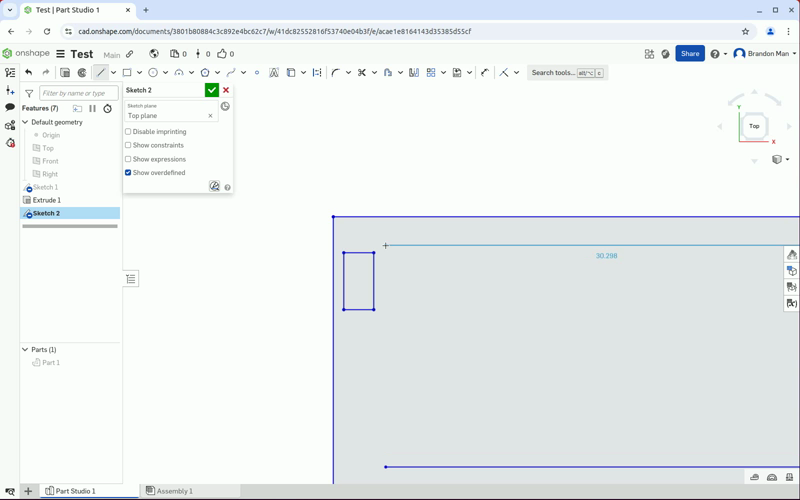
scroll(6)
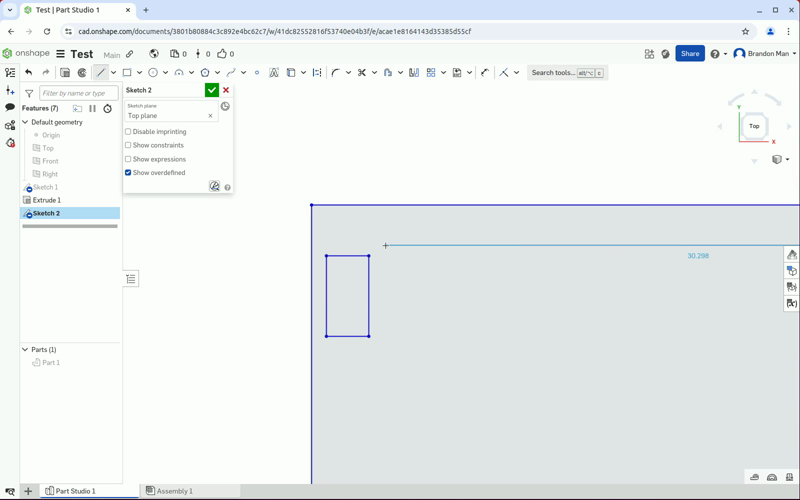
scroll(6)
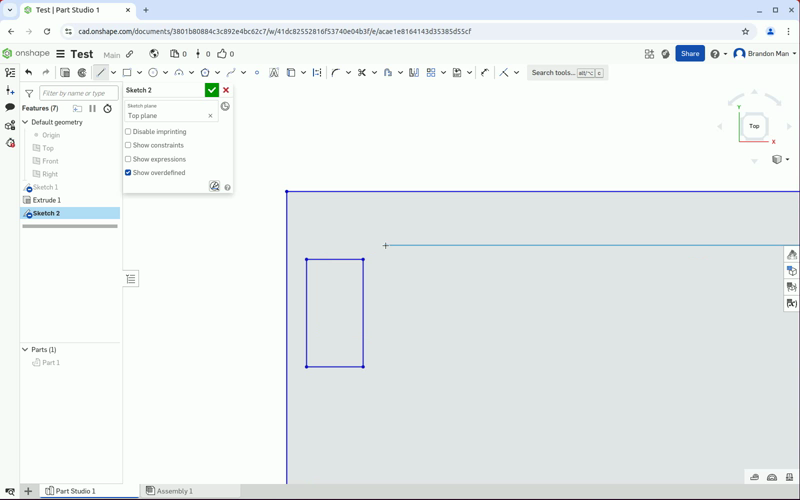
scroll(6)
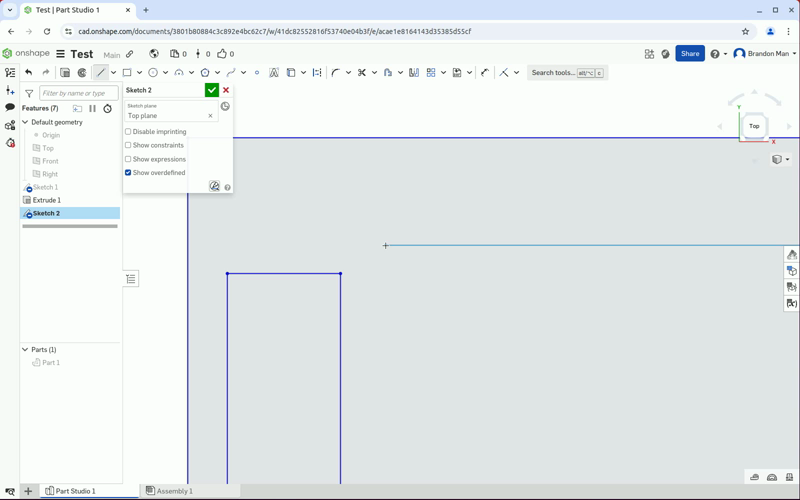
click(385, 245)
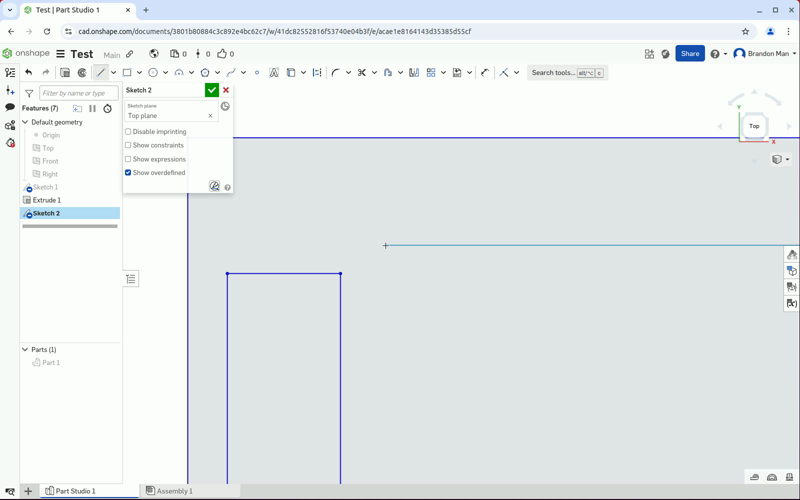
scroll(-6)
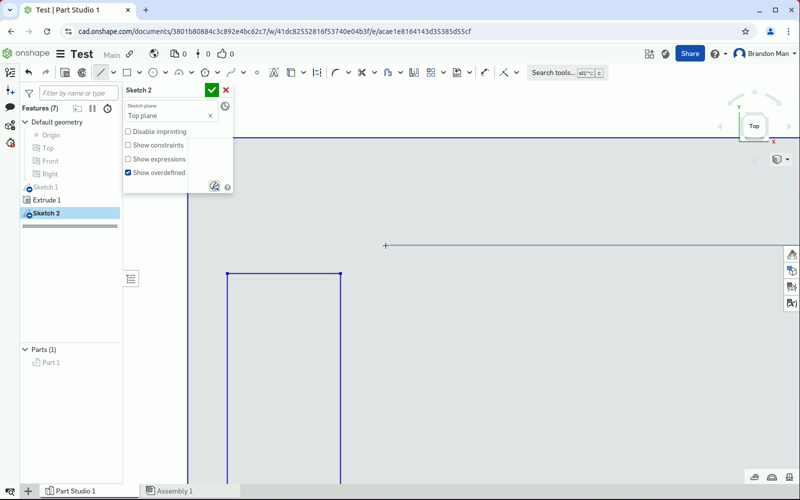
scroll(-6)
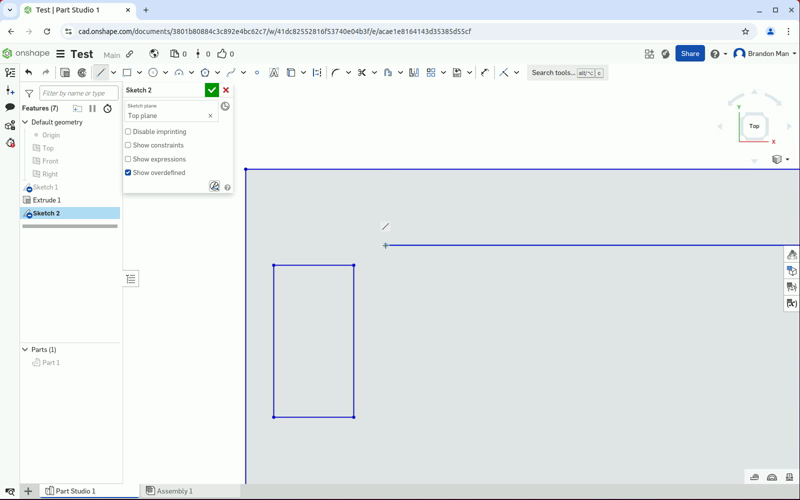
scroll(-6)
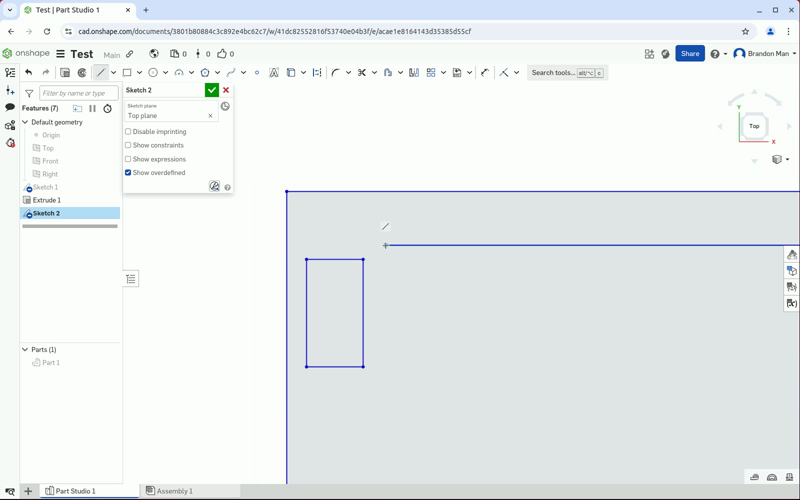
scroll(-6)
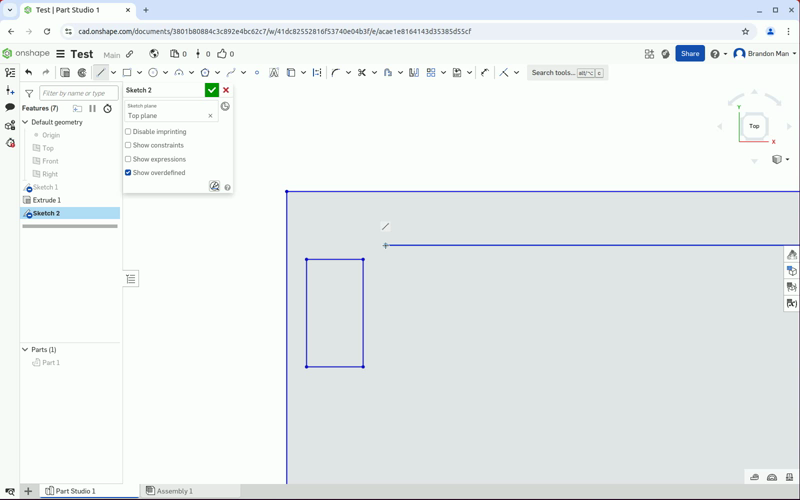
scroll(-6)
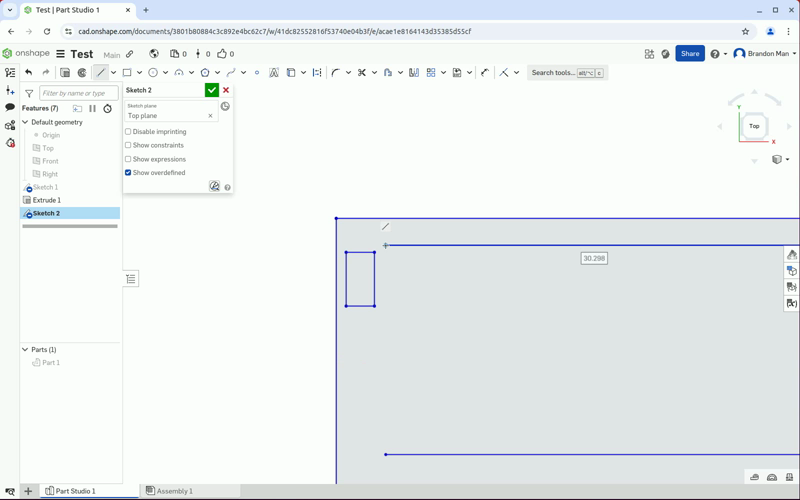
scroll(-6)
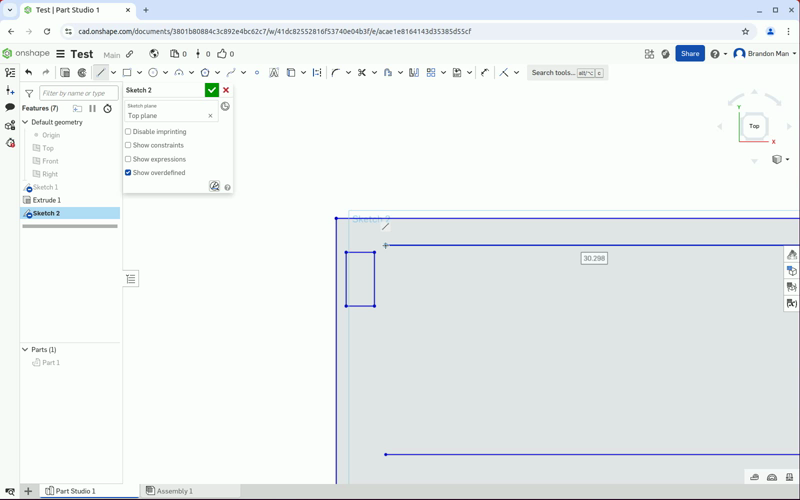
scroll(-6)
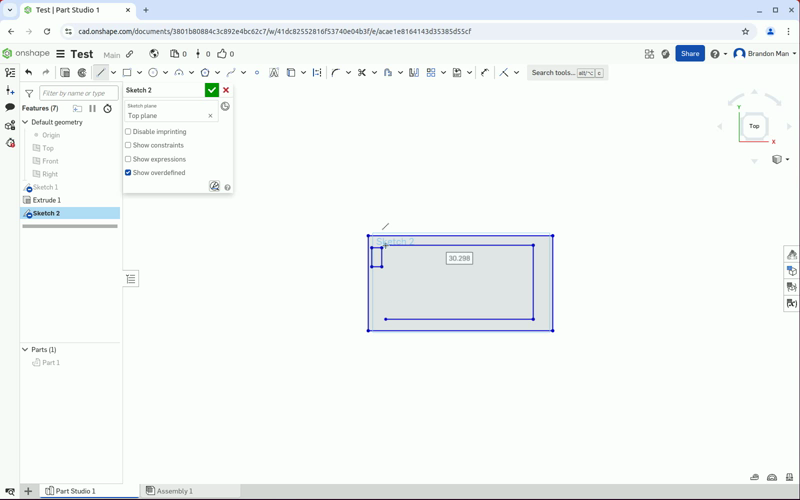
key_up(shift)
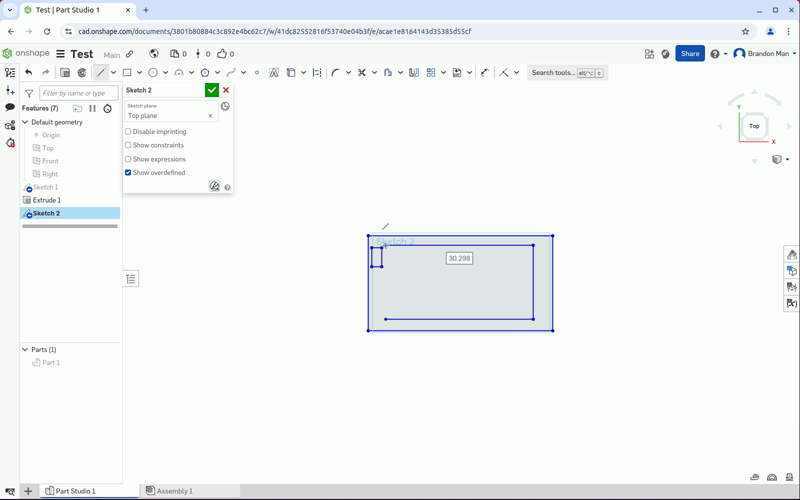
key_down(shift)
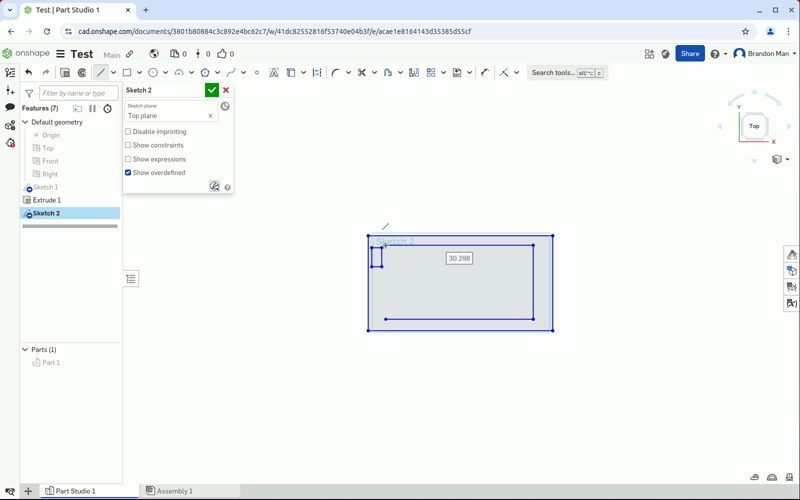
mouse_move(385, 319)
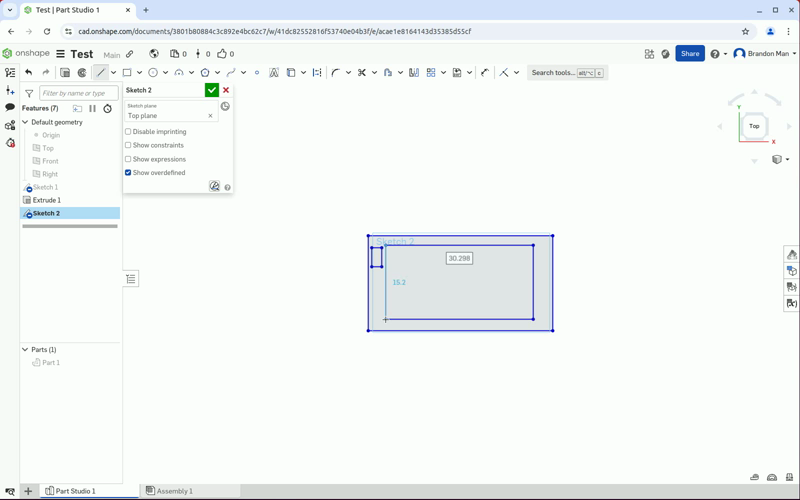
key_up(shift)
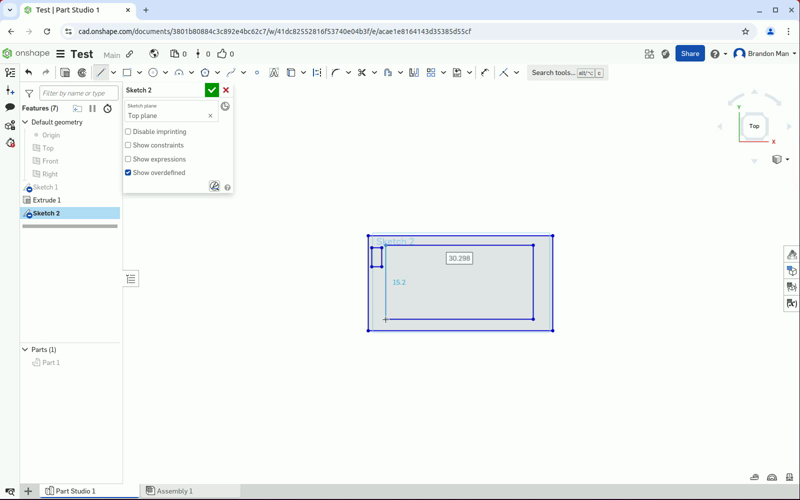
click(385, 319)
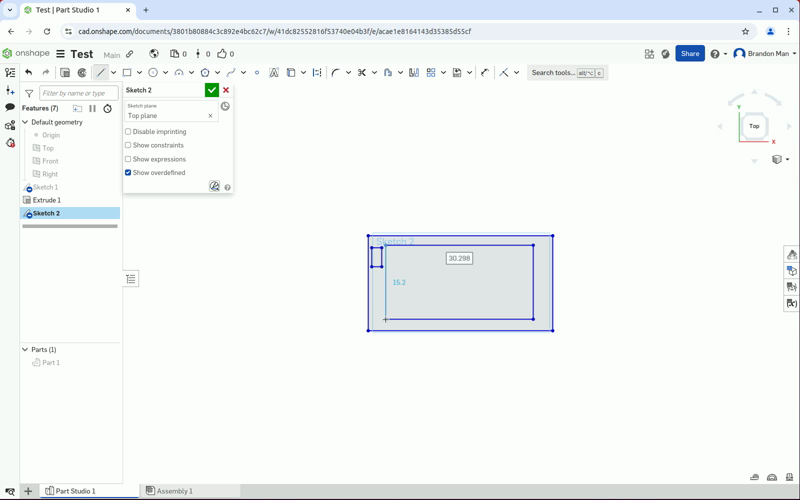
key(esc)
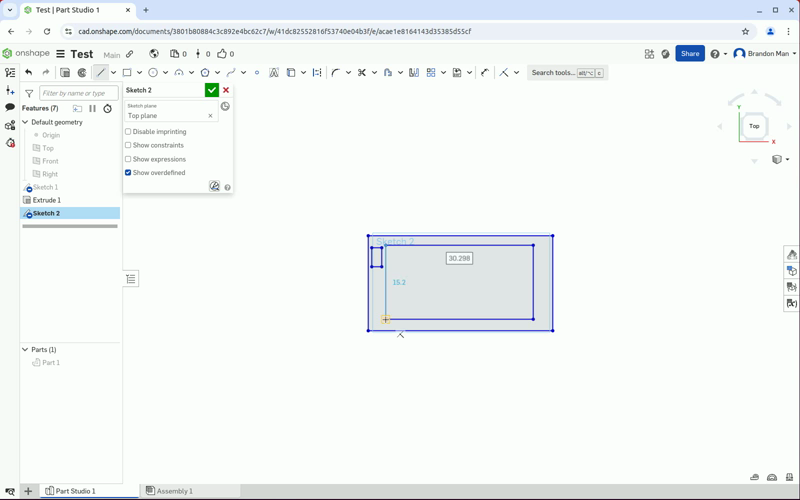
key(l)
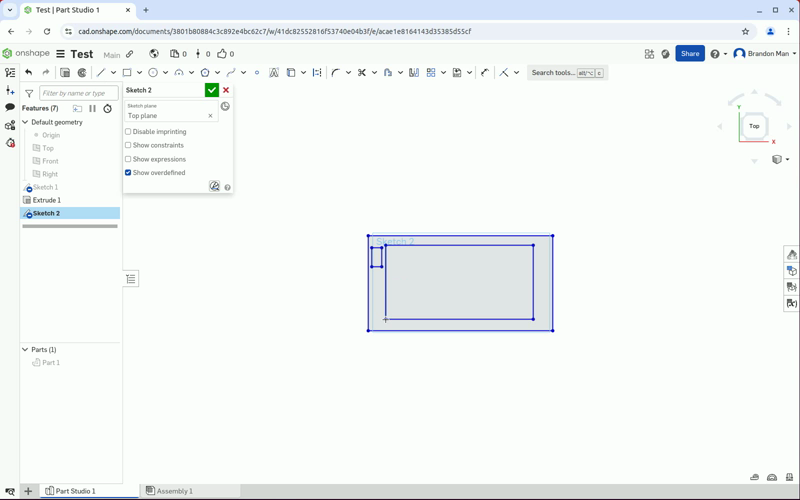
key_down(shift)
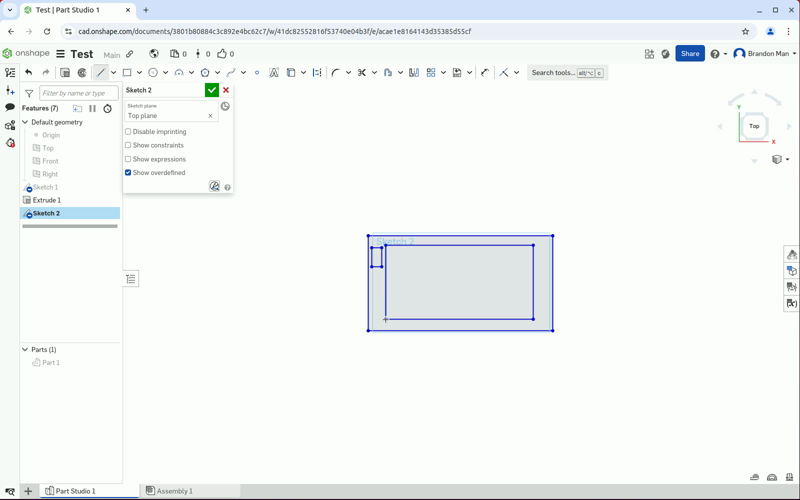
mouse_move(537, 266)
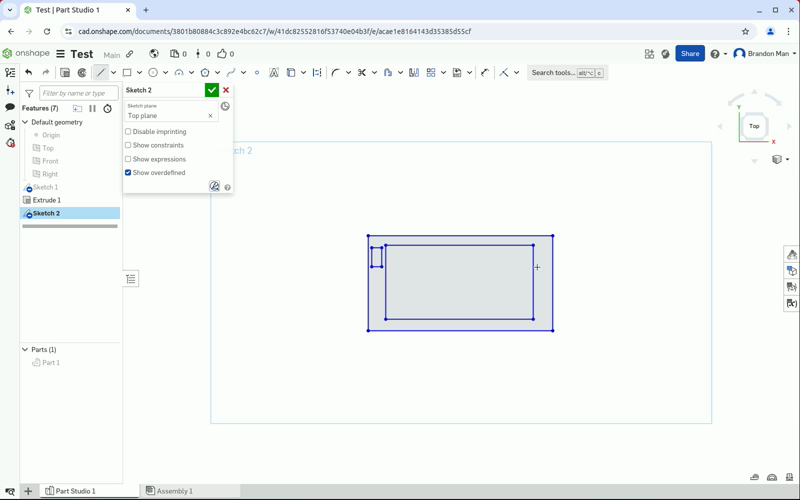
click(537, 266)
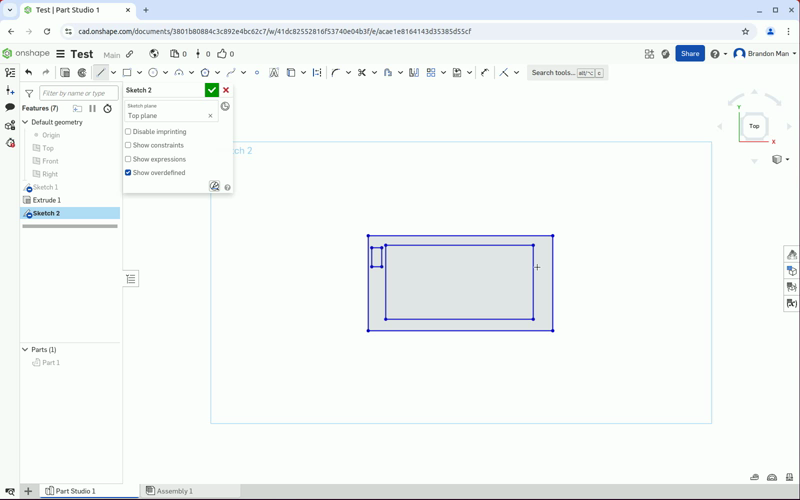
key_up(shift)
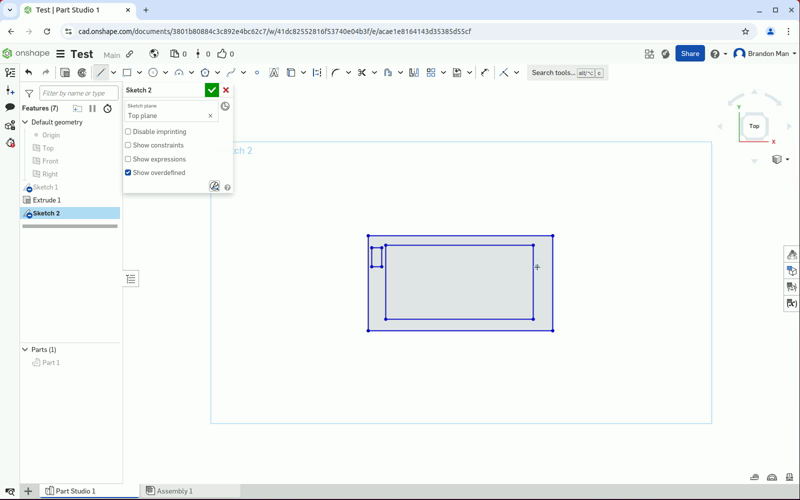
key_down(shift)
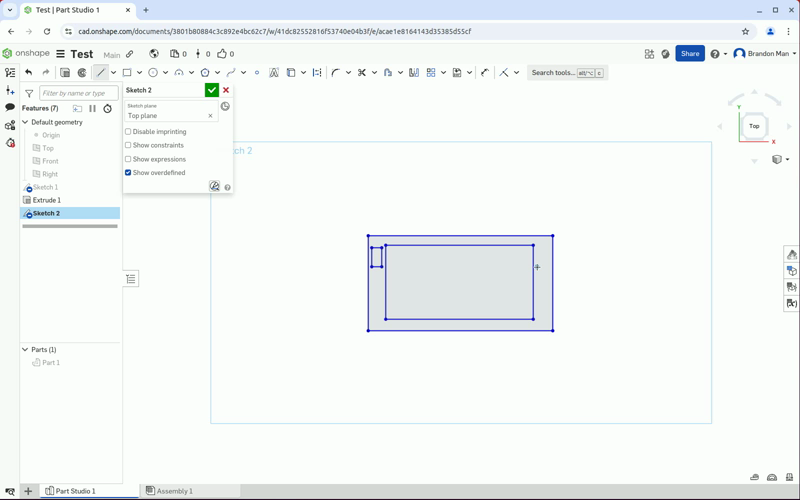
mouse_move(567, 266)
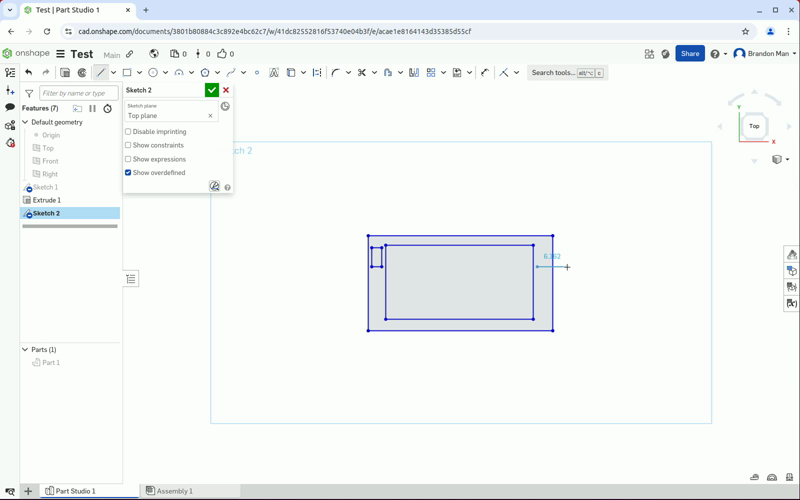
mouse_move(548, 266)
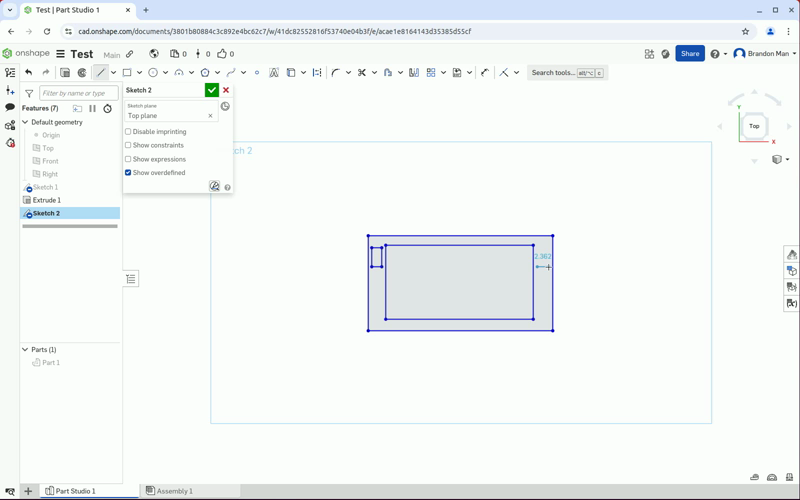
click(548, 266)
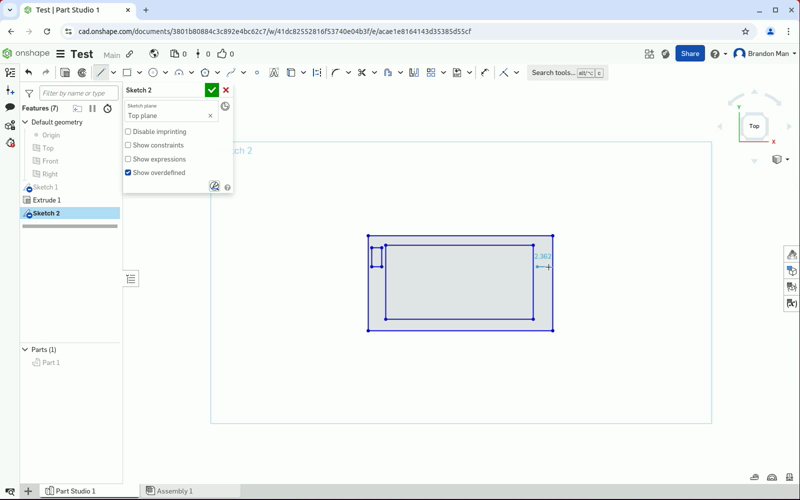
key_up(shift)
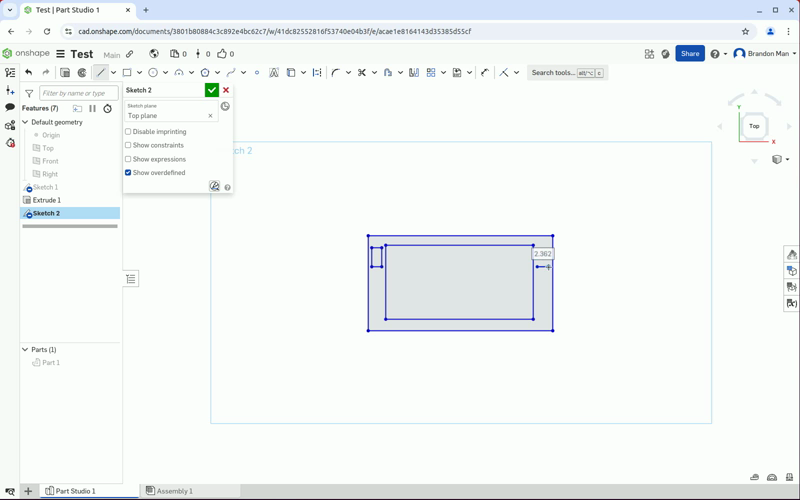
key_down(shift)
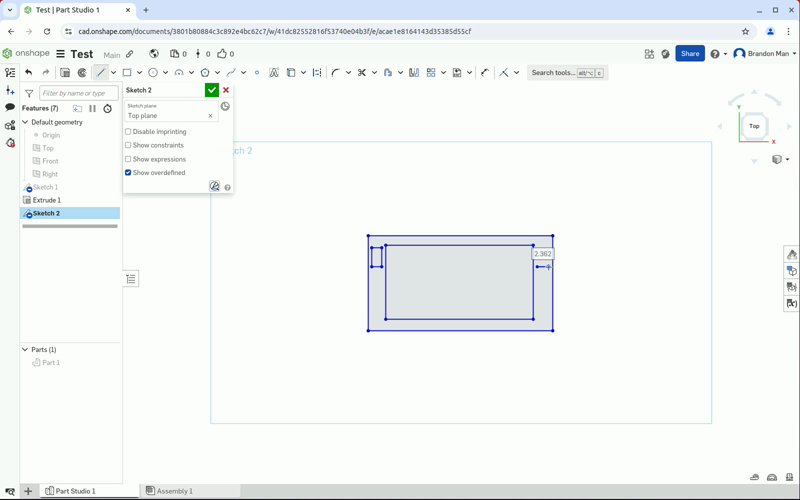
mouse_move(578, 266)
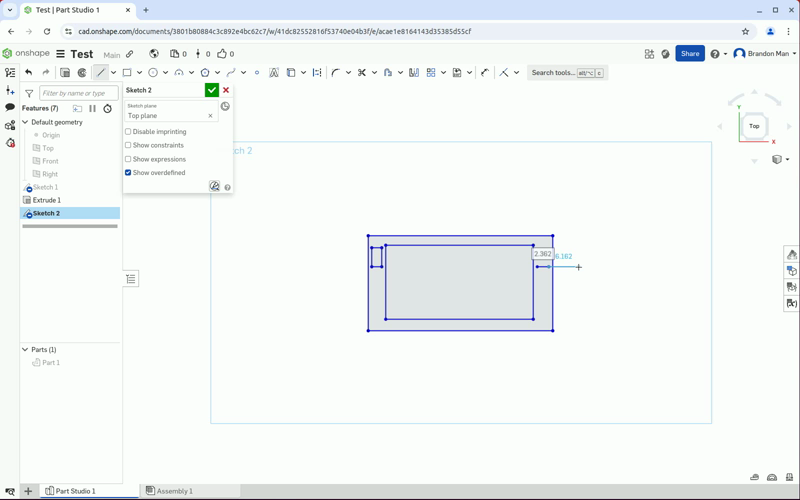
mouse_move(548, 245)
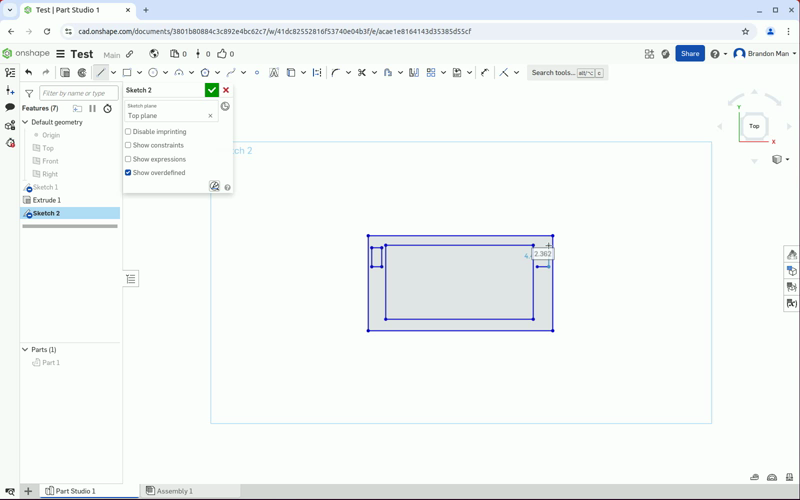
click(548, 245)
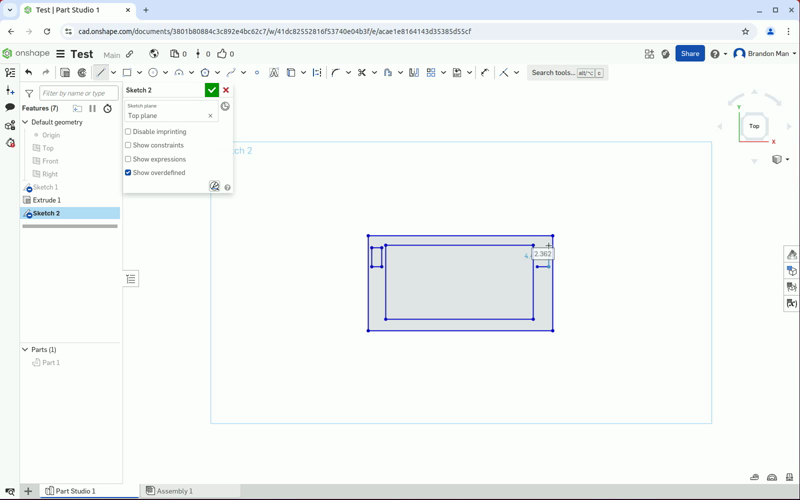
key_up(shift)
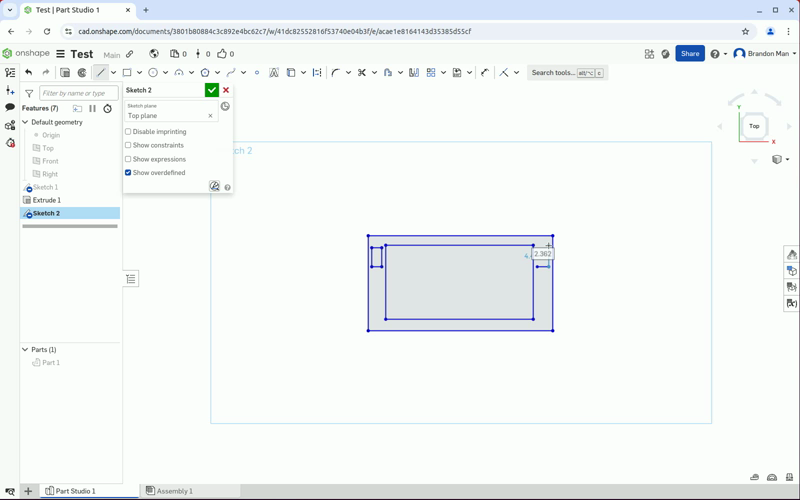
key_down(shift)
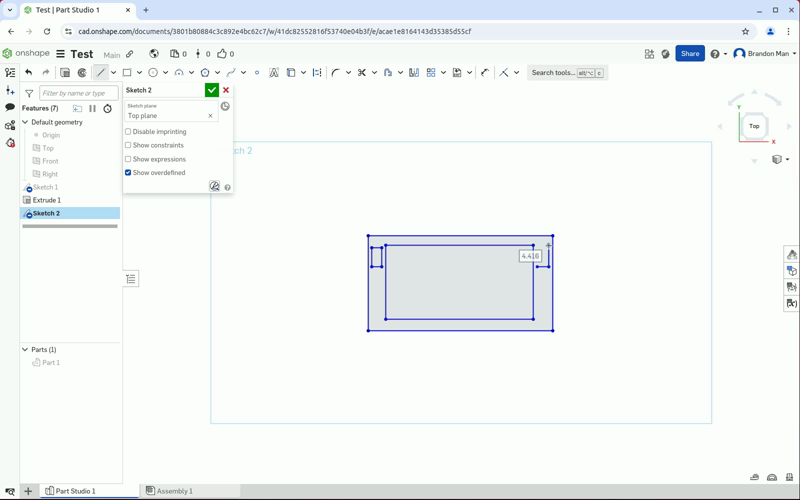
mouse_move(578, 245)
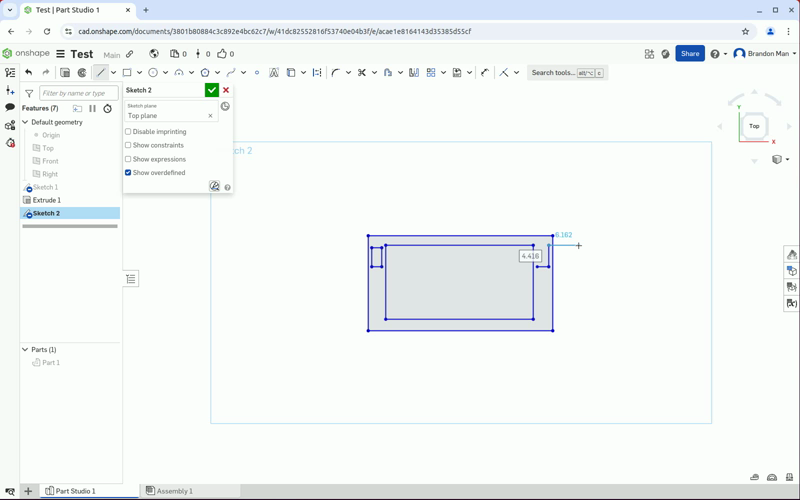
mouse_move(537, 245)
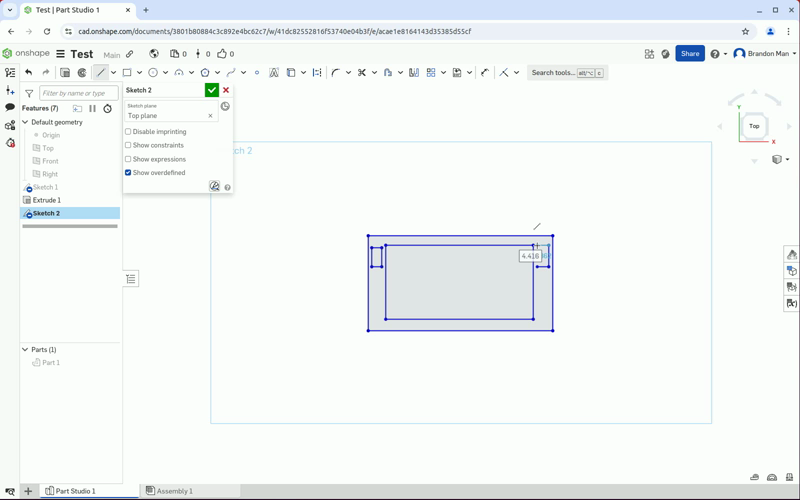
scroll(6)
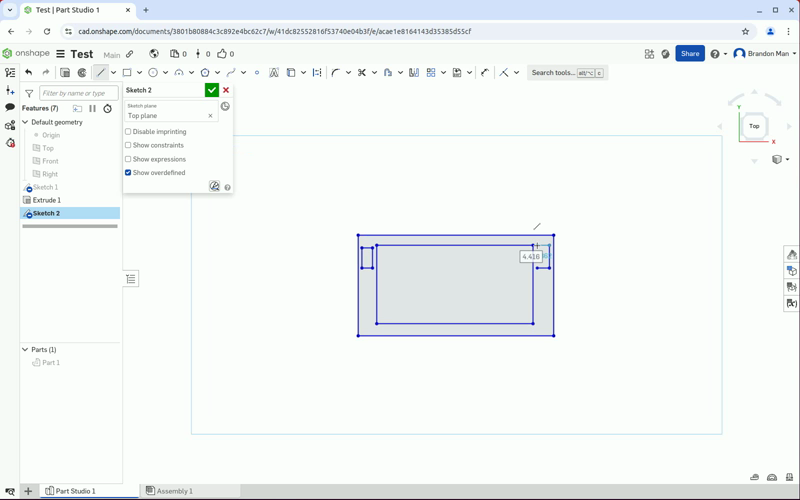
scroll(6)
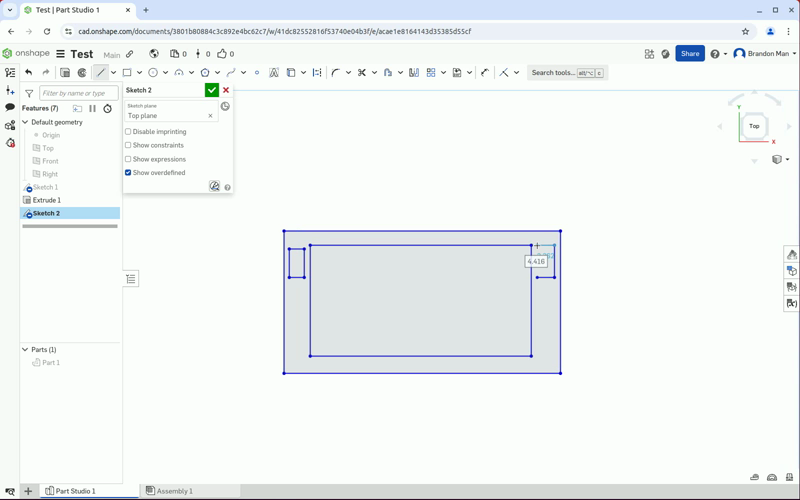
scroll(6)
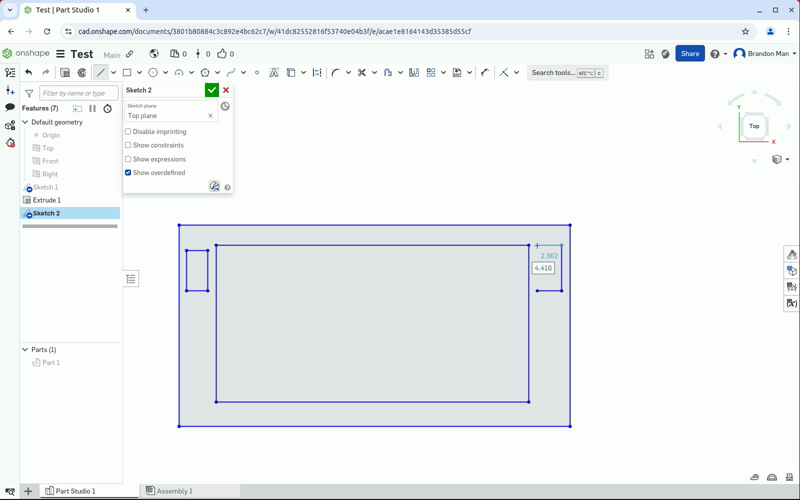
scroll(6)
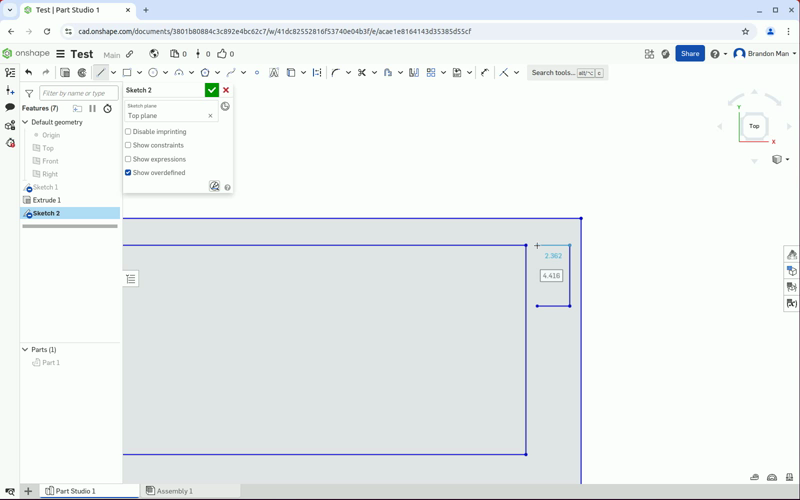
scroll(6)
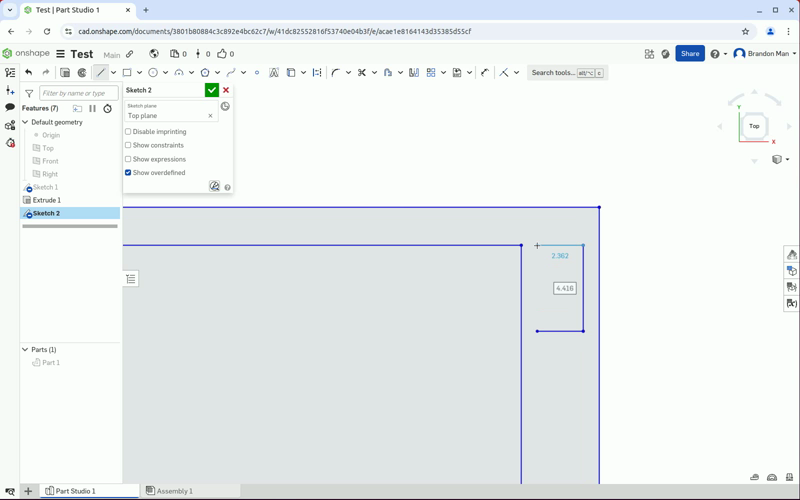
scroll(6)
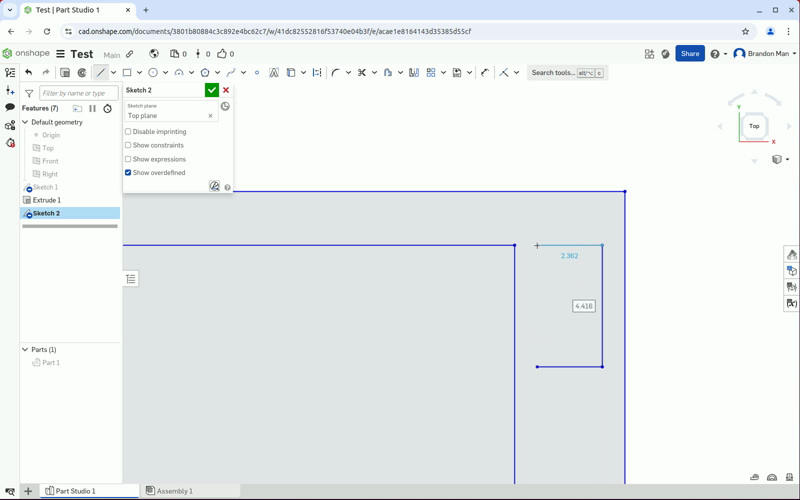
scroll(6)
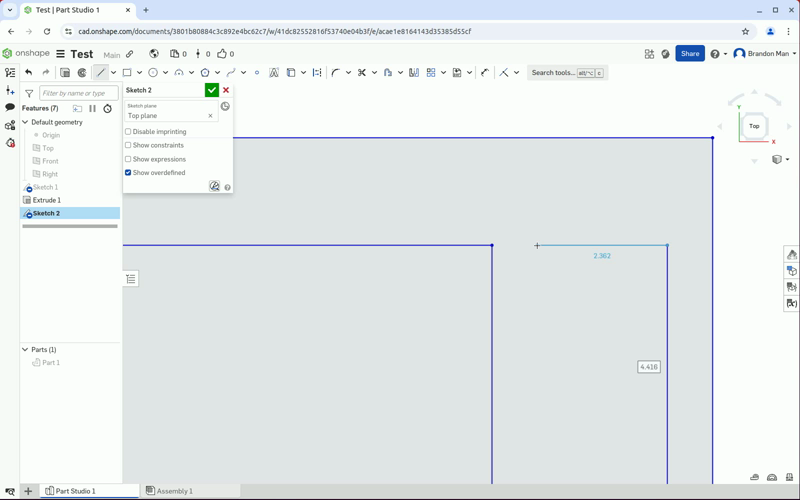
click(537, 245)
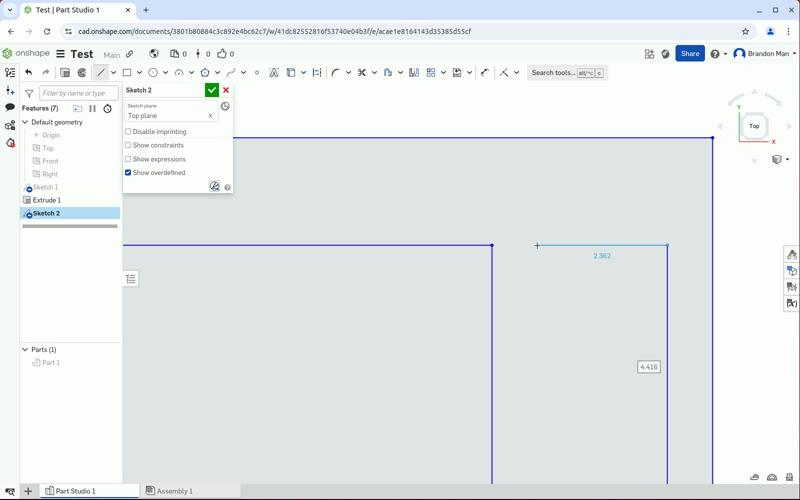
scroll(-6)
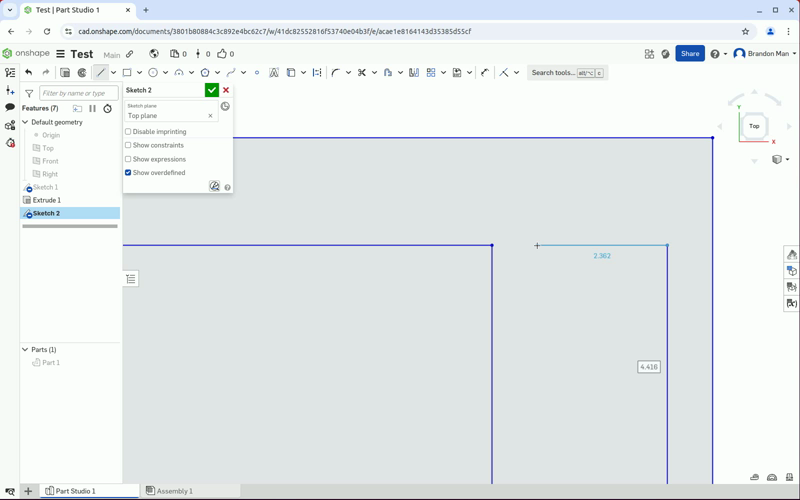
scroll(-6)
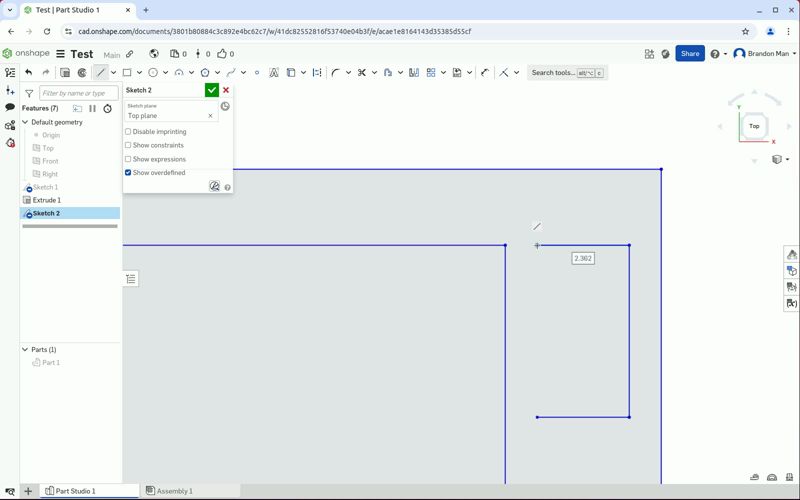
scroll(-6)
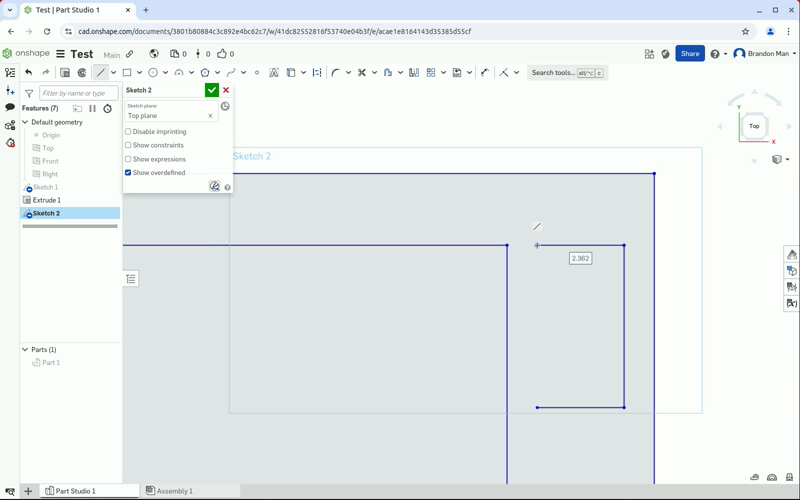
scroll(-6)
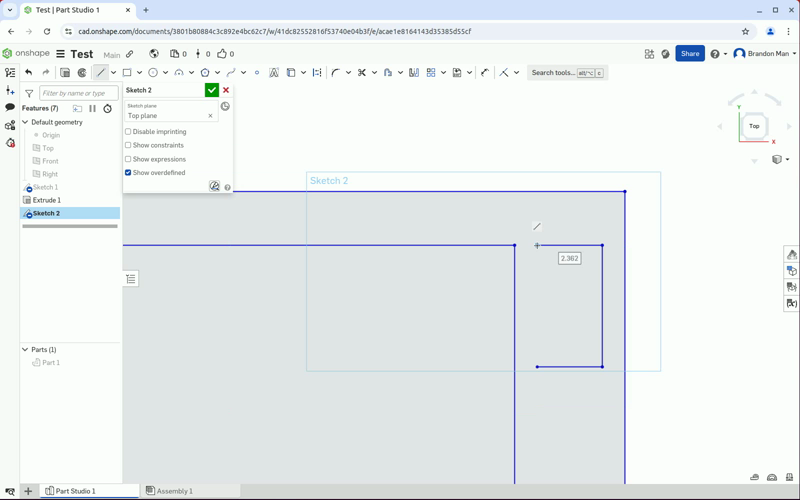
scroll(-6)
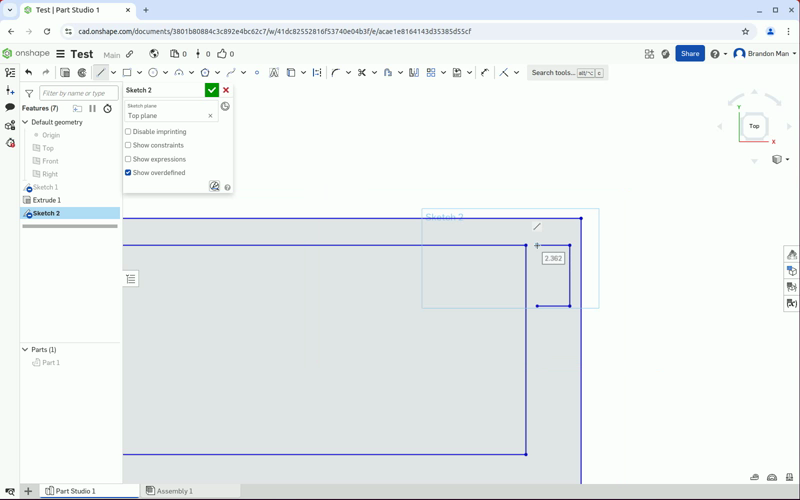
scroll(-6)
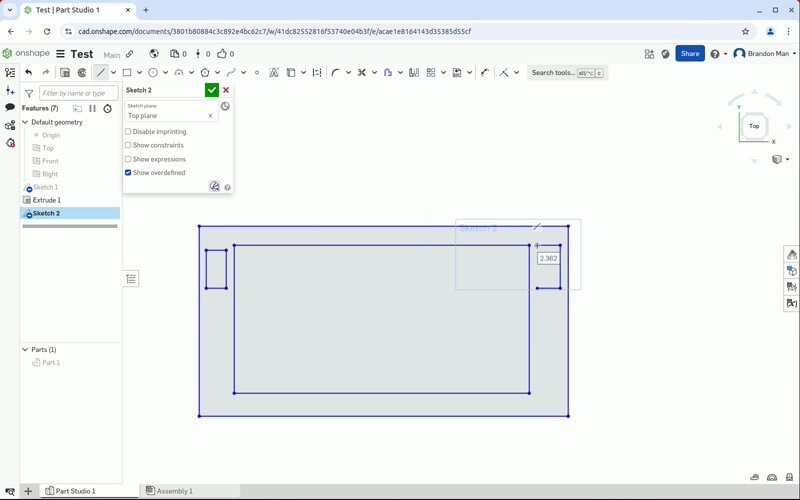
scroll(-6)
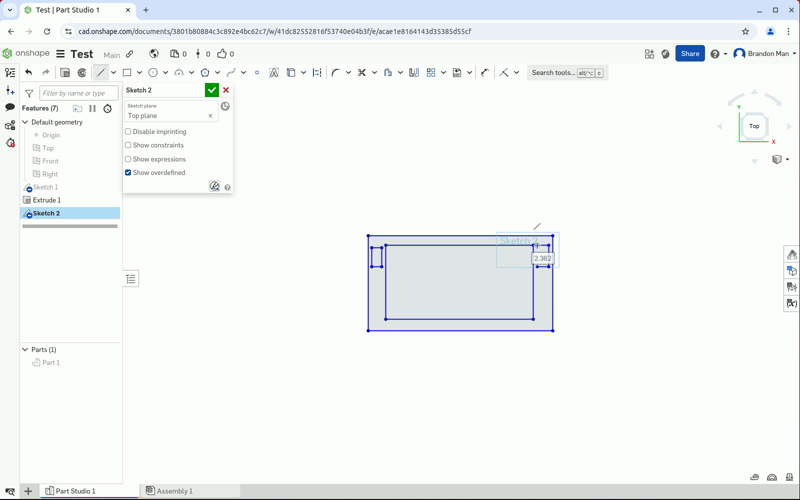
key_up(shift)
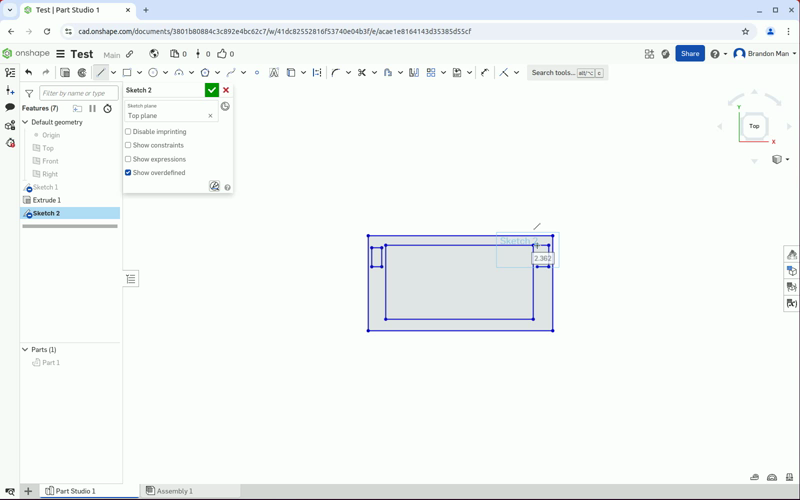
mouse_move(567, 245)
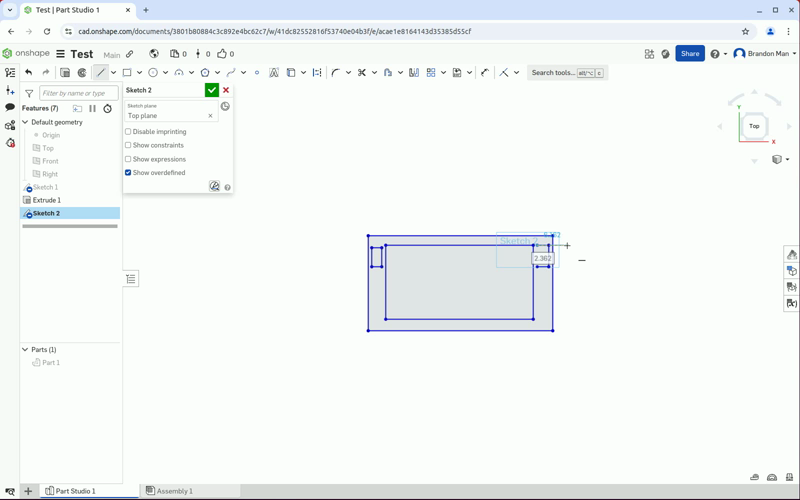
key_down(shift)
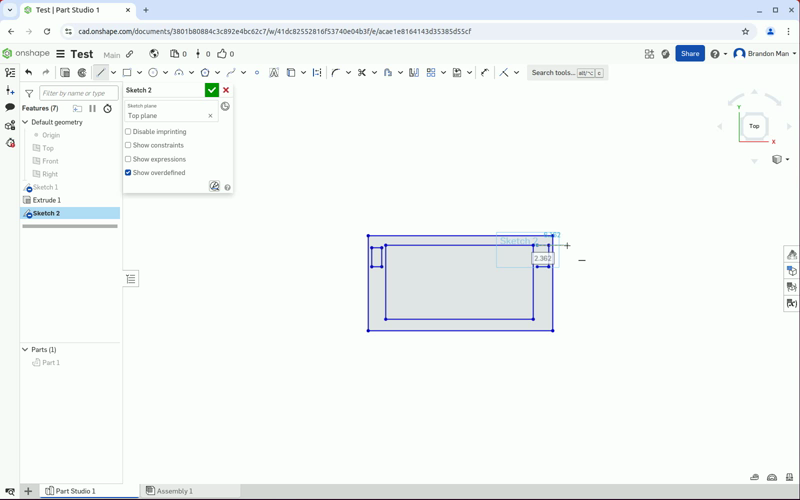
mouse_move(537, 266)
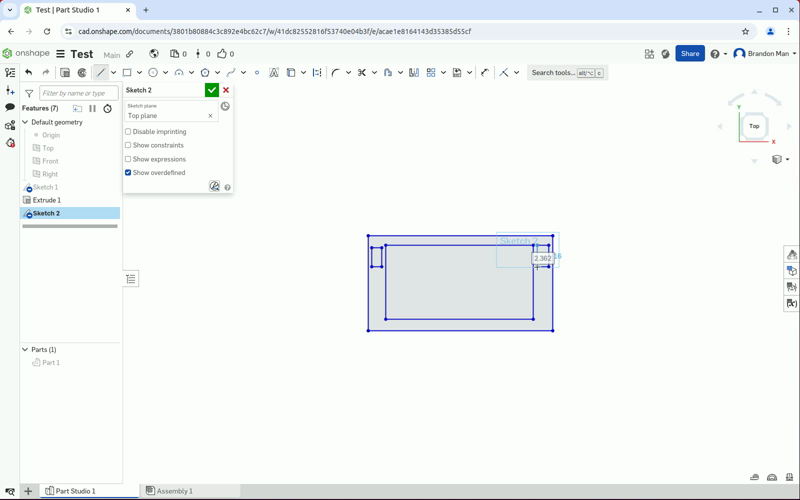
key_up(shift)
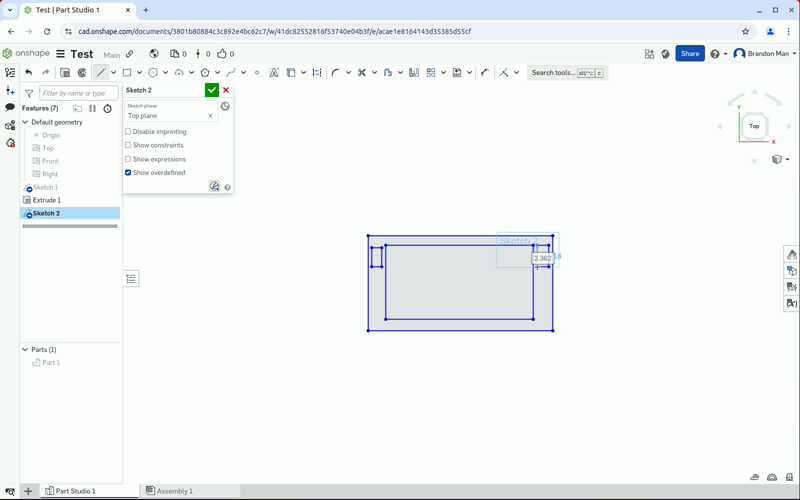
click(537, 266)
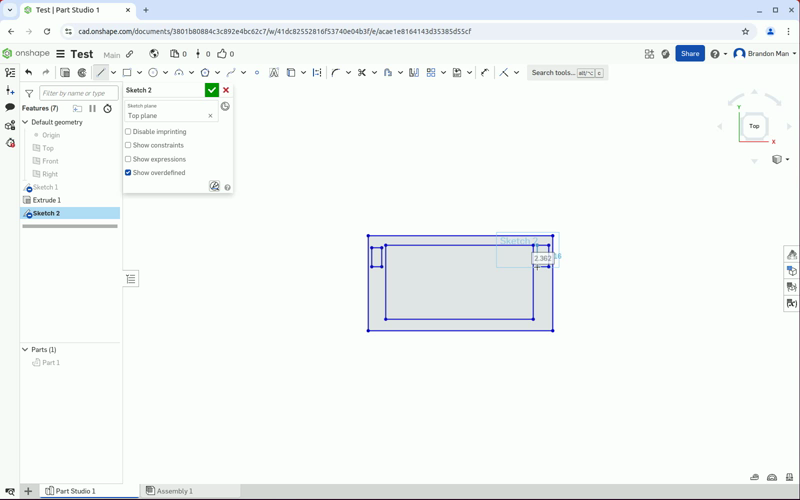
key(esc)
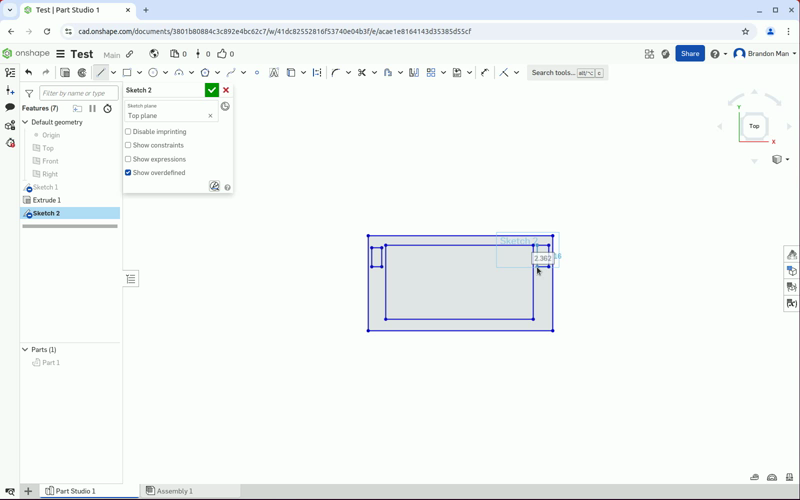
mouse_move(376, 274)
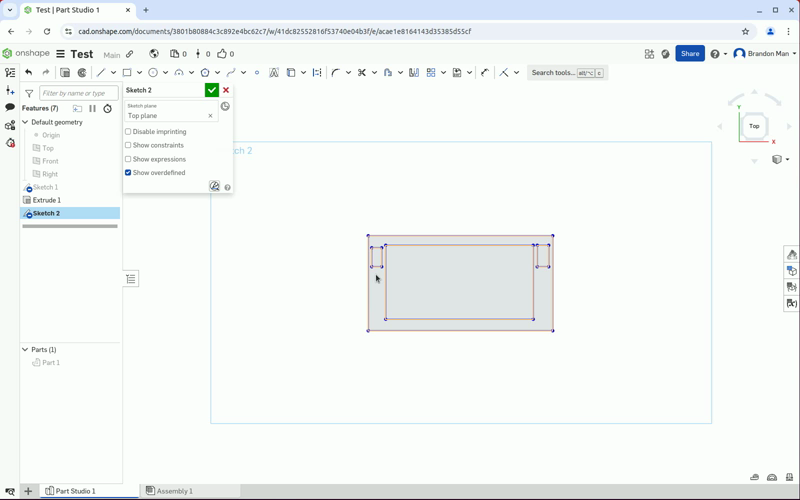
click(376, 274)
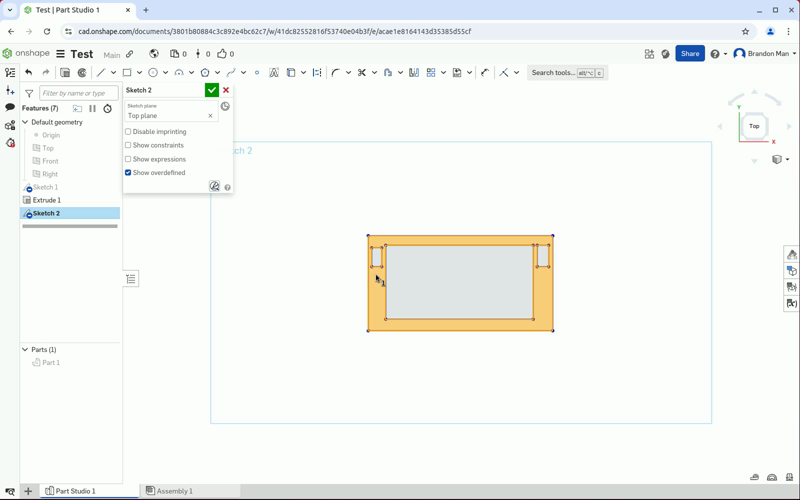
mouse_move(73, 352)
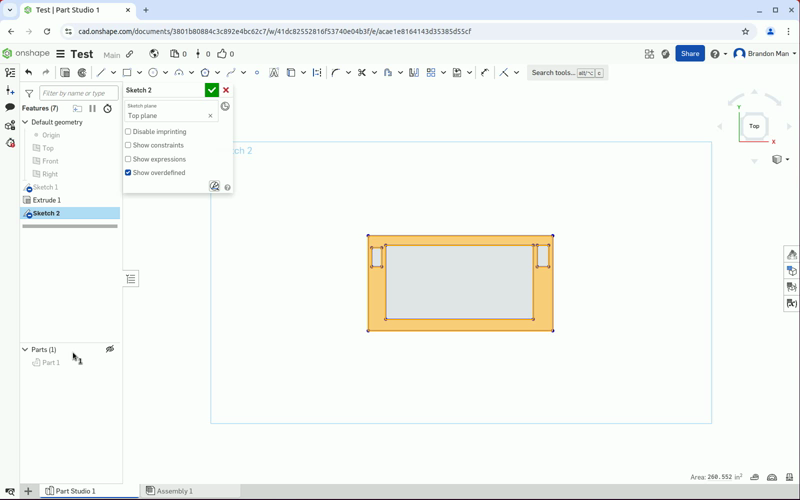
key(shift+y)
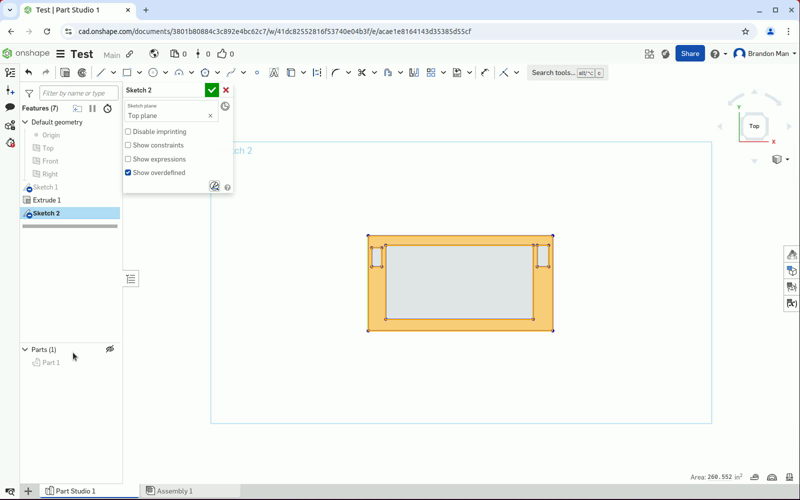
key(shift+e)
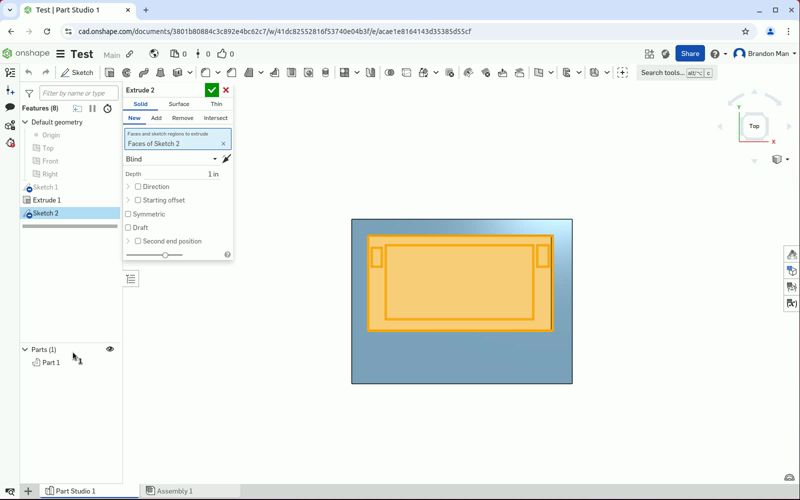
mouse_move(143, 106)
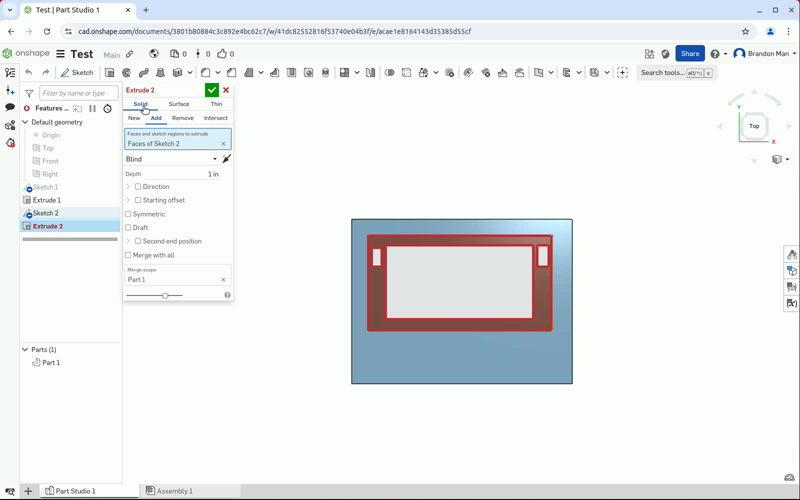
click(143, 106)
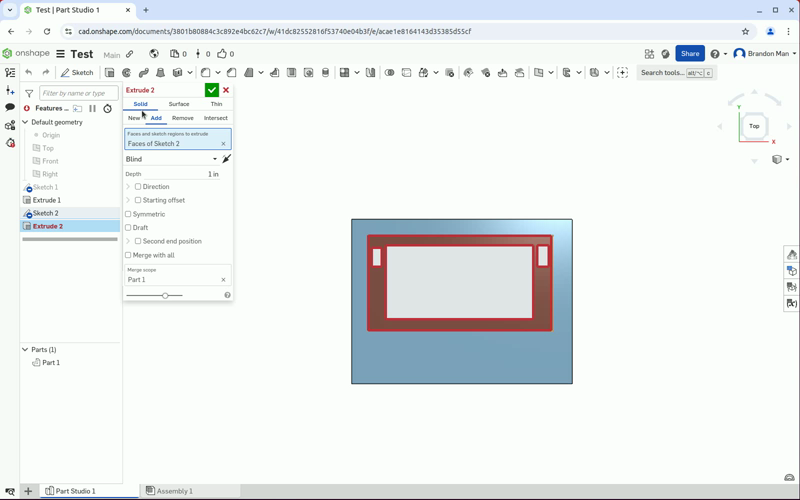
mouse_move(137, 120)
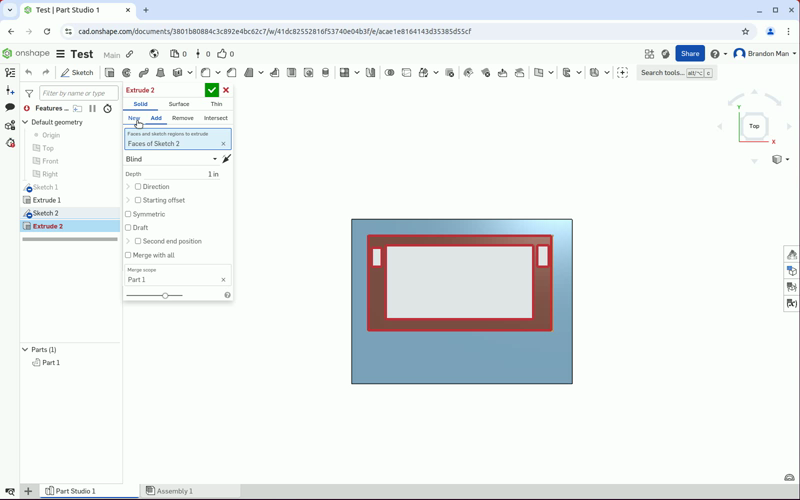
click(137, 120)
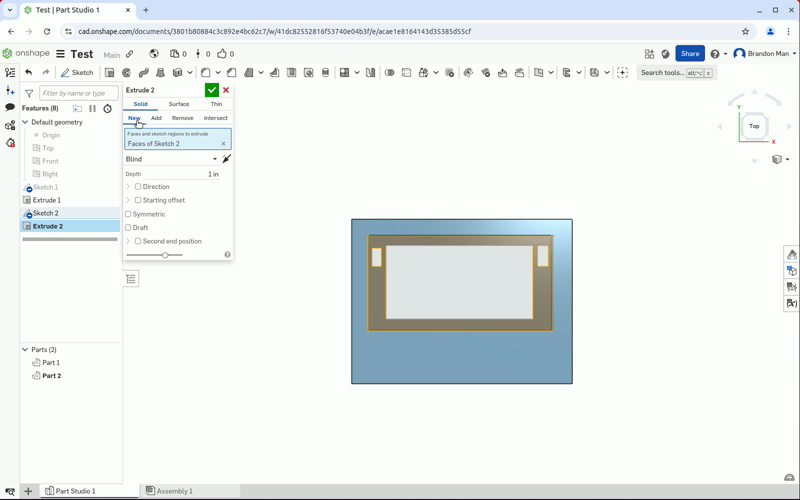
key(tab, 4)
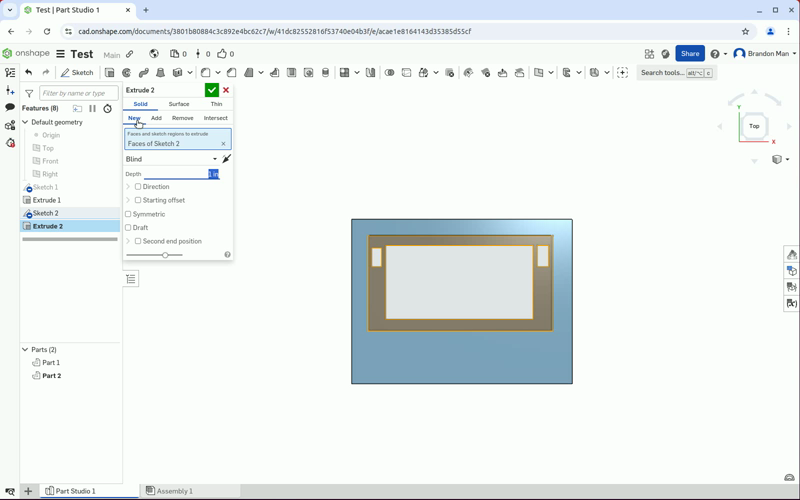
text(-1.444)
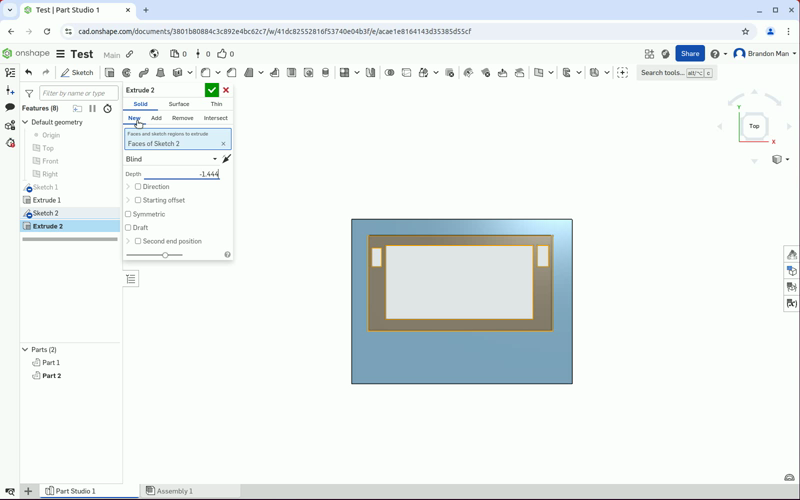
key(enter)
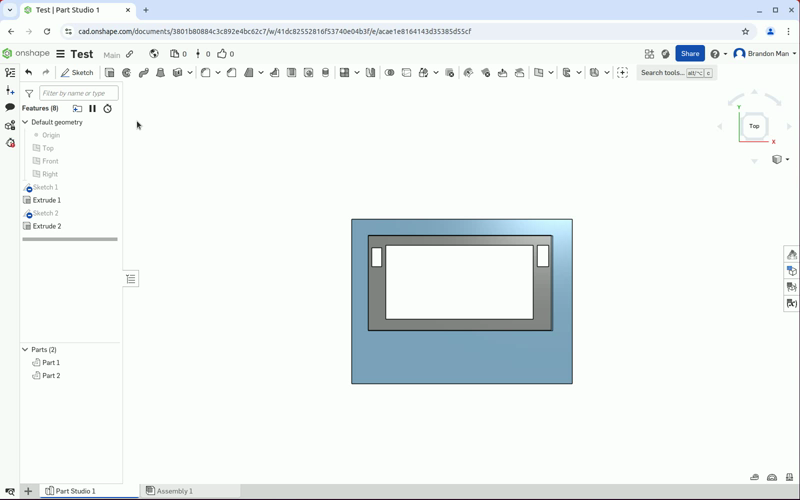
key(shift+h)
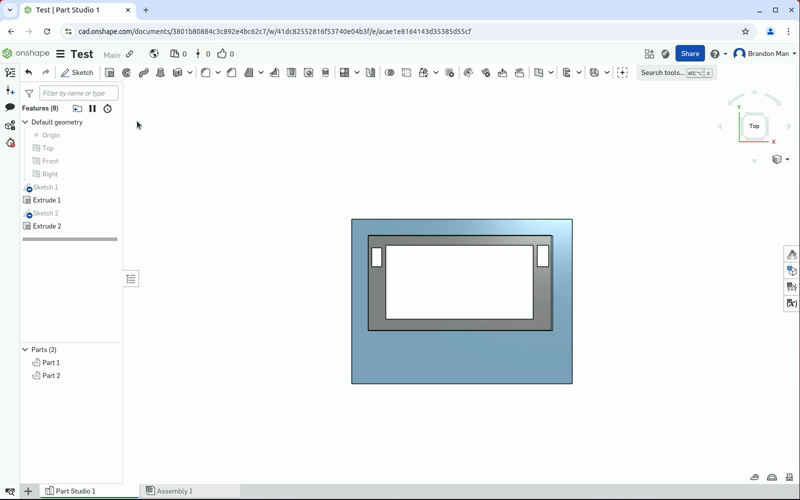
key(shift+h)
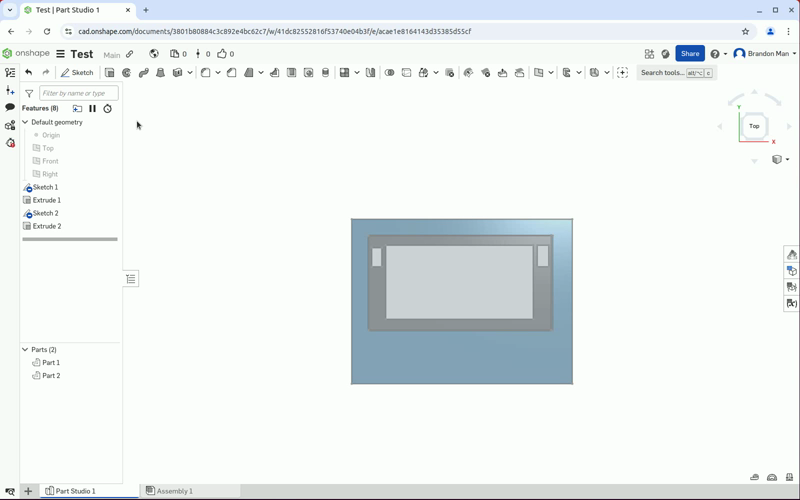
key(shift+7)
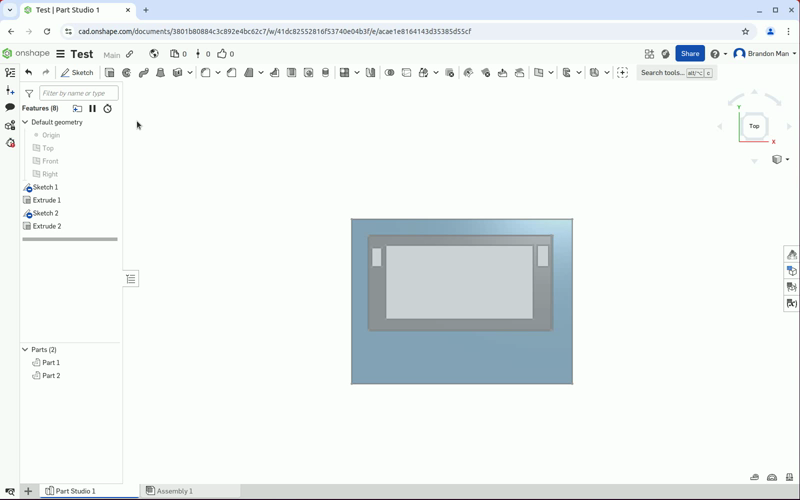
key(up, 3)
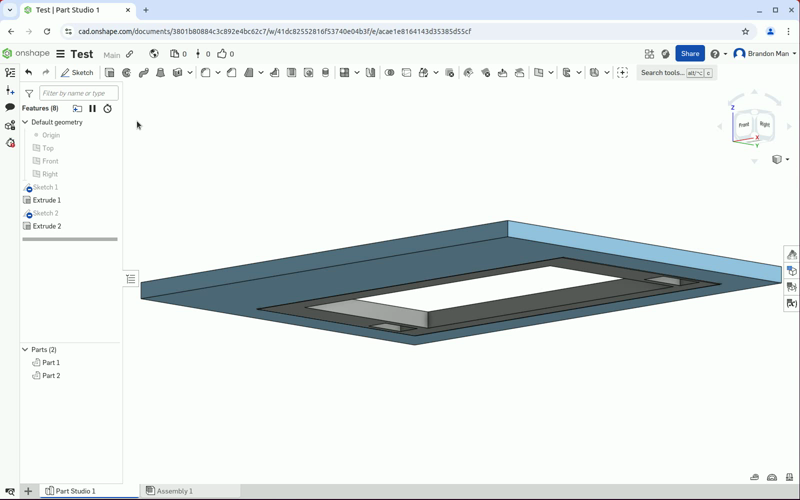
key(left, 3)
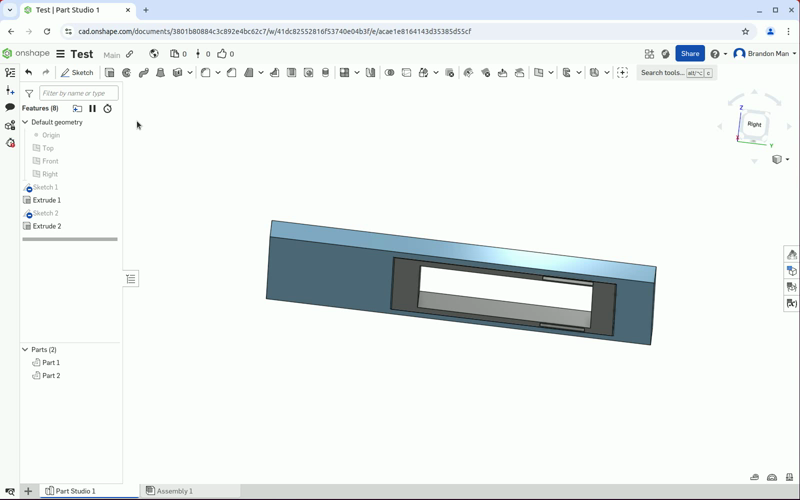
key(right, 3)
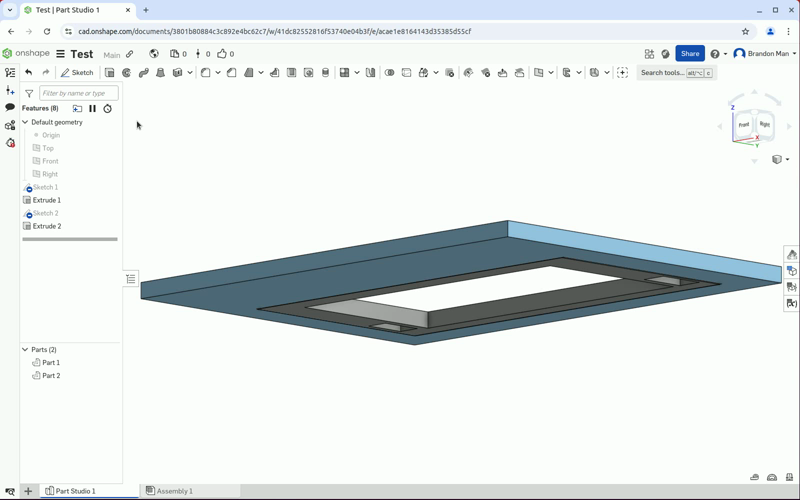
key(down, 3)
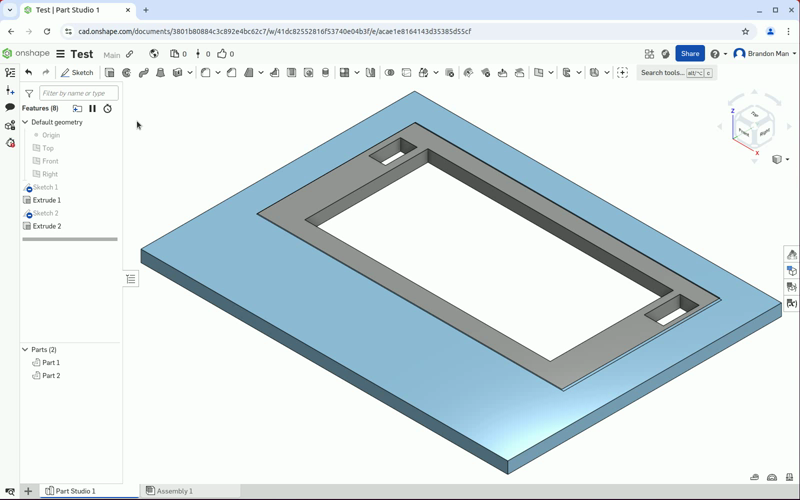
mouse_move(73, 189)
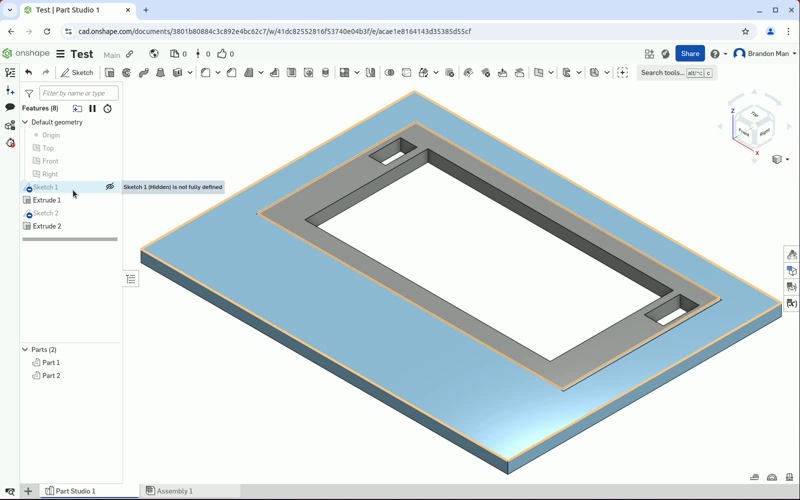
click(73, 189)